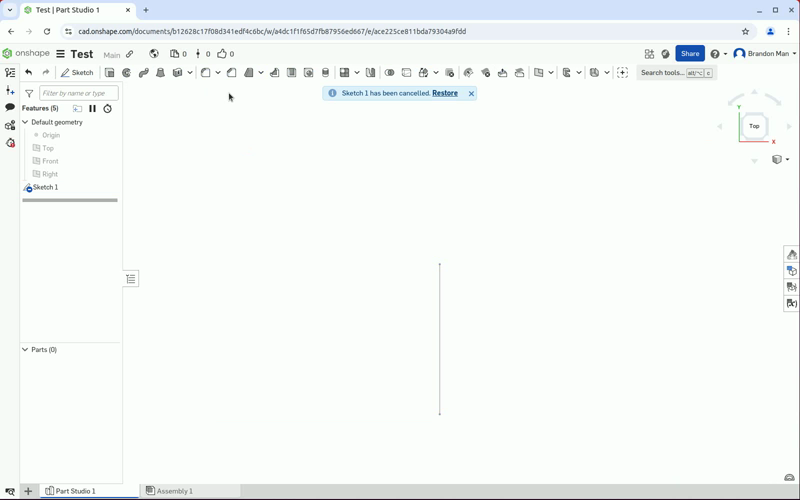
key(shift+h)
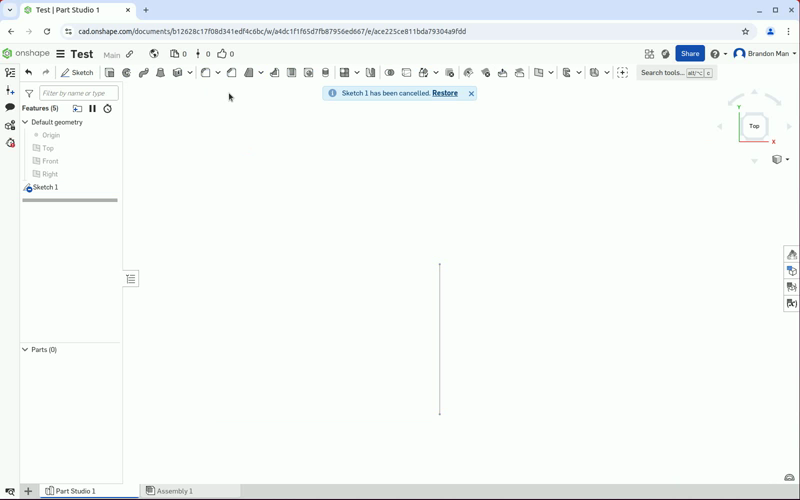
key(shift+s)
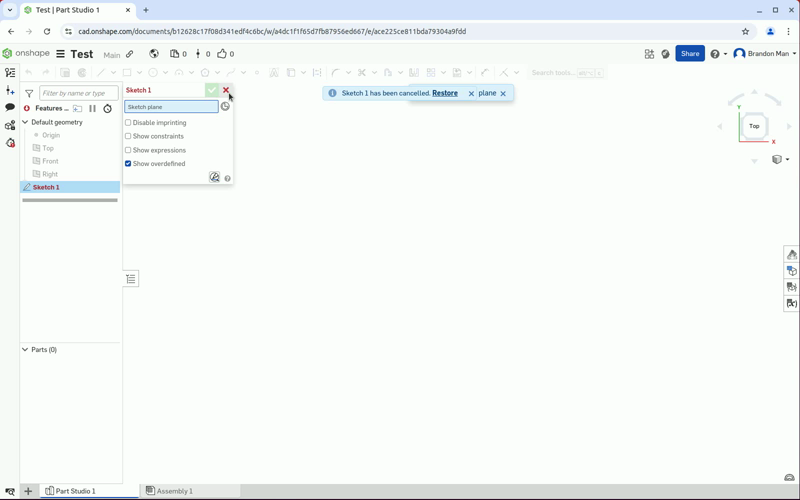
mouse_move(73, 150)
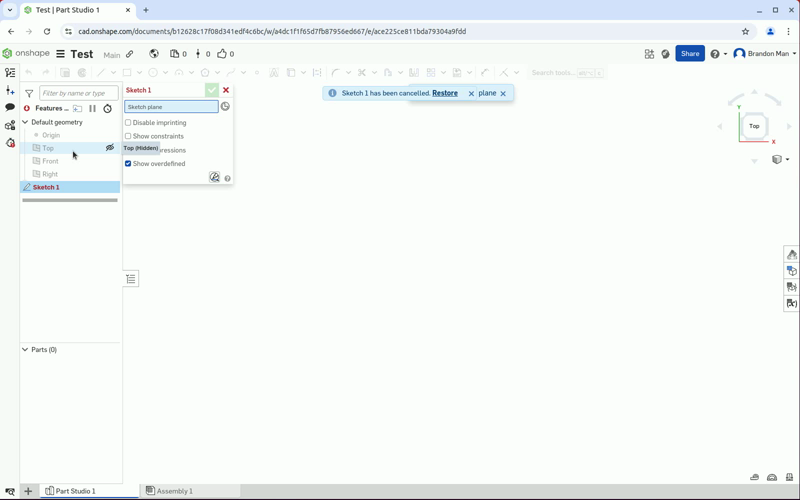
click(73, 150)
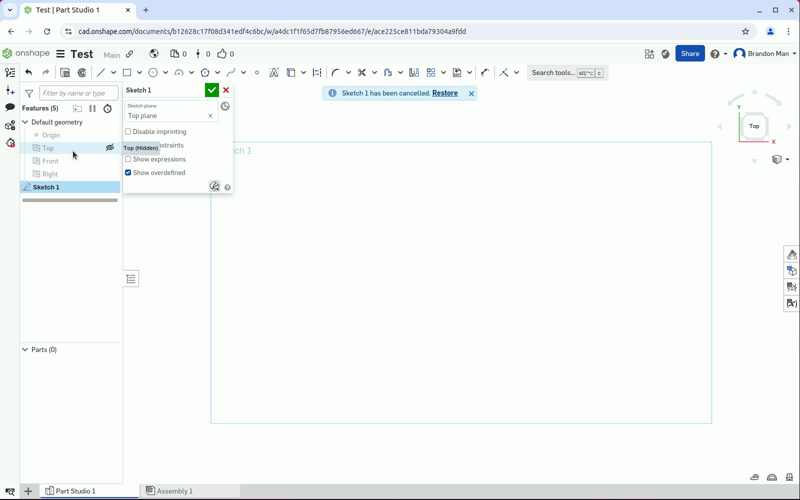
mouse_move(73, 352)
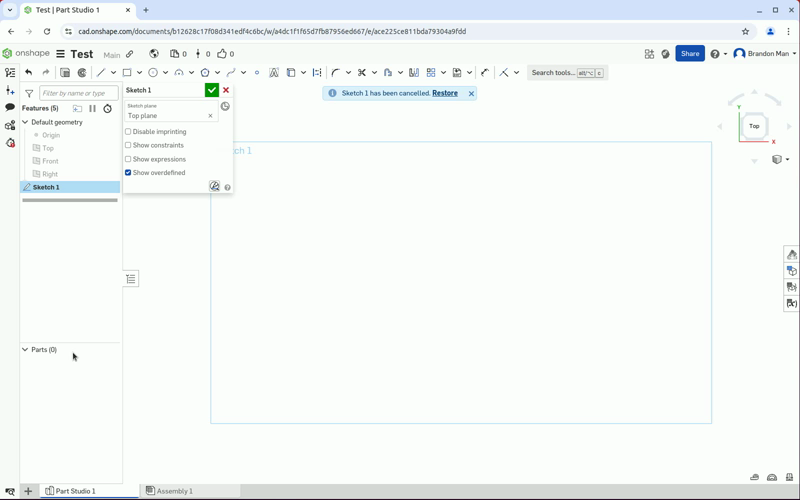
key(y)
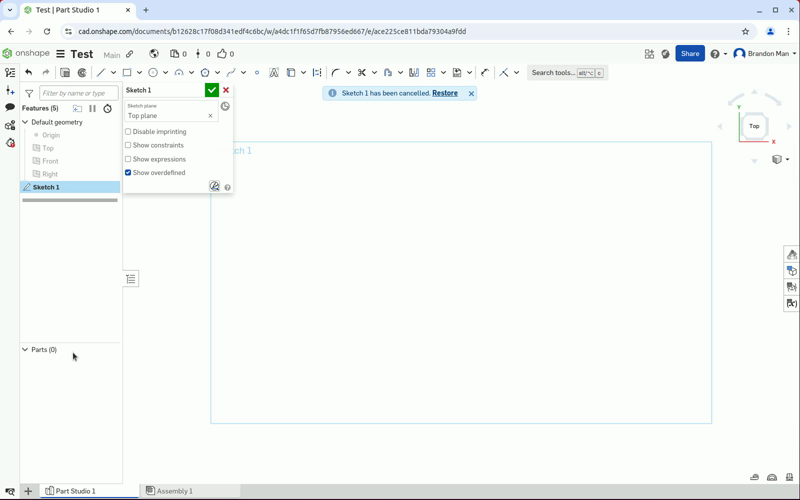
key(l)
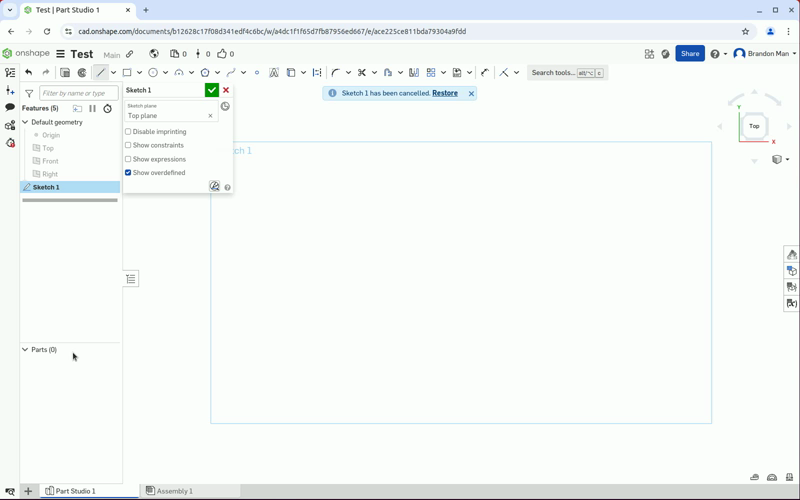
key_down(shift)
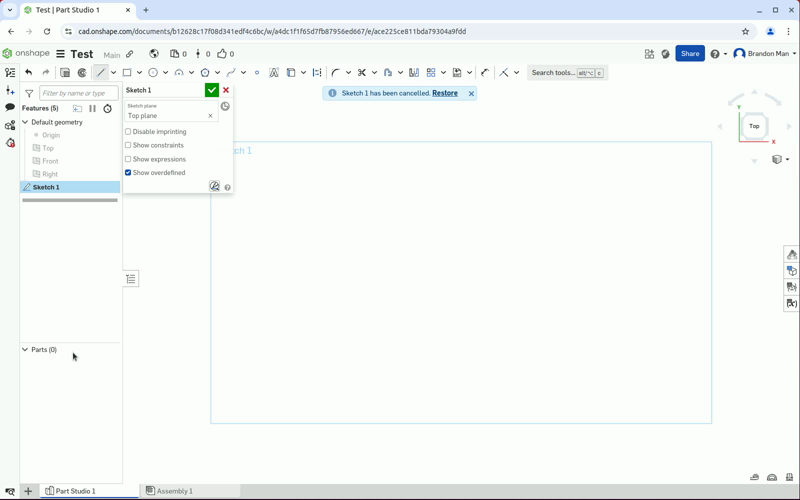
mouse_move(495, 282)
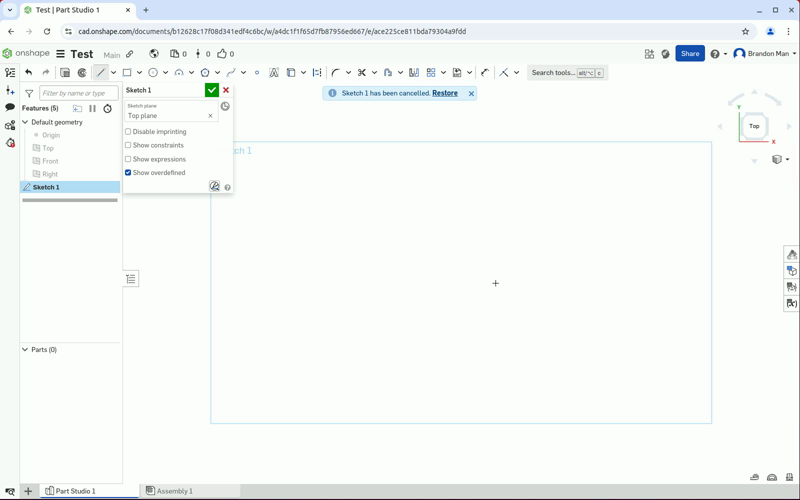
click(495, 282)
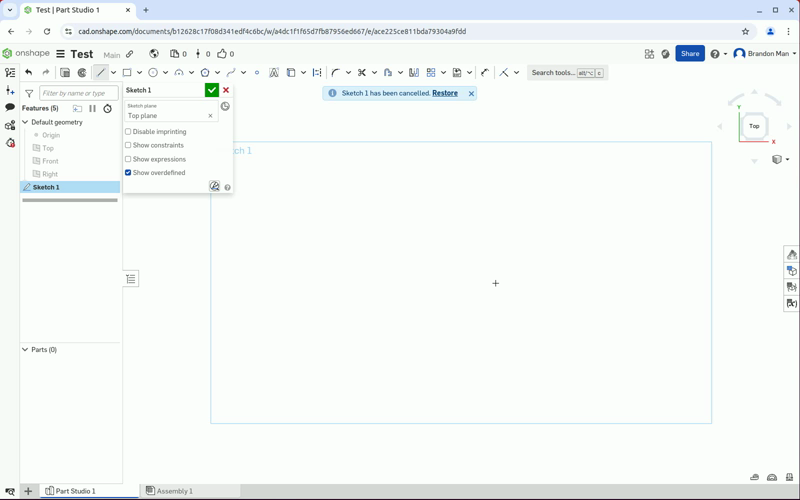
key_up(shift)
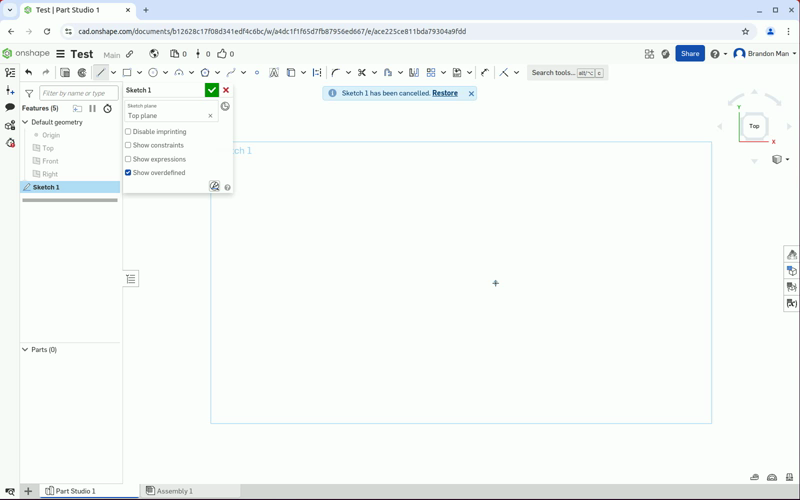
key_down(shift)
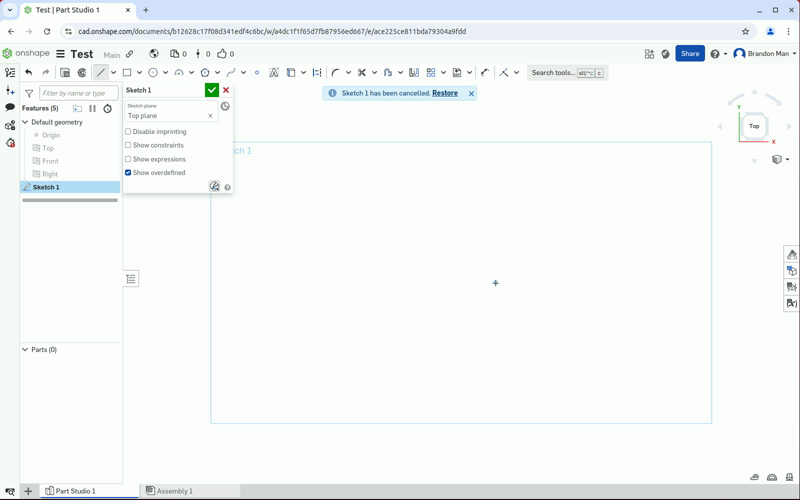
mouse_move(525, 282)
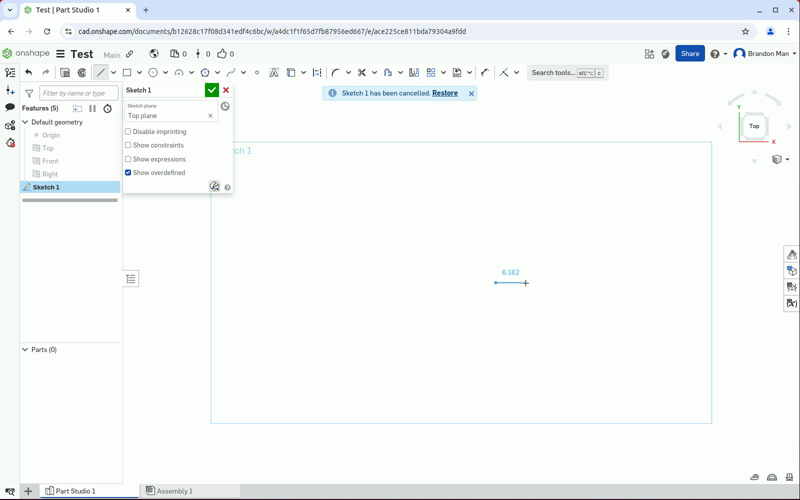
mouse_move(503, 282)
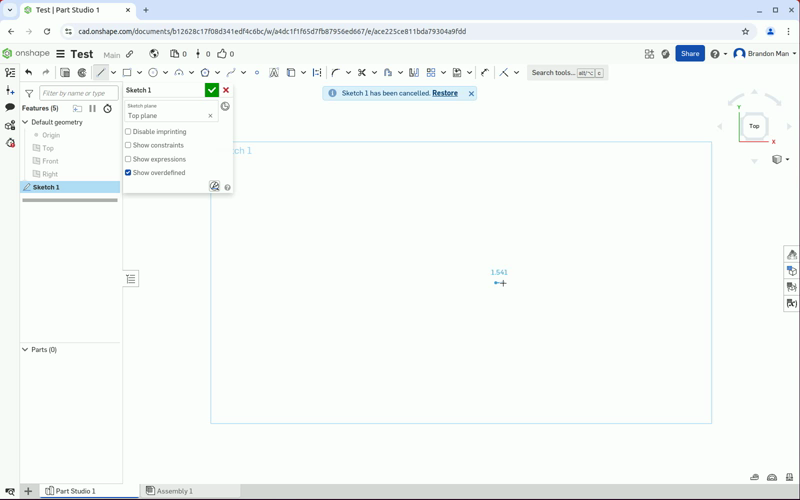
scroll(6)
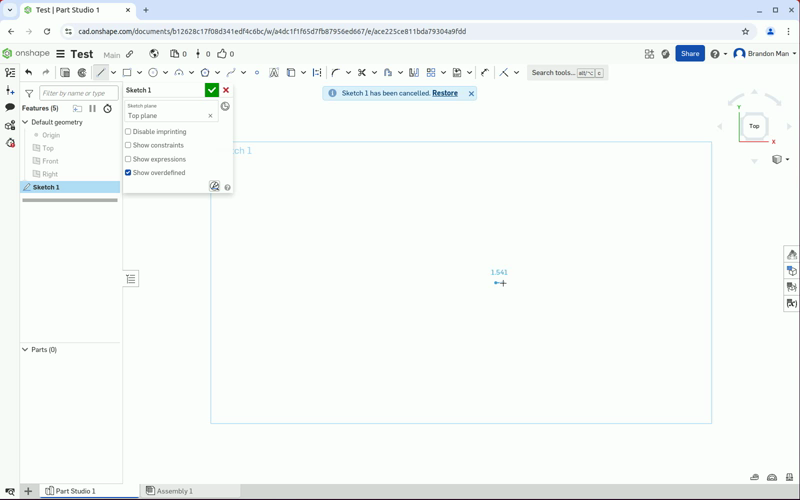
scroll(6)
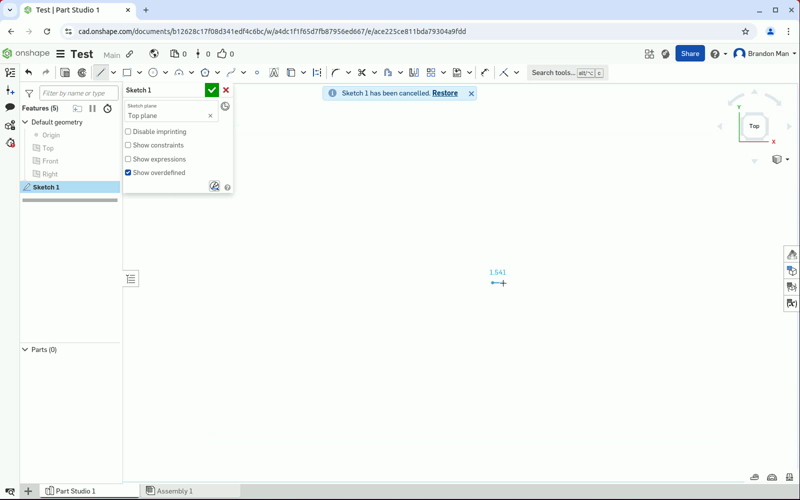
scroll(6)
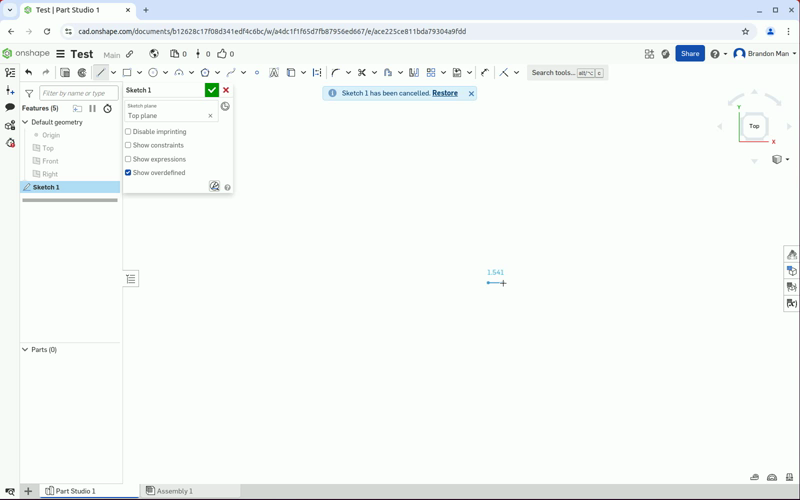
scroll(6)
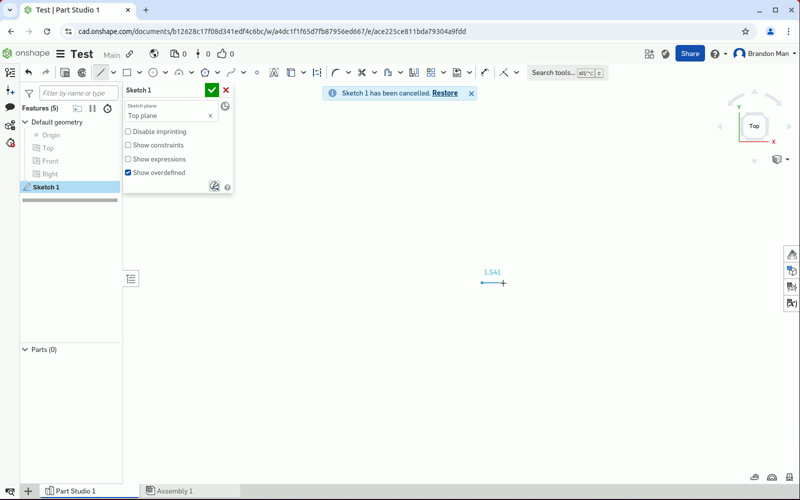
scroll(6)
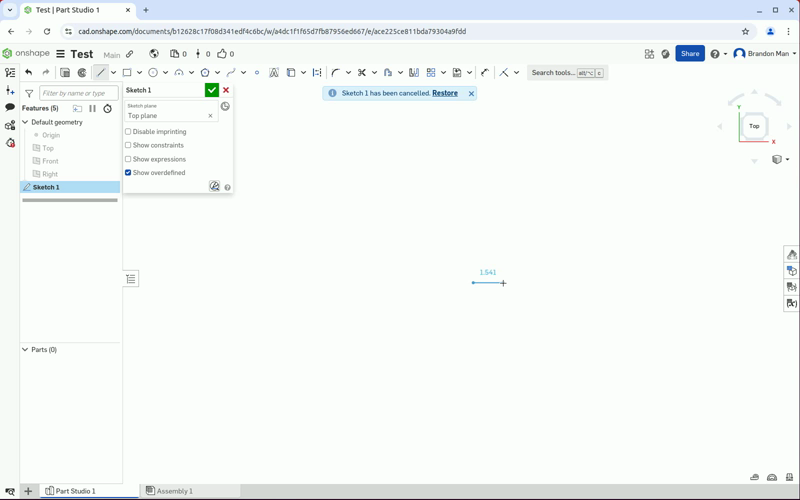
scroll(6)
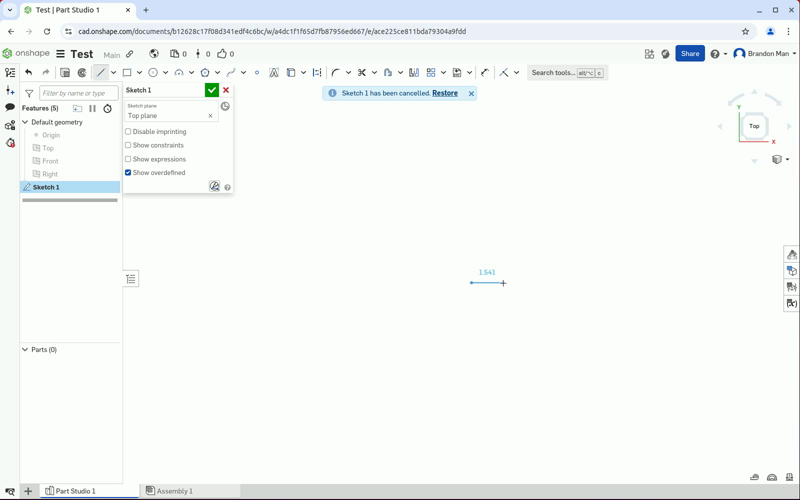
scroll(6)
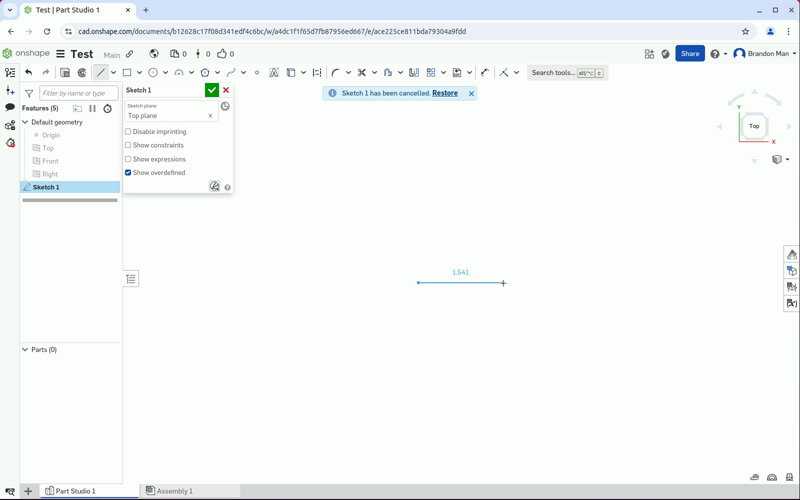
click(503, 282)
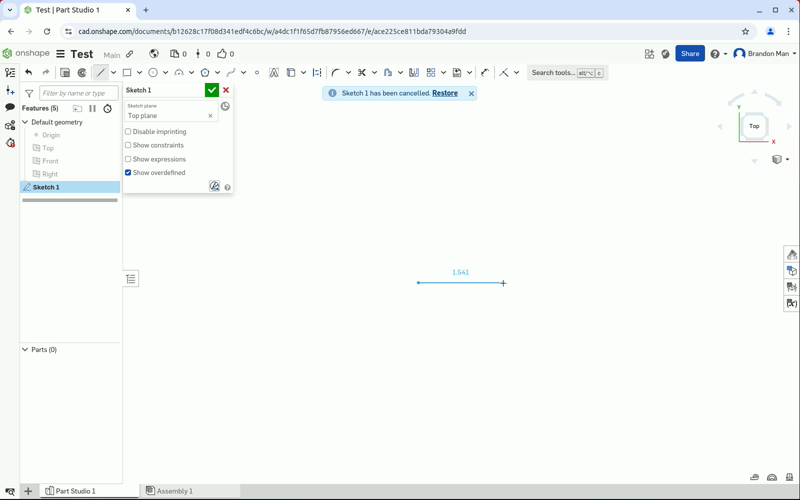
scroll(-6)
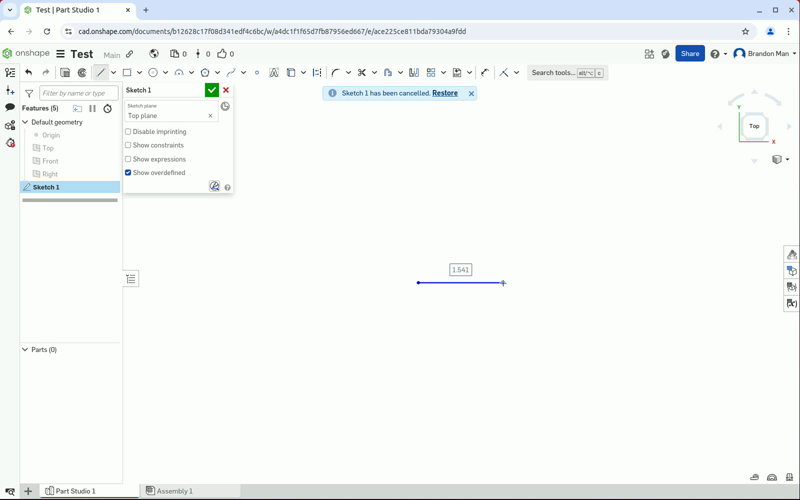
scroll(-6)
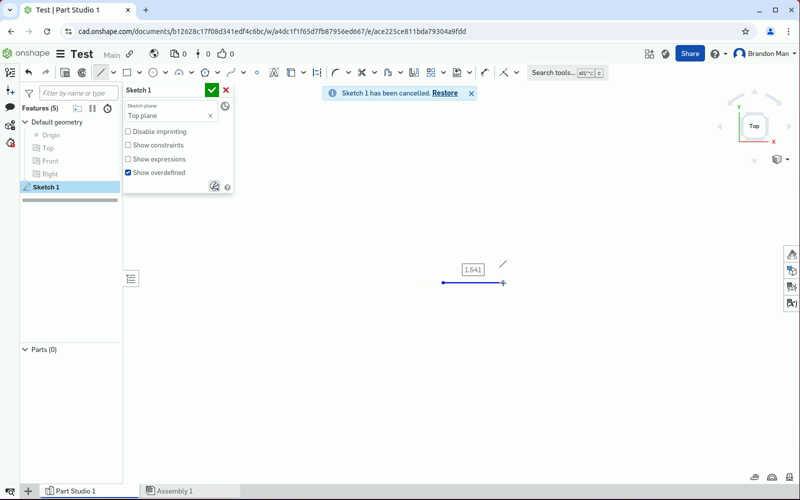
scroll(-6)
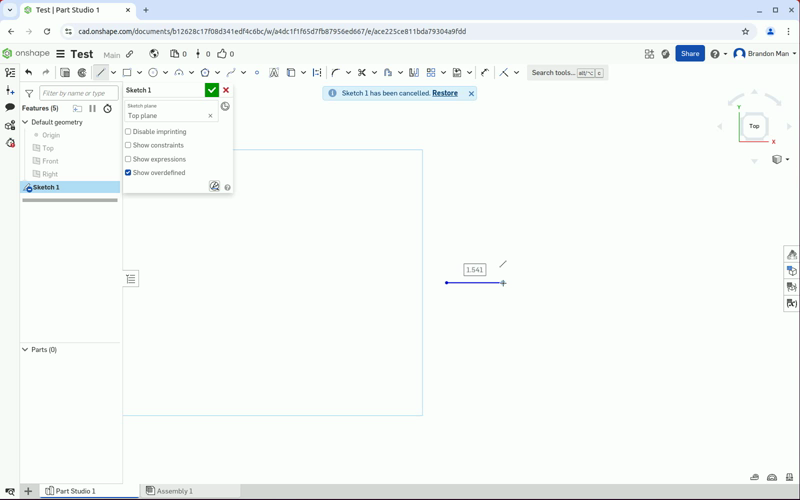
scroll(-6)
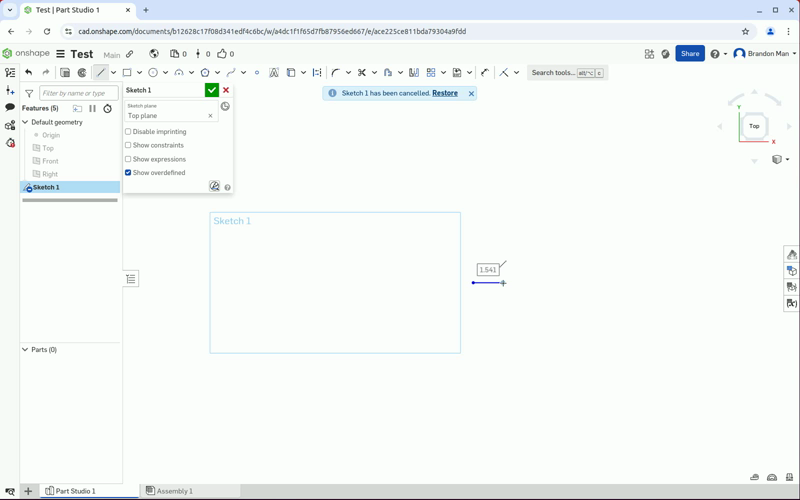
scroll(-6)
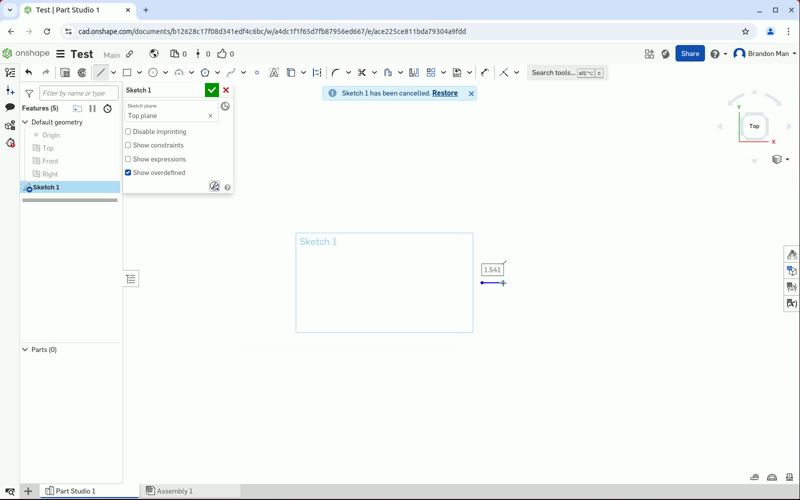
scroll(-6)
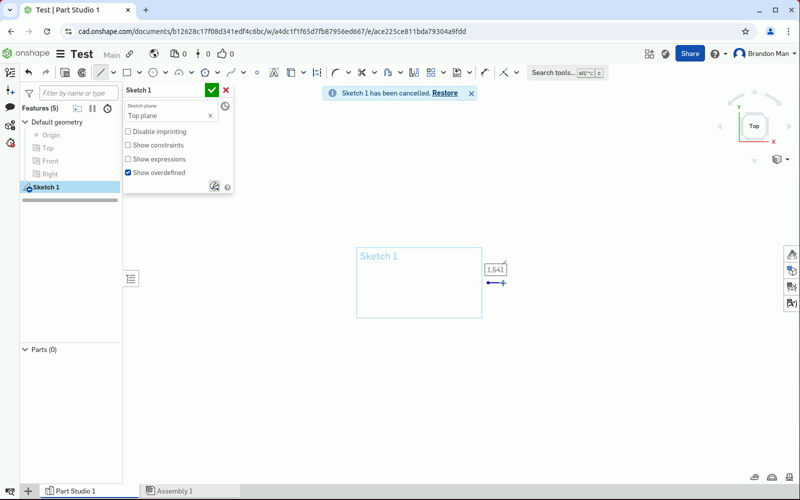
scroll(-6)
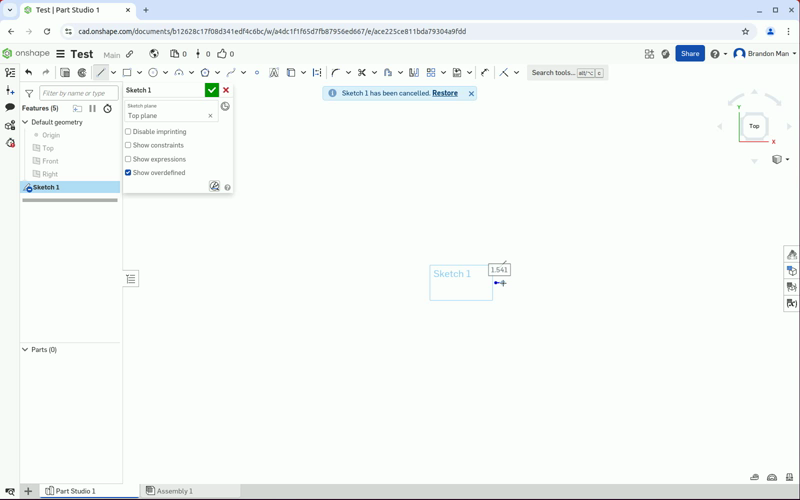
key_up(shift)
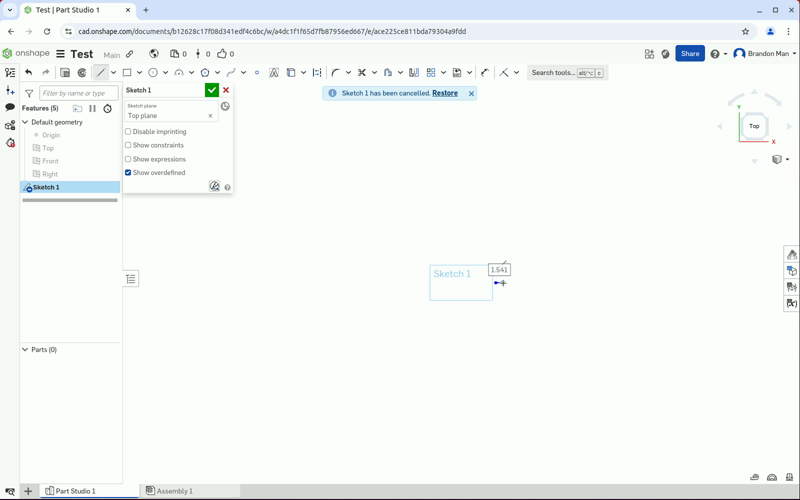
key_down(shift)
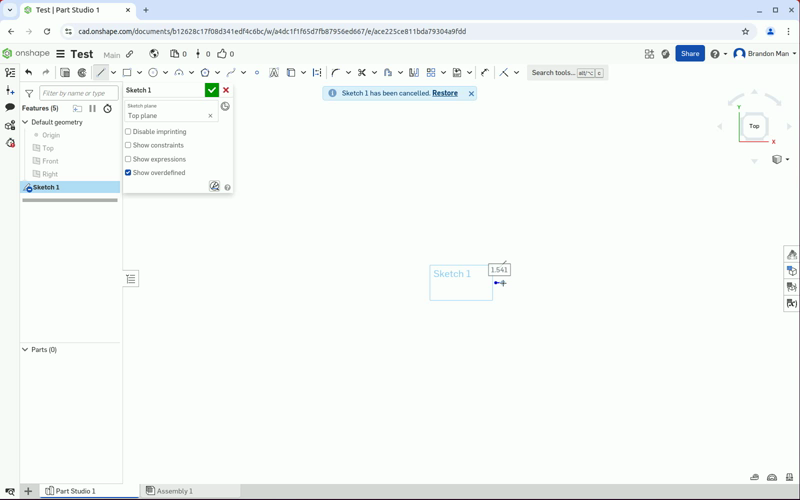
mouse_move(533, 282)
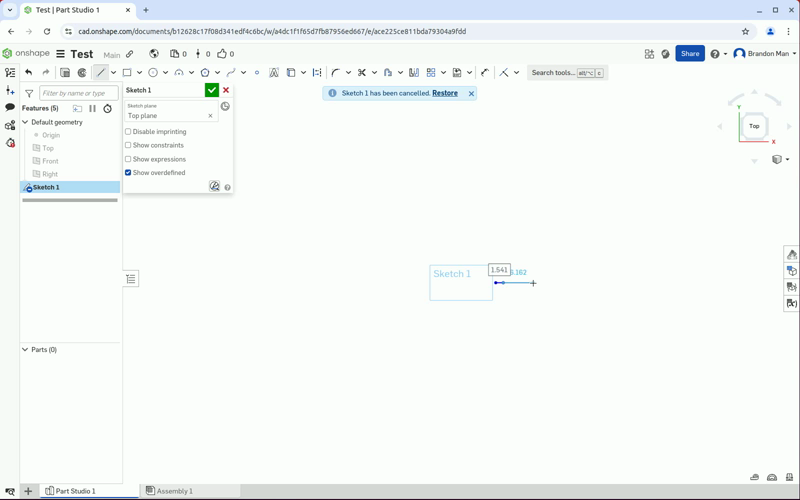
mouse_move(510, 282)
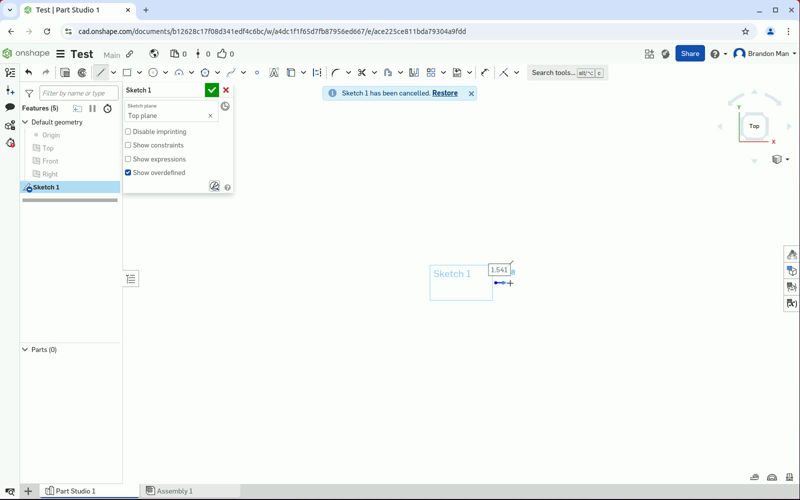
scroll(6)
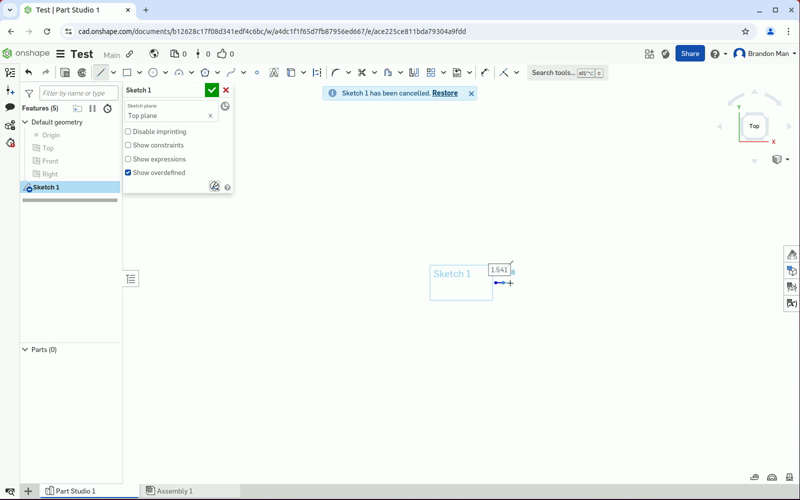
scroll(6)
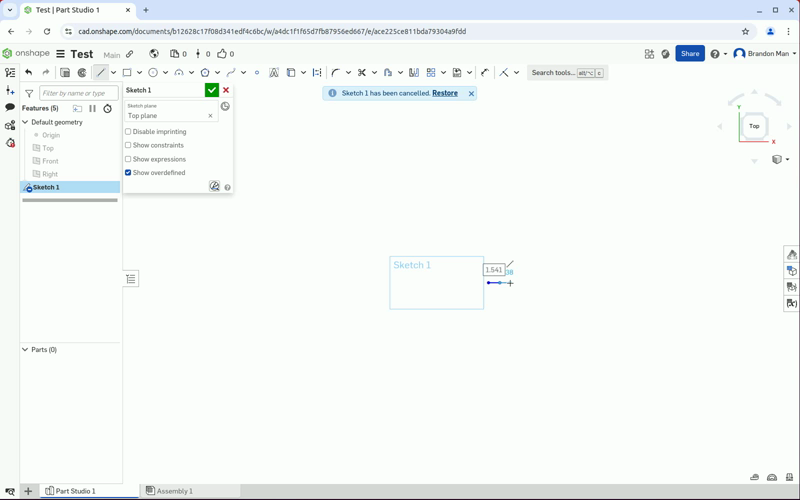
scroll(6)
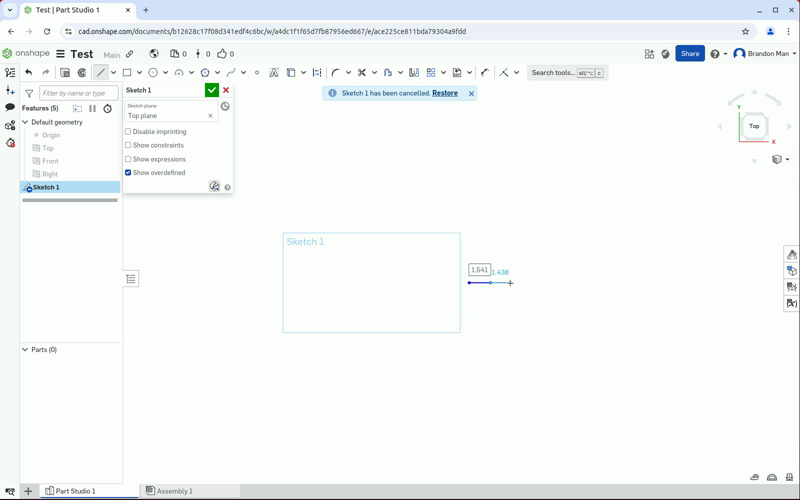
scroll(6)
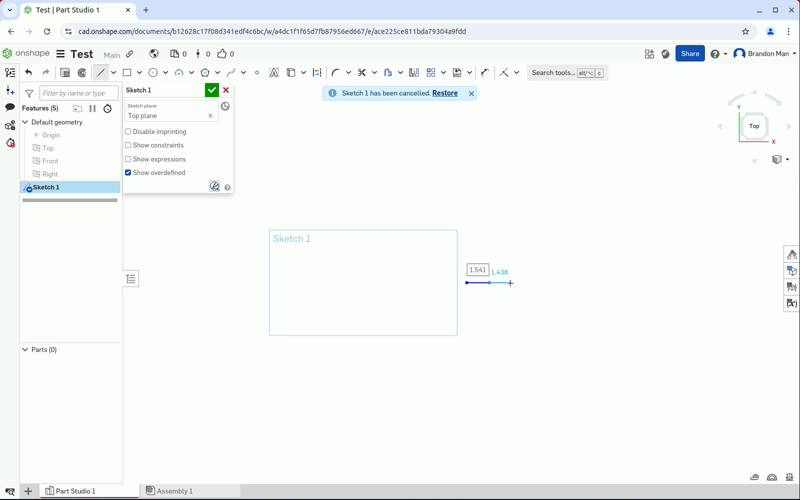
scroll(6)
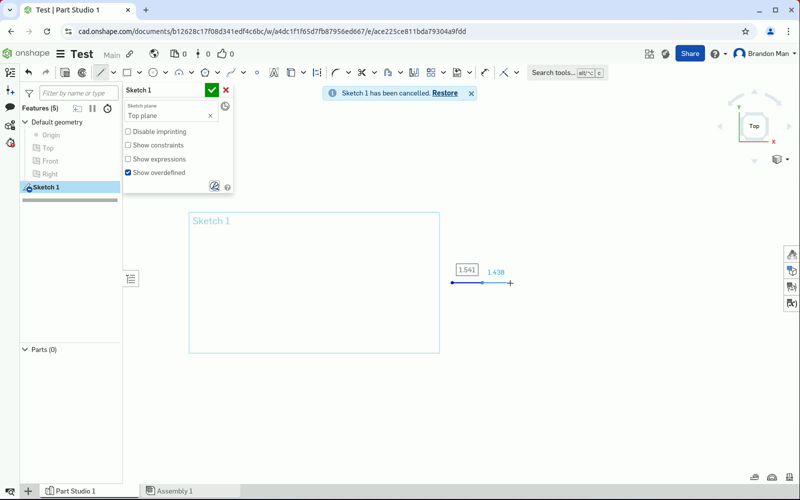
scroll(6)
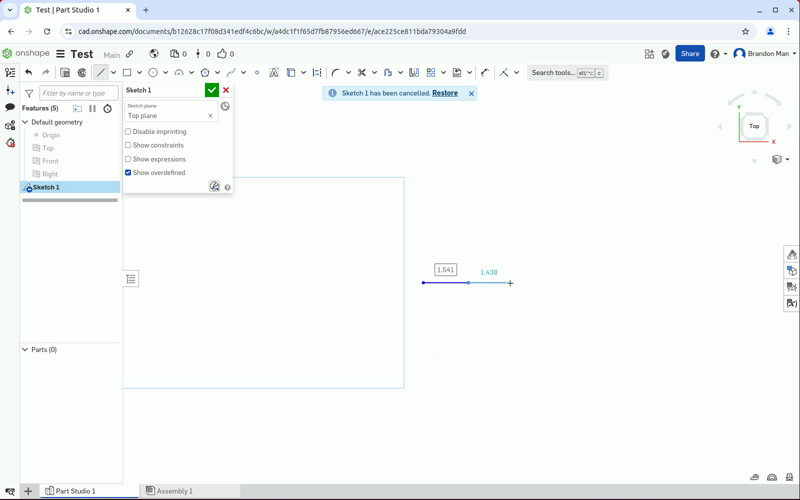
scroll(6)
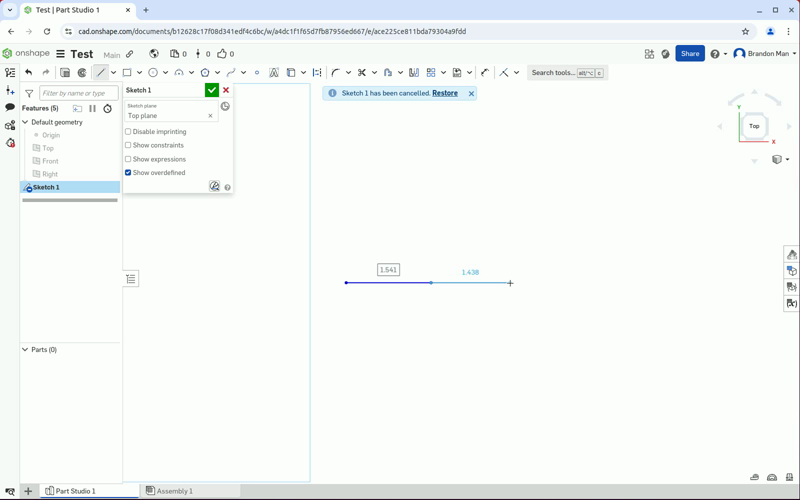
click(510, 282)
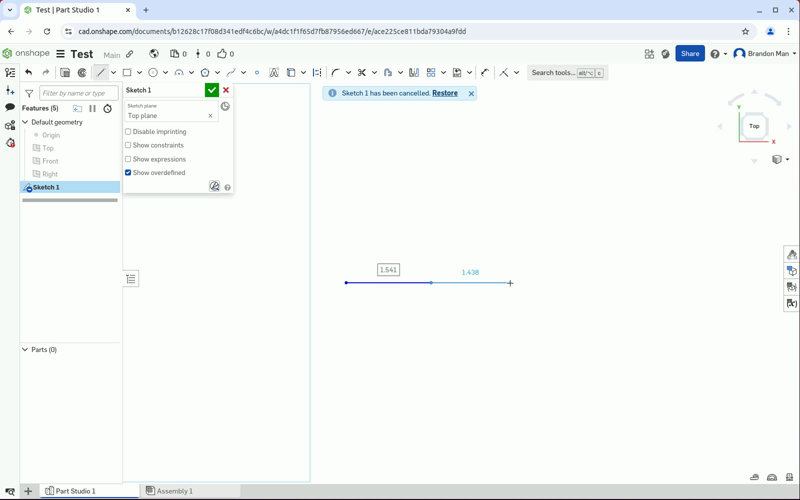
scroll(-6)
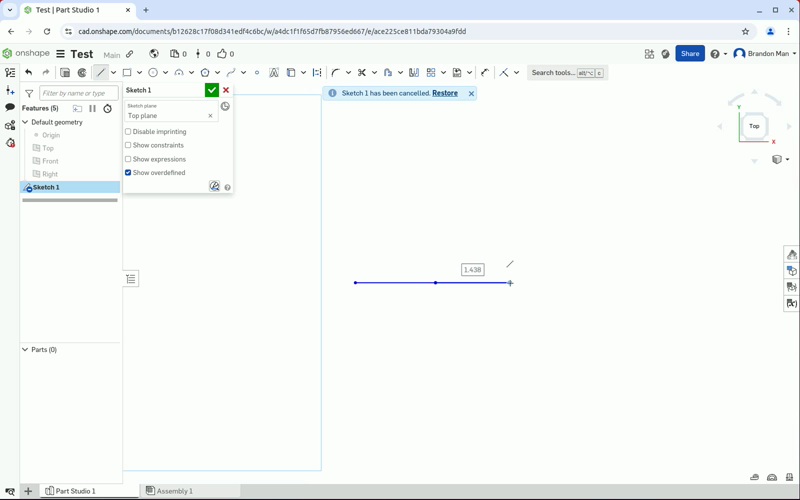
scroll(-6)
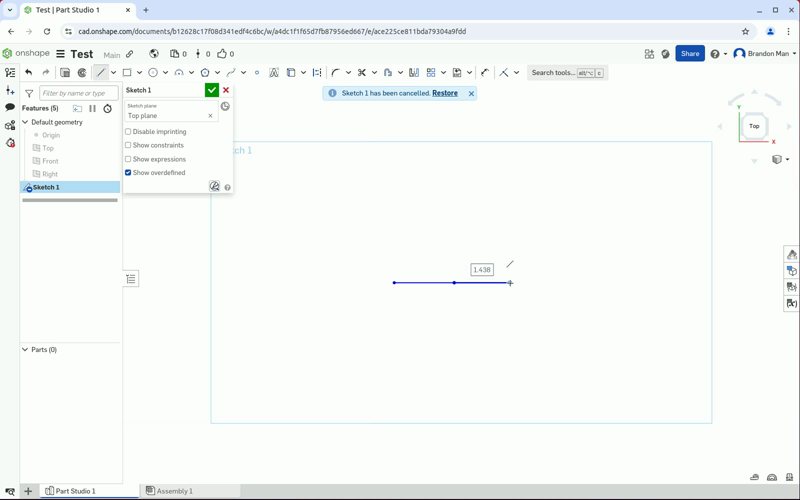
scroll(-6)
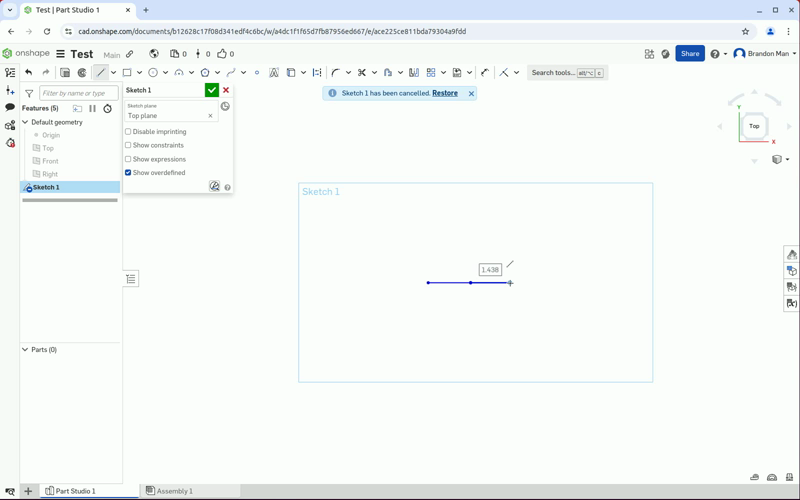
scroll(-6)
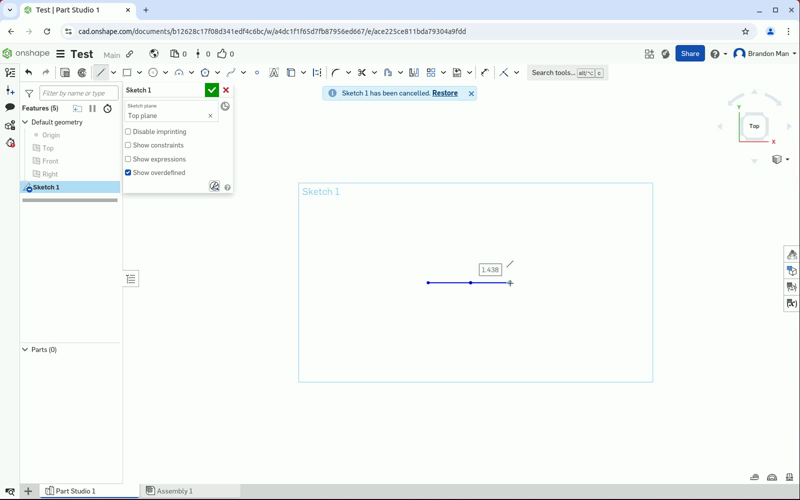
scroll(-6)
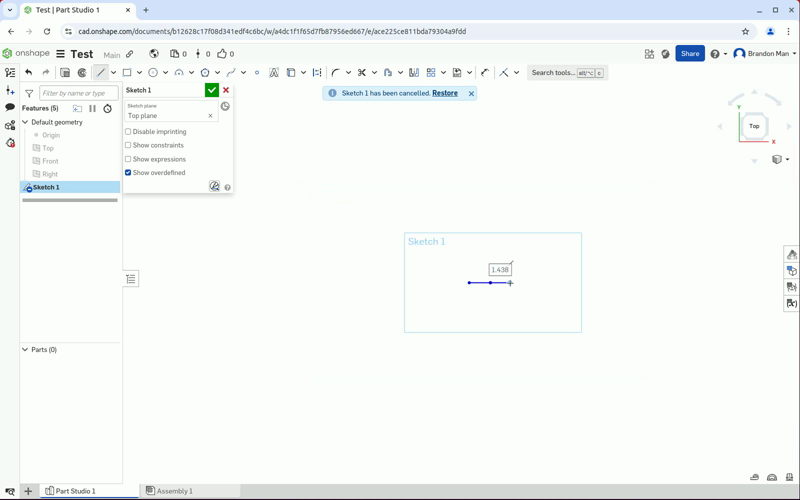
scroll(-6)
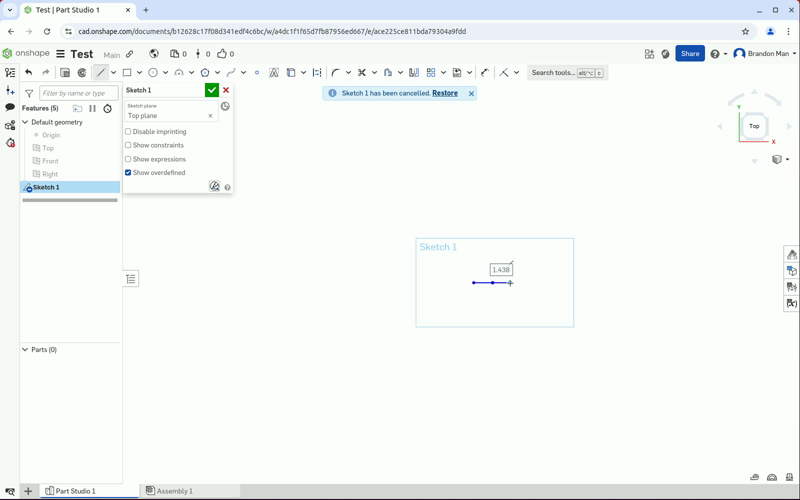
scroll(-6)
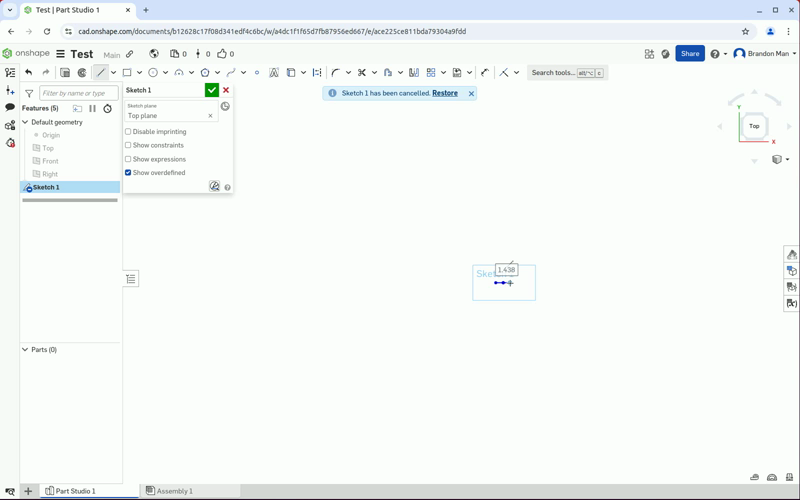
key_up(shift)
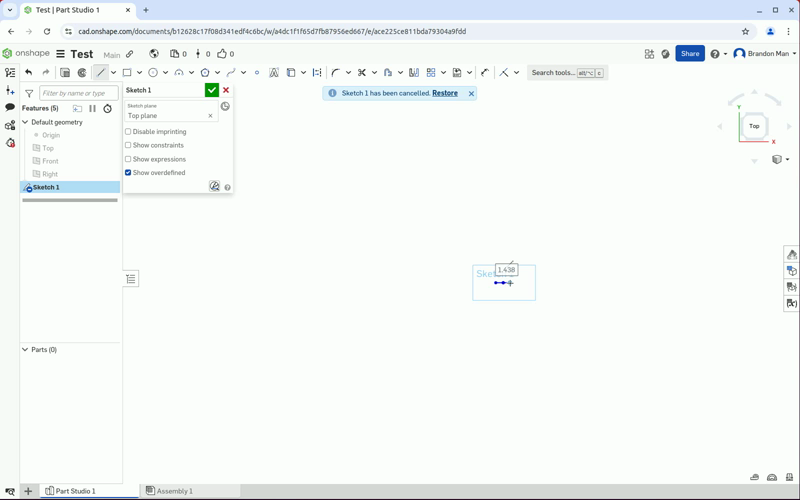
key_down(shift)
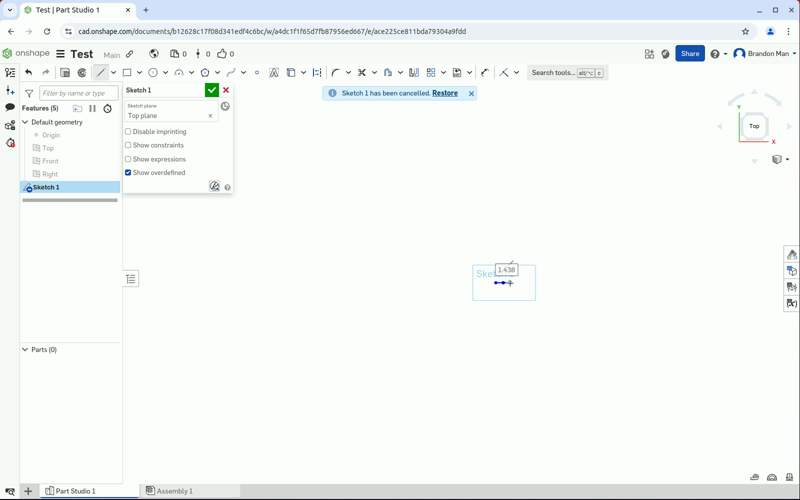
mouse_move(540, 282)
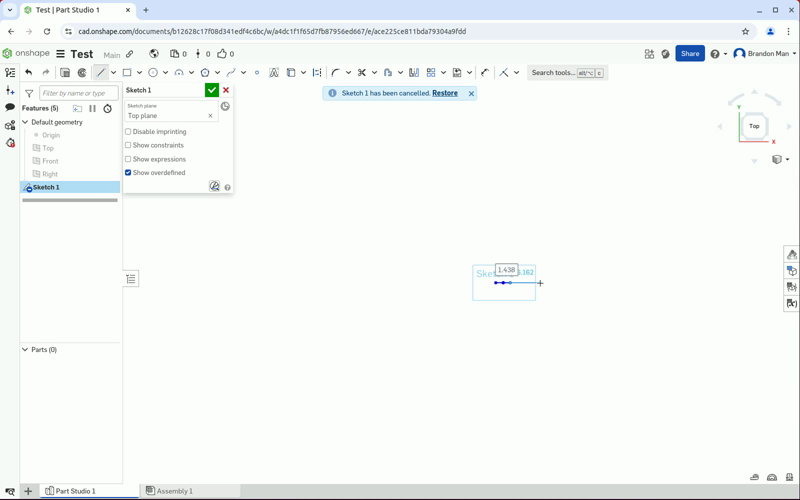
mouse_move(510, 240)
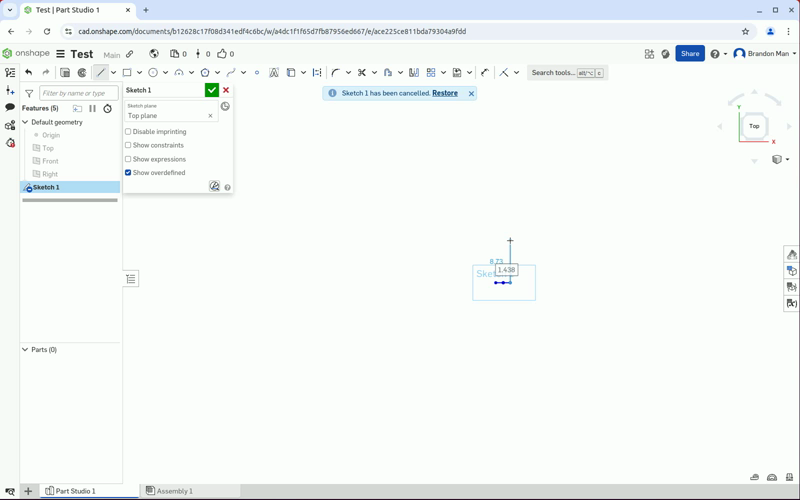
click(510, 240)
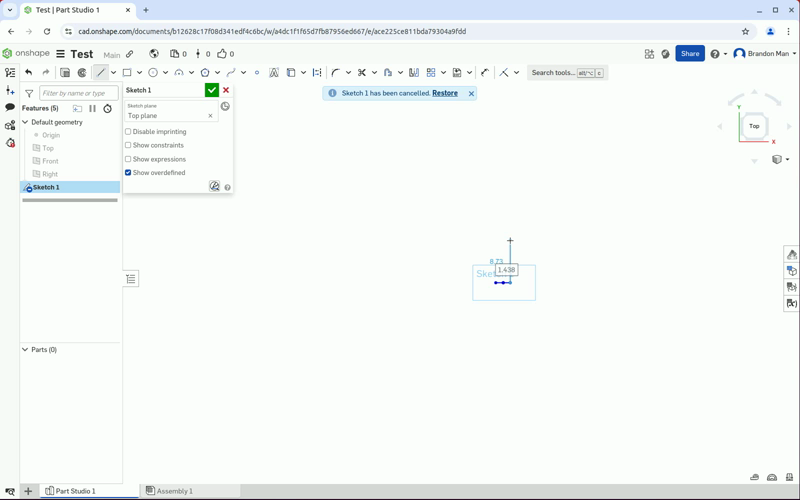
key_up(shift)
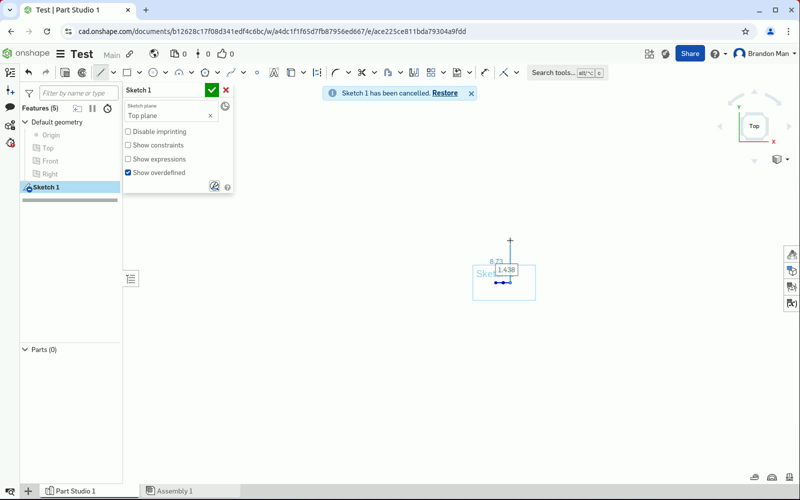
key_down(shift)
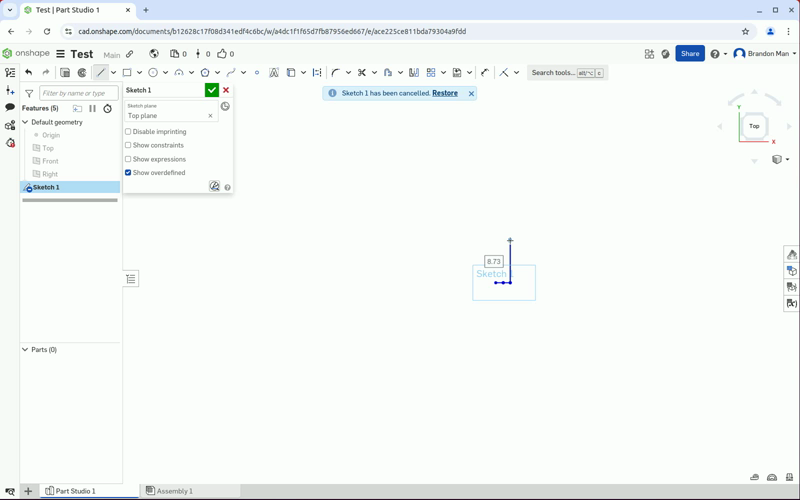
mouse_move(540, 240)
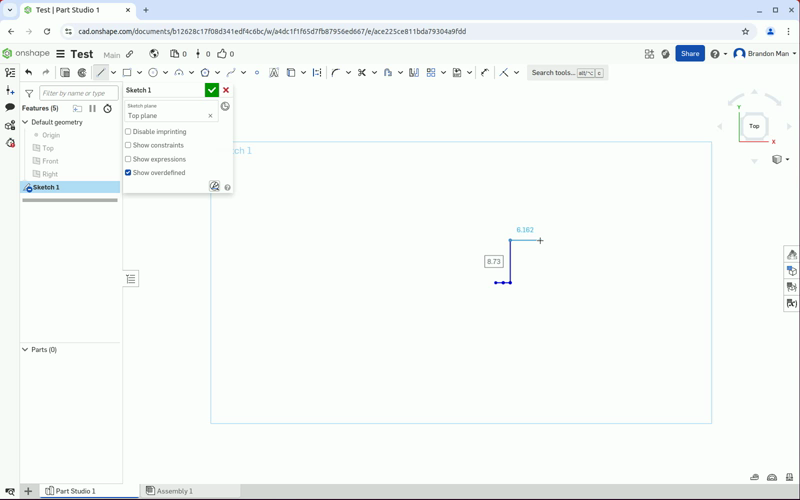
mouse_move(495, 240)
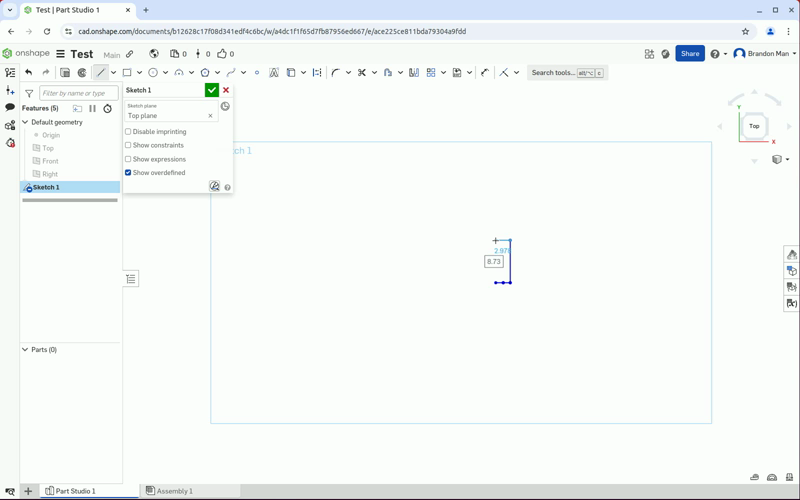
click(495, 240)
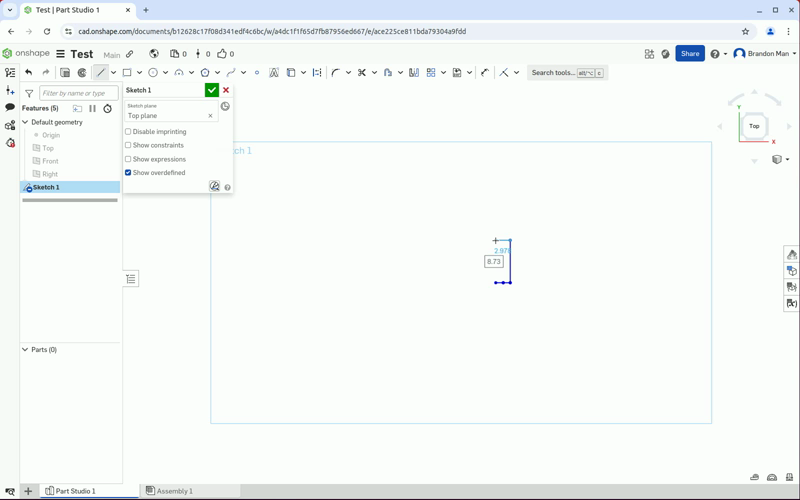
key_up(shift)
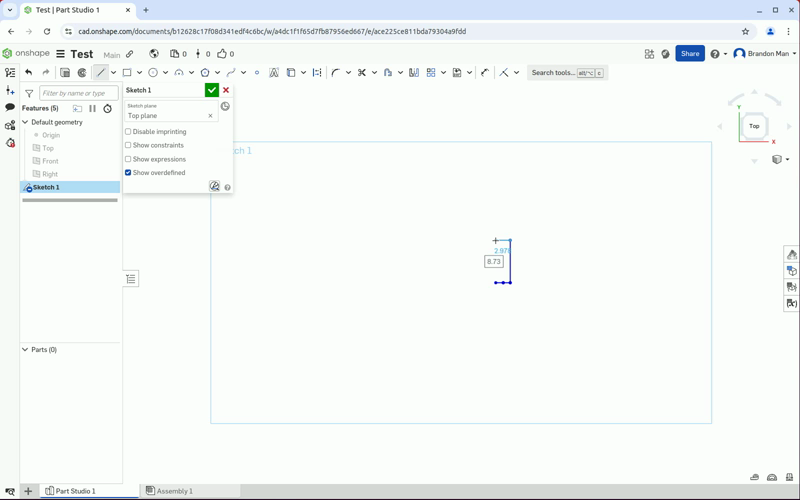
mouse_move(525, 240)
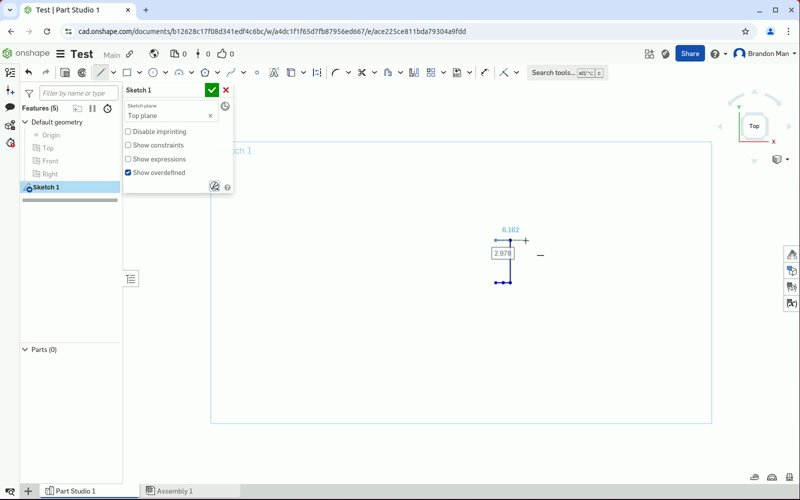
key_down(shift)
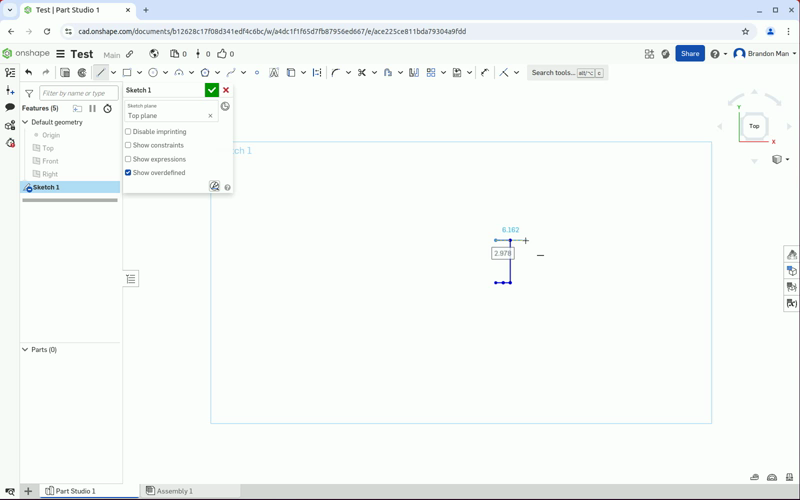
mouse_move(495, 282)
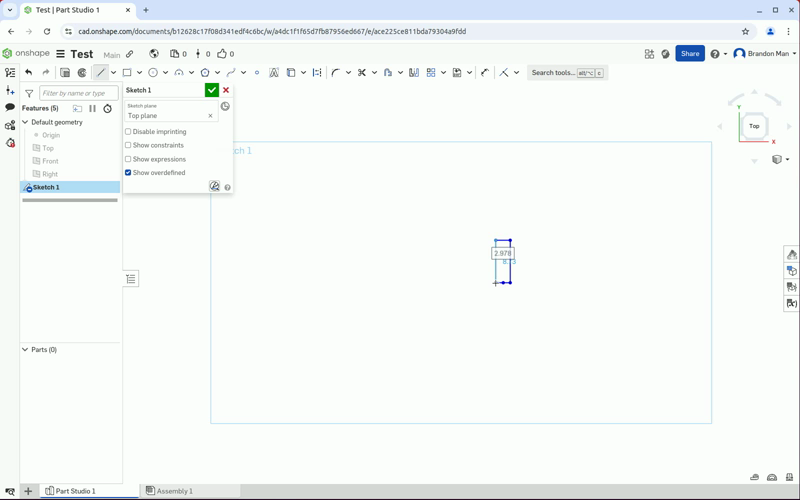
key_up(shift)
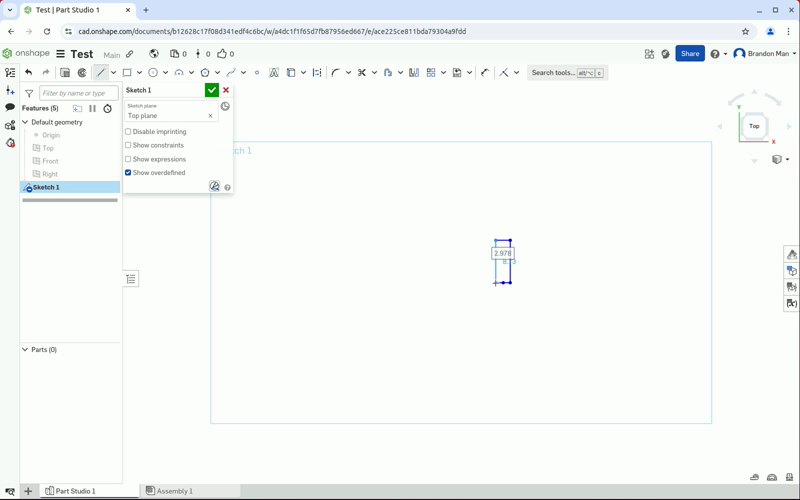
click(495, 282)
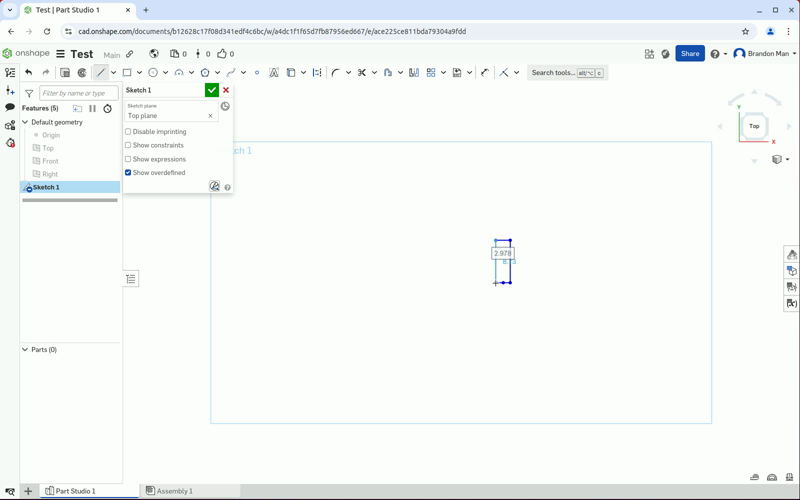
key(esc)
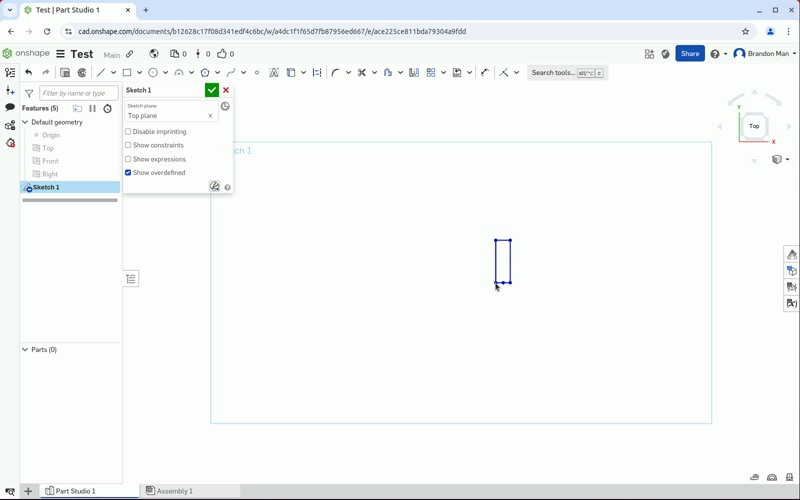
mouse_move(504, 267)
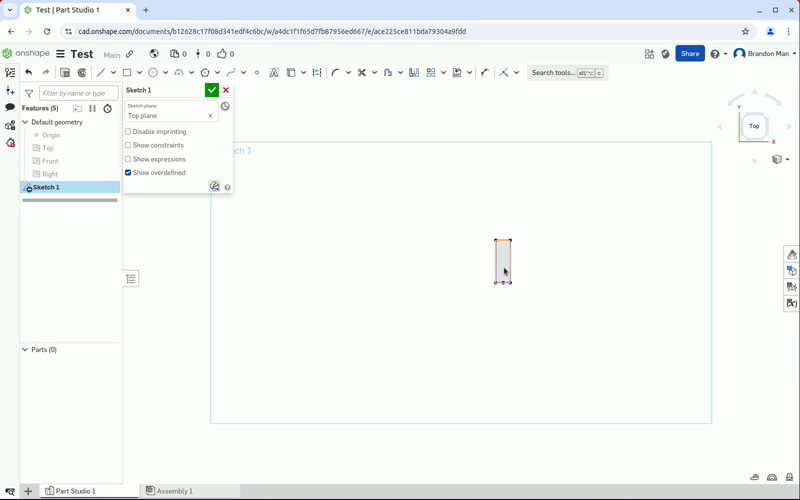
scroll(6)
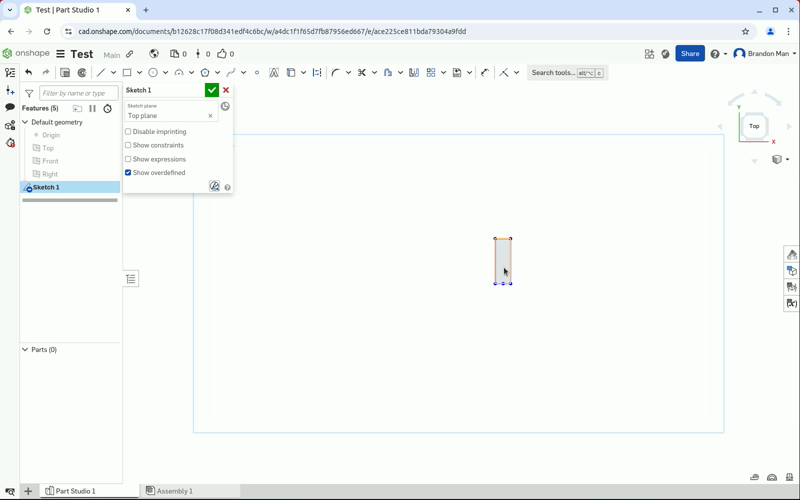
scroll(6)
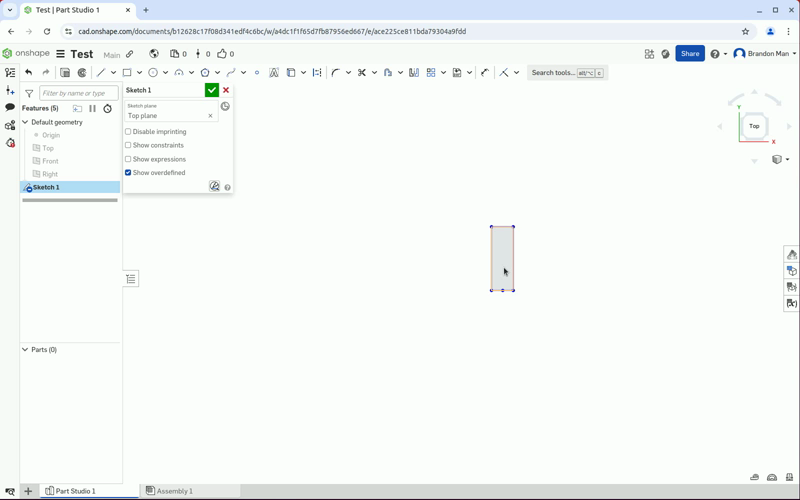
scroll(6)
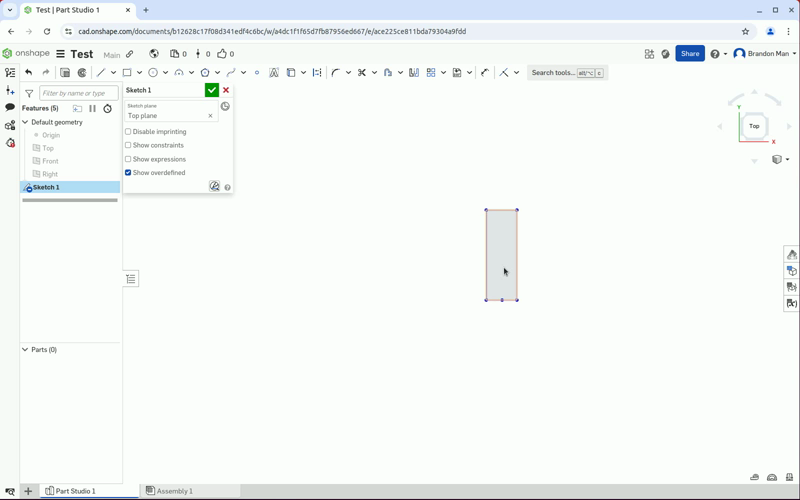
scroll(6)
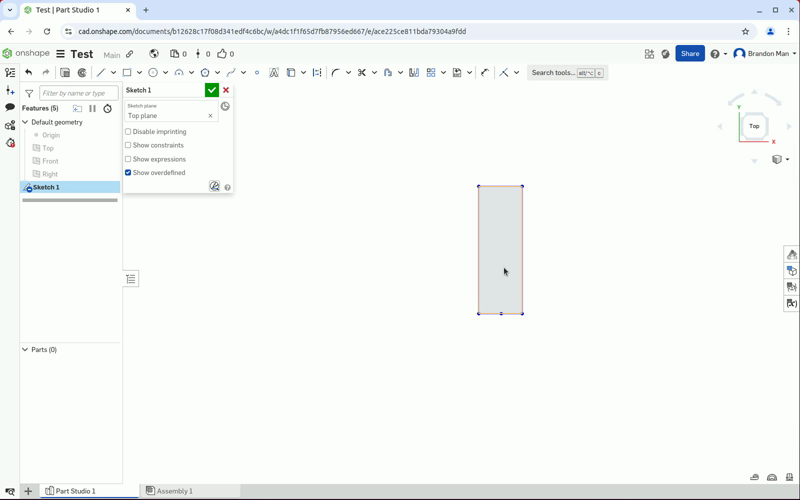
scroll(6)
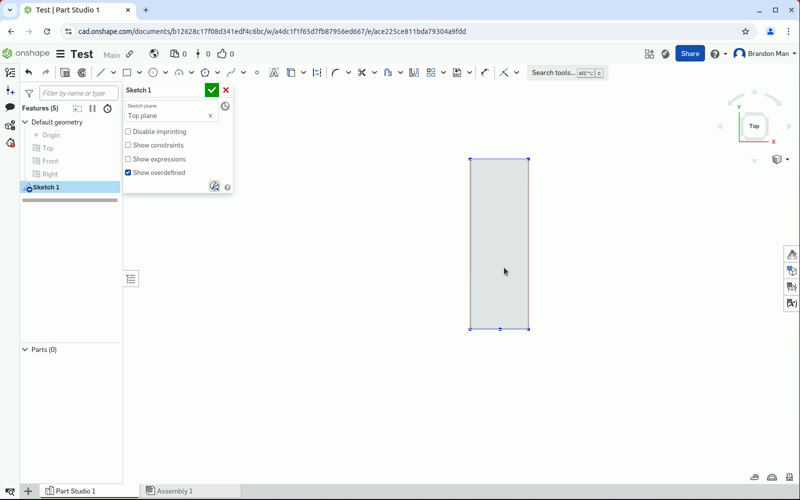
scroll(6)
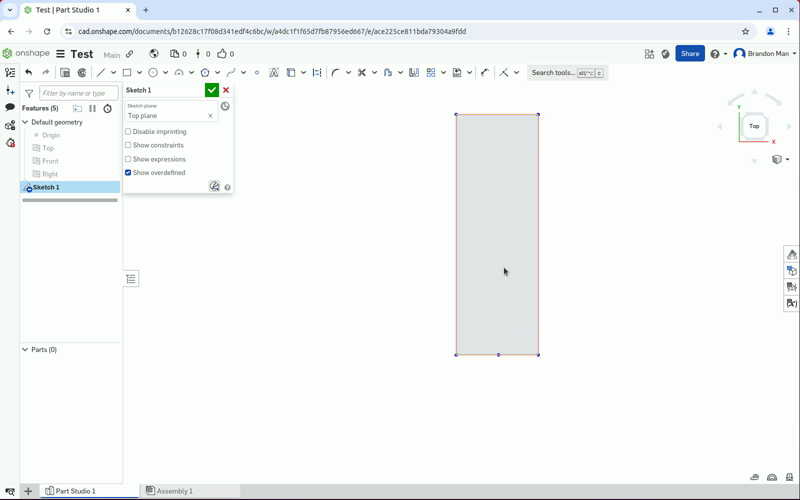
scroll(6)
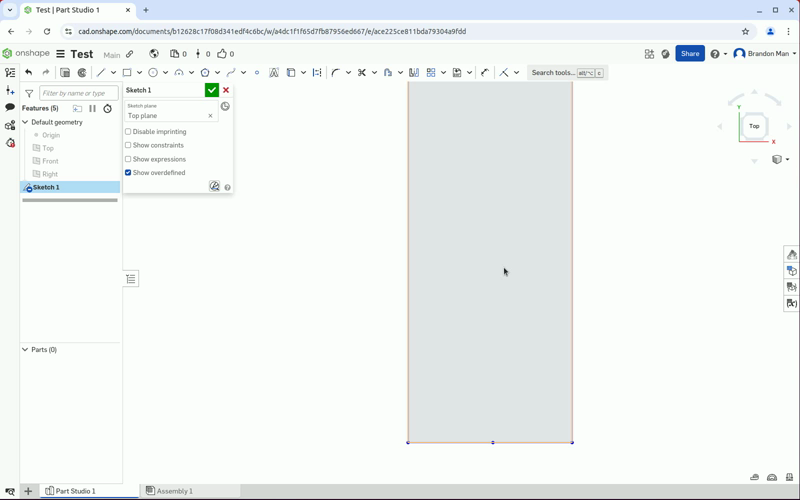
click(504, 267)
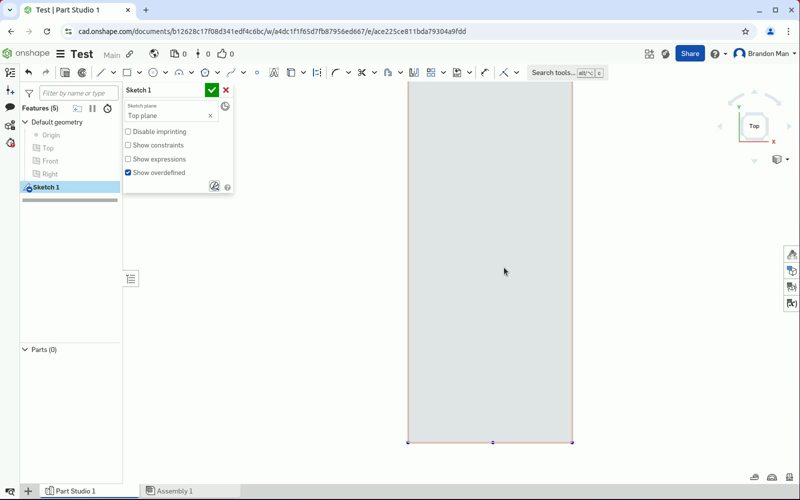
scroll(-6)
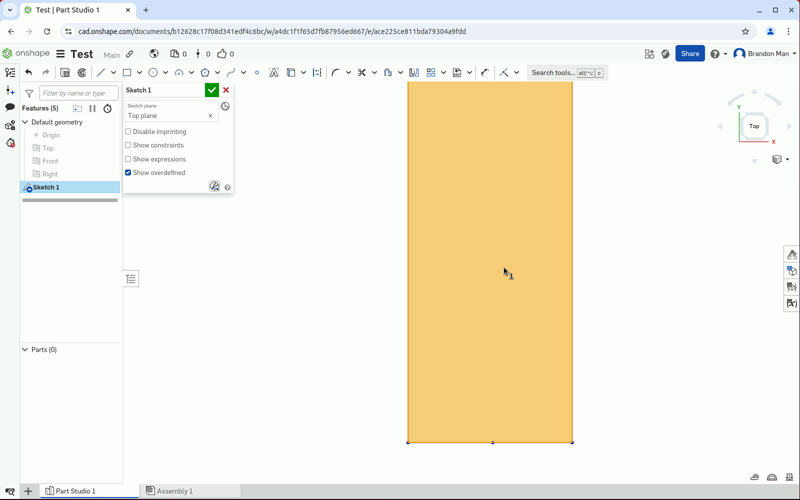
scroll(-6)
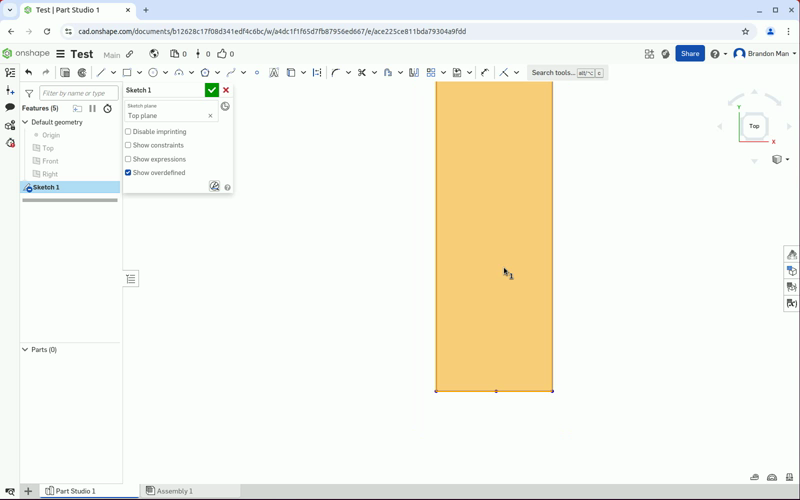
scroll(-6)
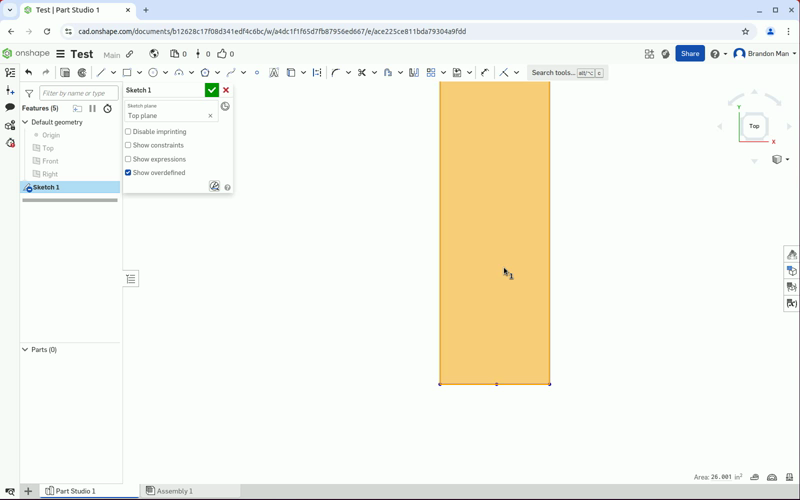
scroll(-6)
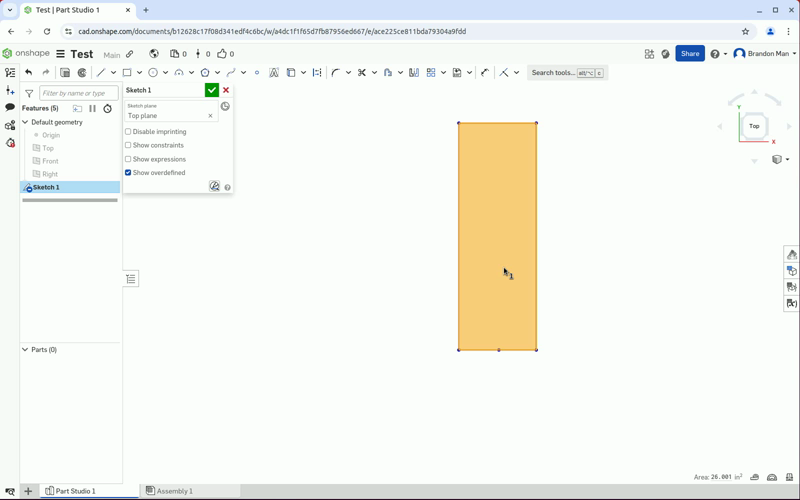
scroll(-6)
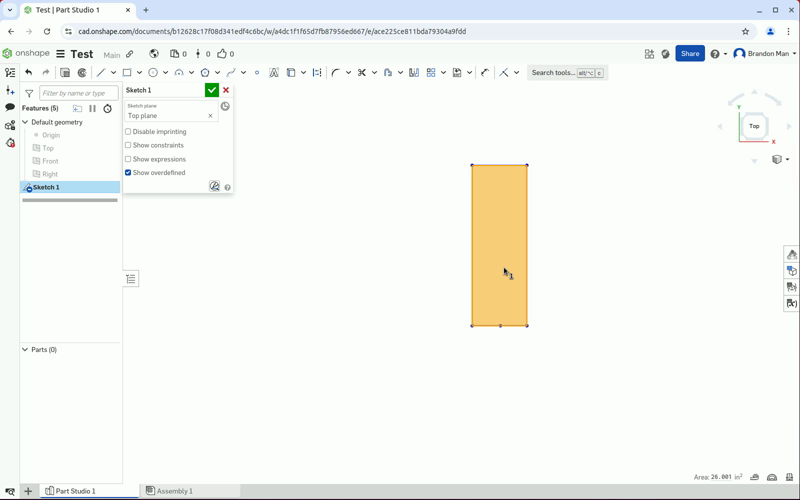
scroll(-6)
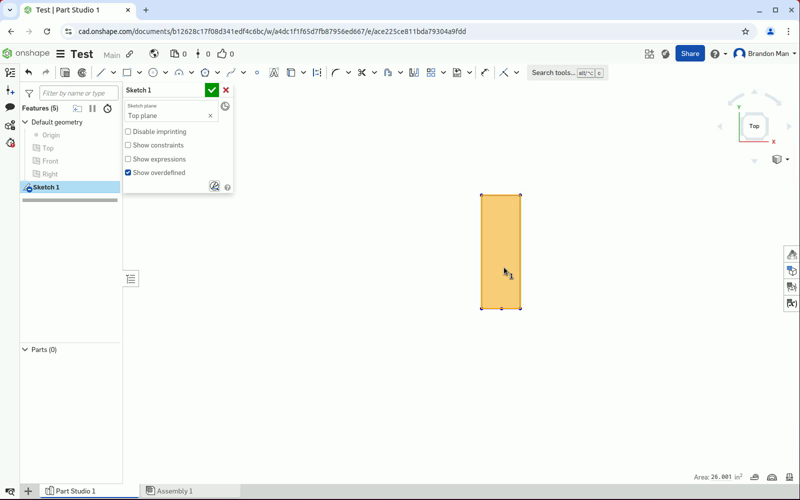
scroll(-6)
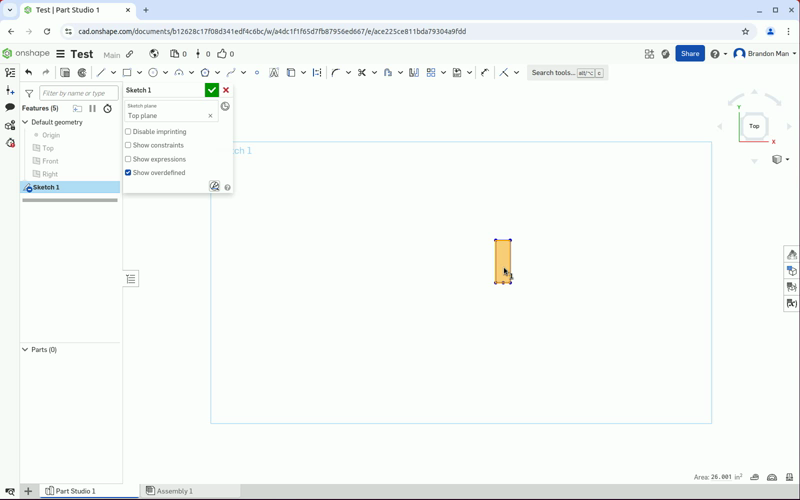
mouse_move(73, 352)
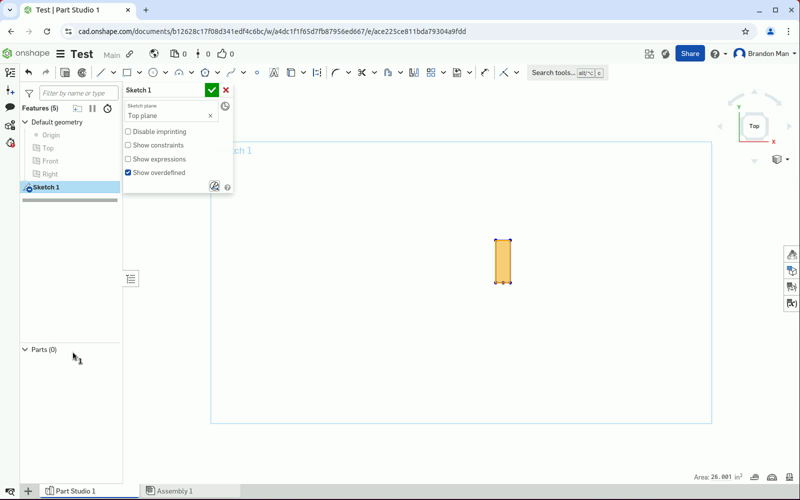
key(shift+y)
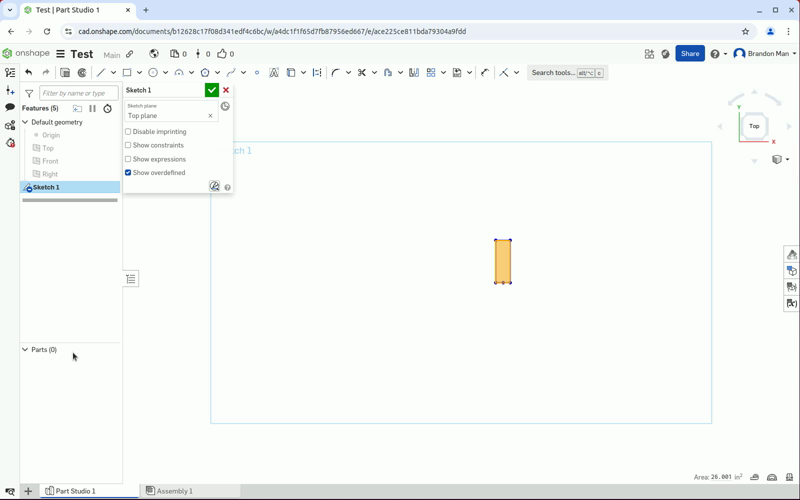
key(shift+e)
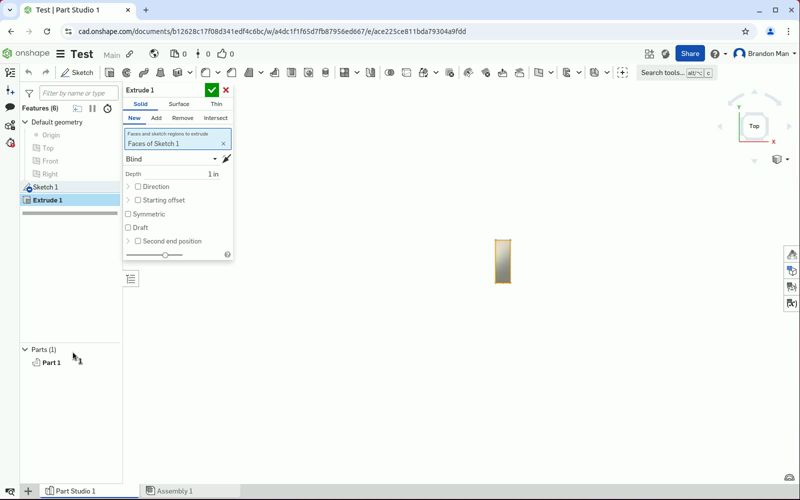
mouse_move(143, 106)
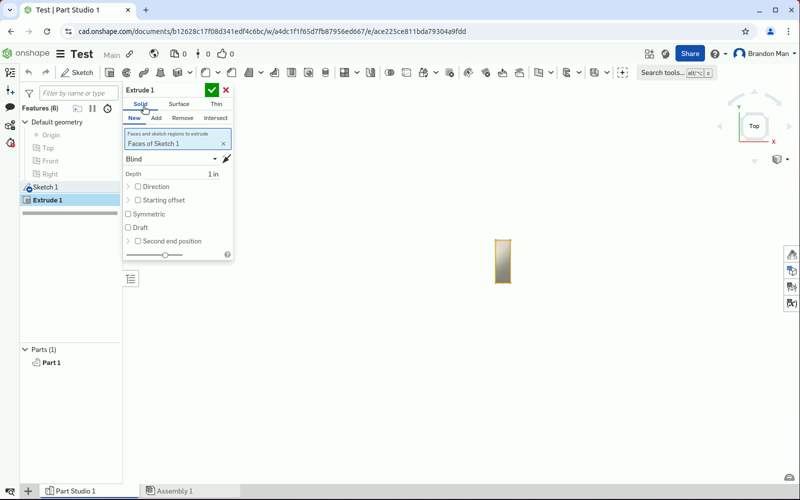
click(143, 106)
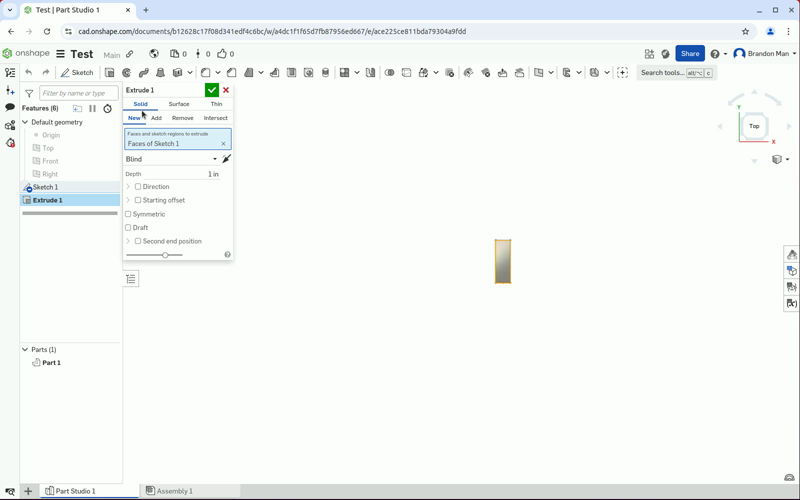
mouse_move(137, 120)
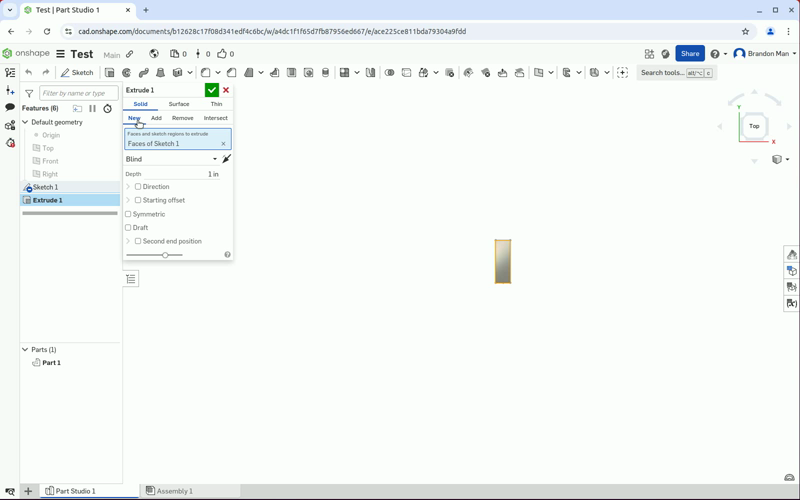
click(137, 120)
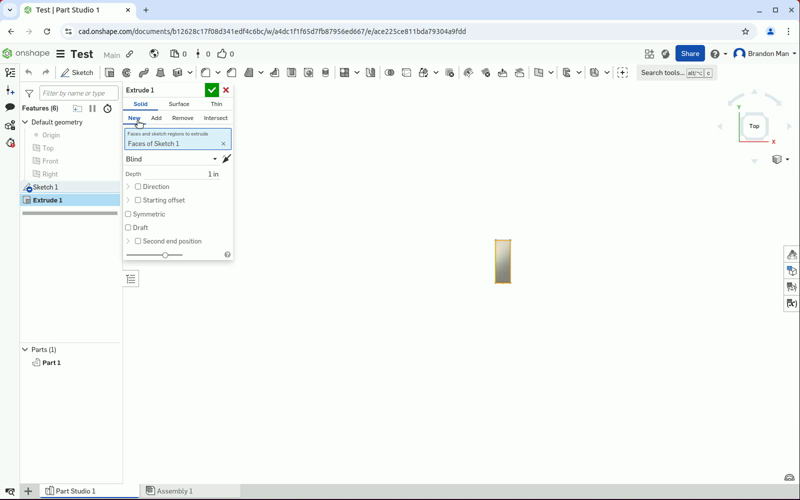
key(tab, 4)
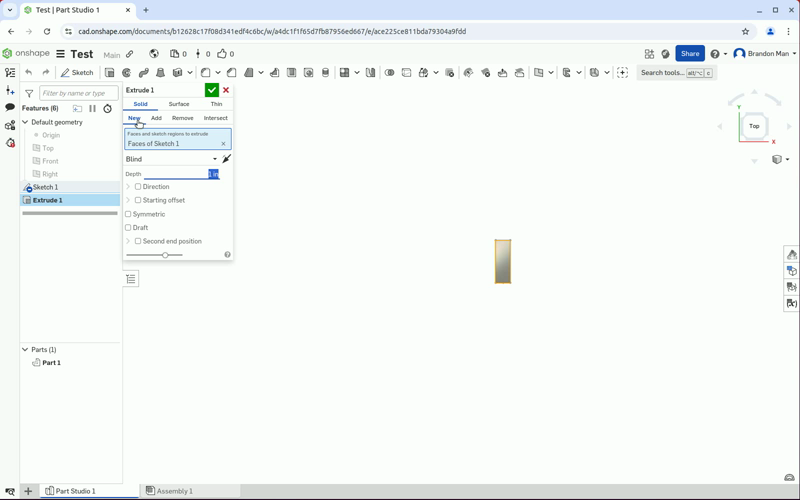
text(1.926)
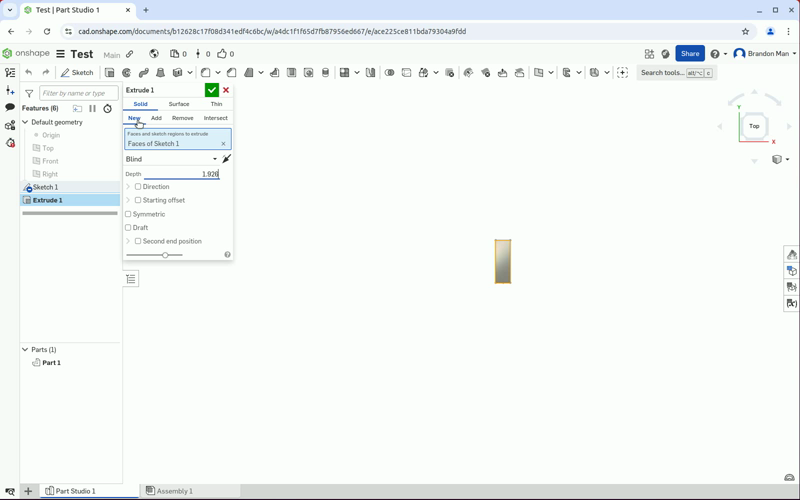
key(enter)
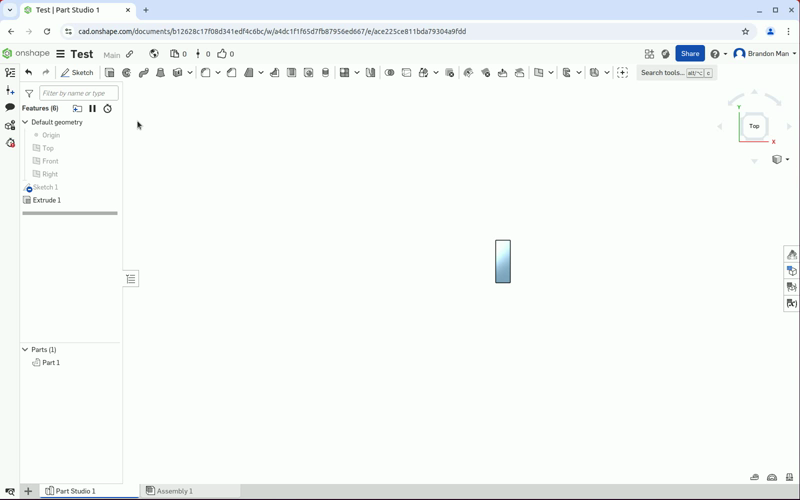
key(shift+h)
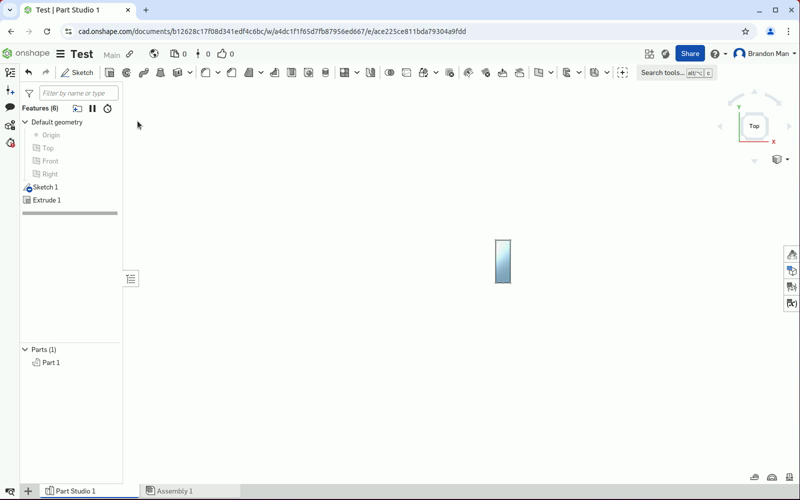
key(shift+h)
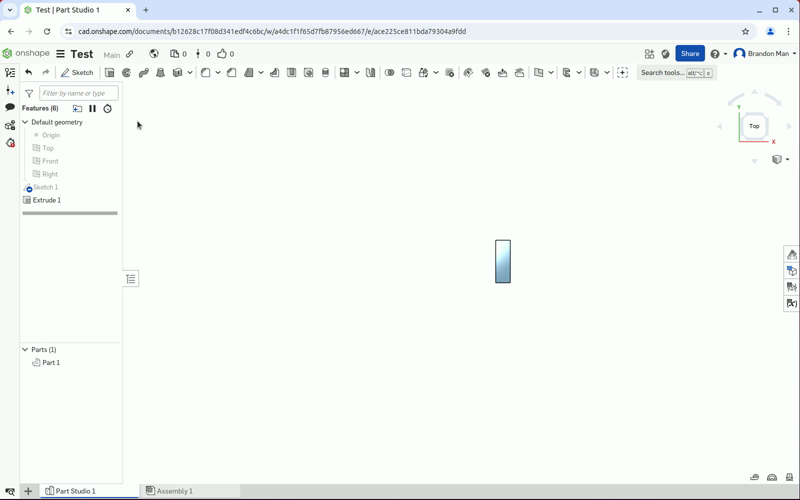
mouse_move(73, 189)
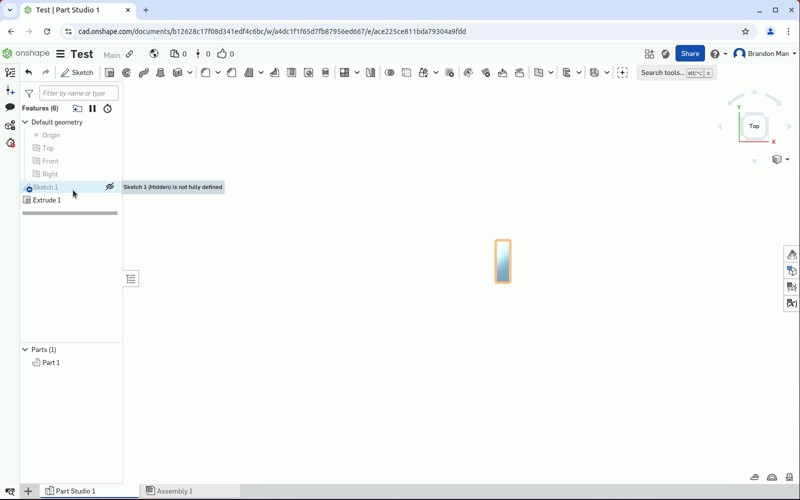
click(73, 189)
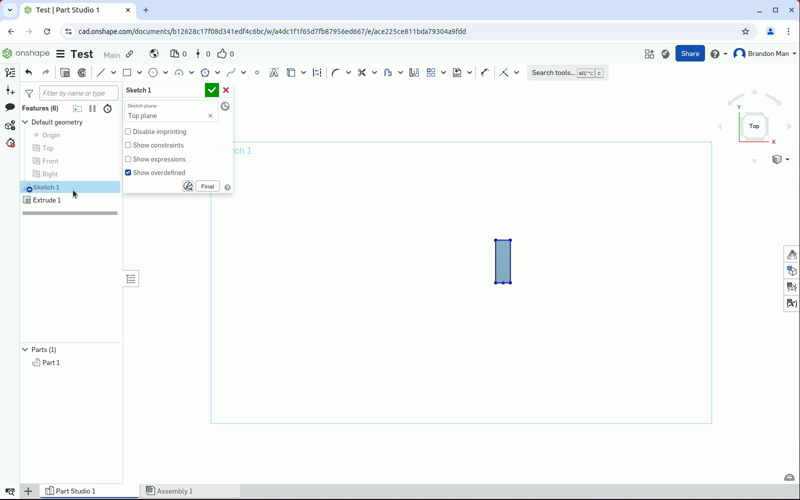
mouse_move(229, 92)
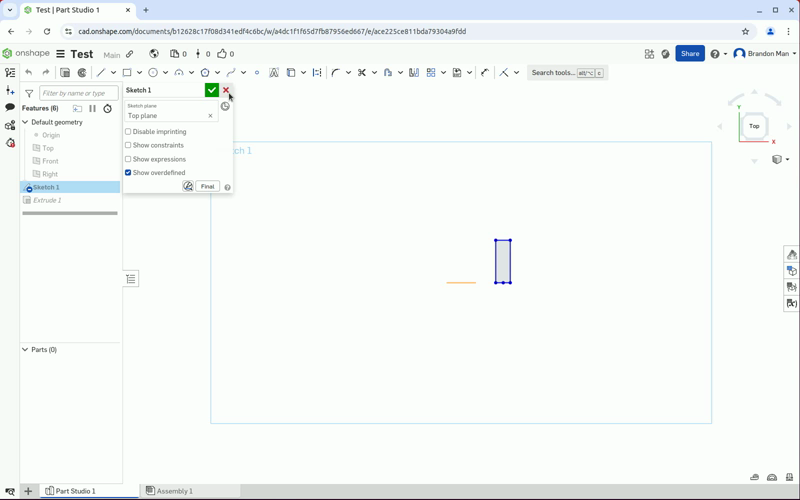
click(229, 92)
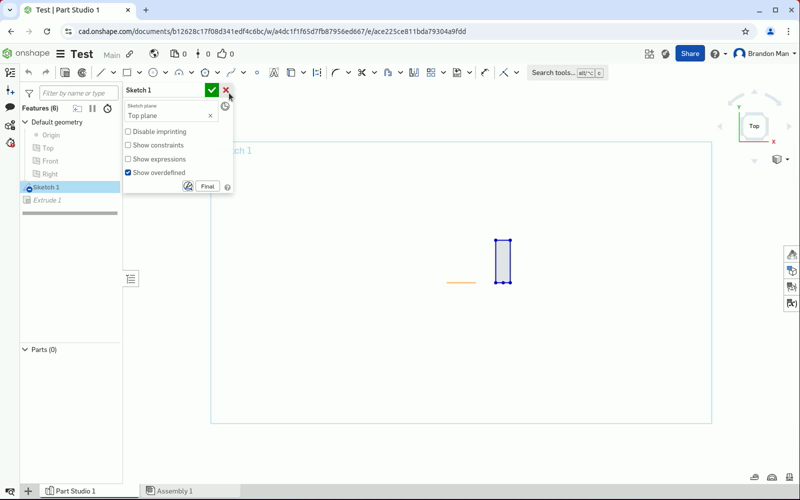
key(shift+s)
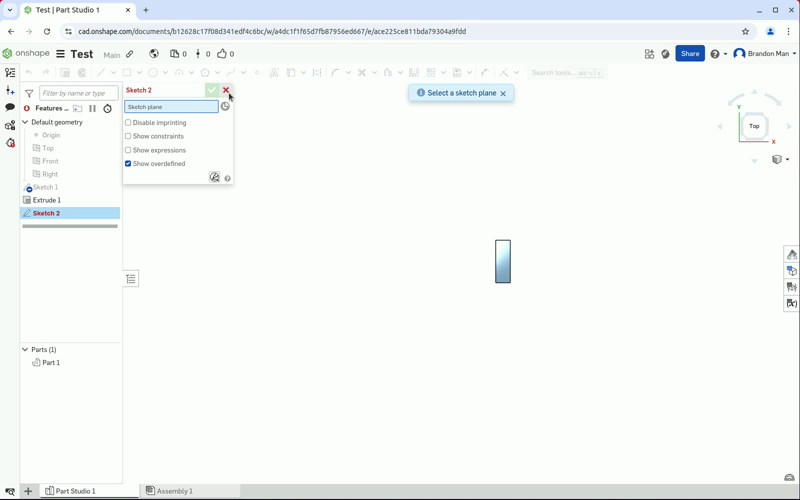
mouse_move(73, 150)
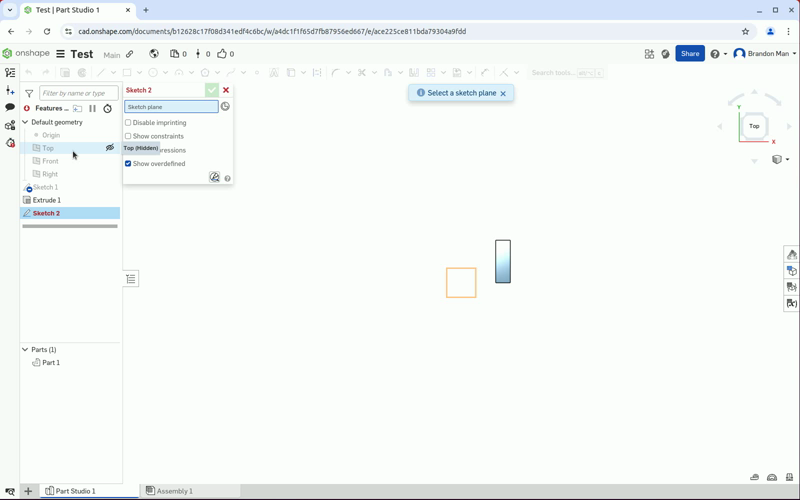
click(73, 150)
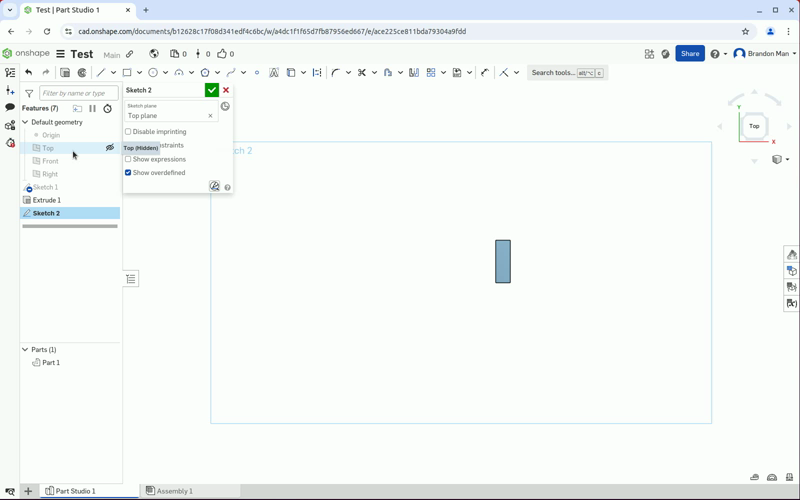
mouse_move(73, 352)
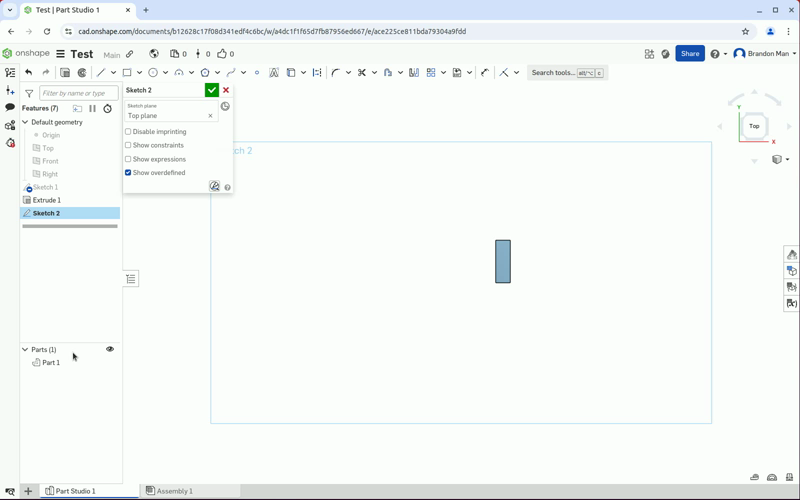
key(y)
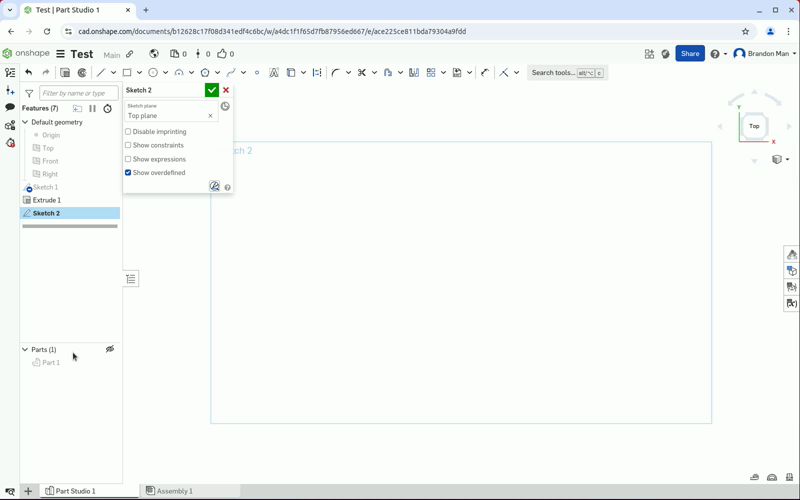
key(l)
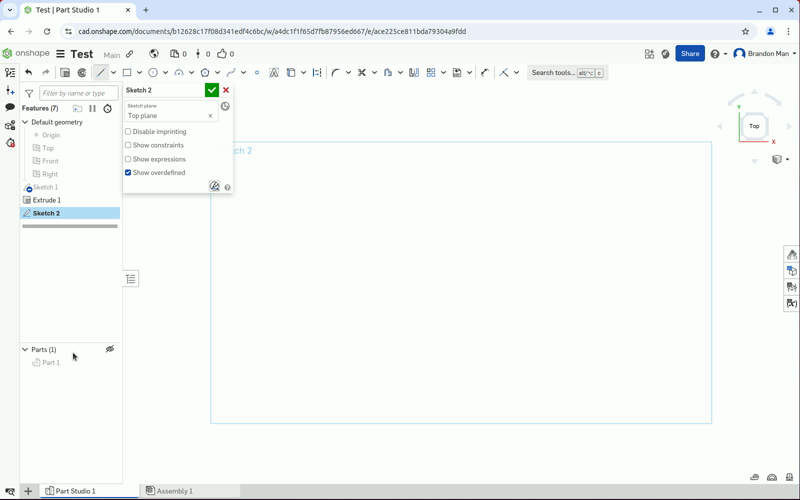
key_down(shift)
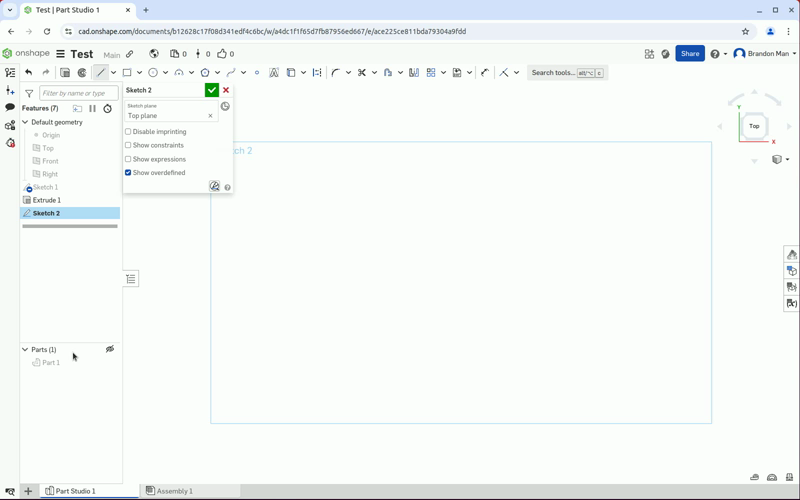
mouse_move(495, 325)
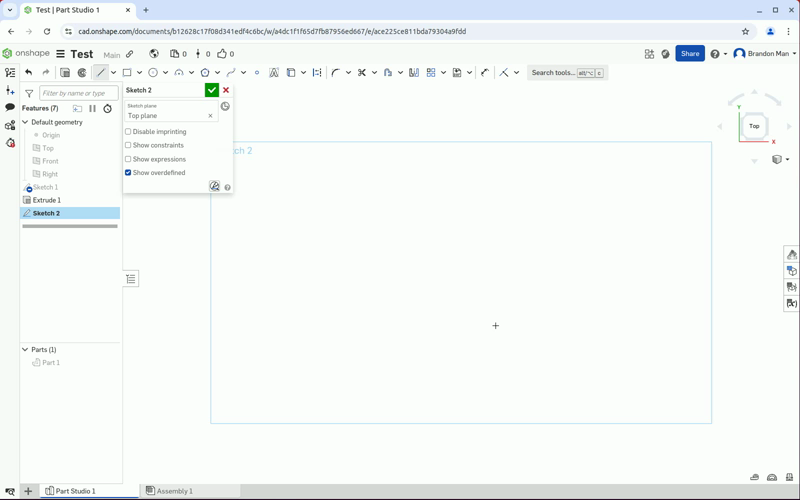
click(495, 325)
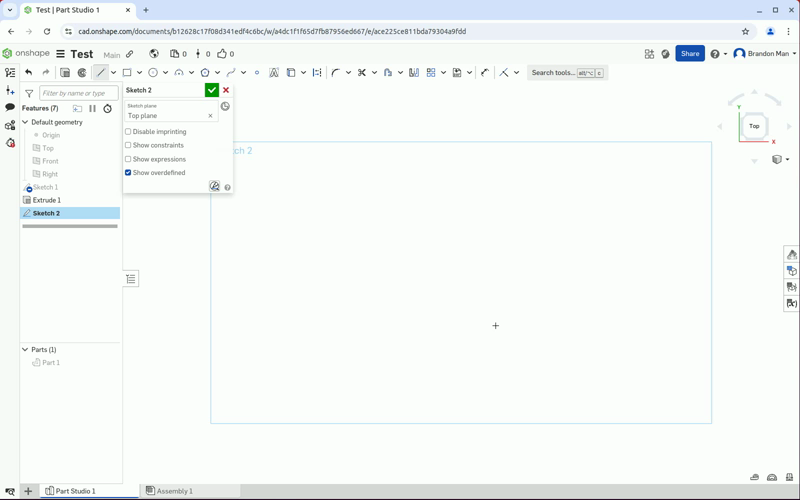
key_up(shift)
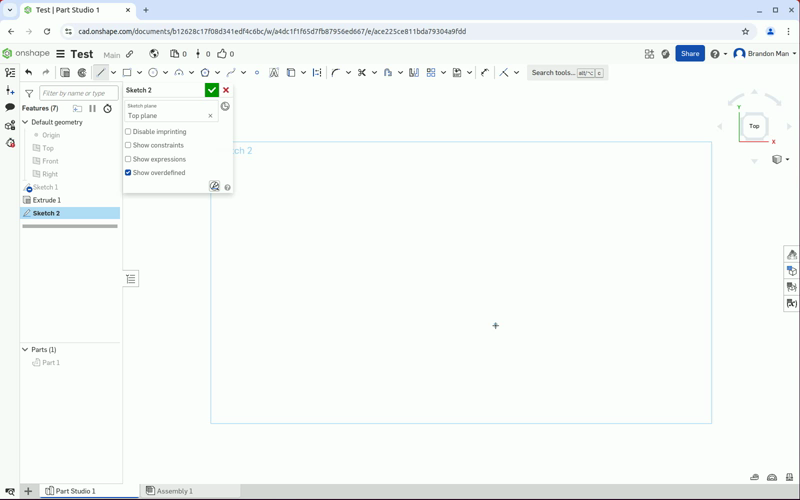
key_down(shift)
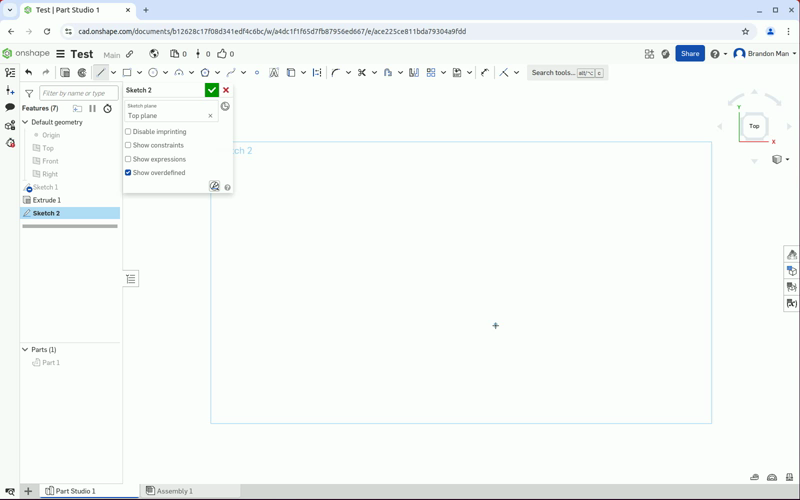
mouse_move(525, 325)
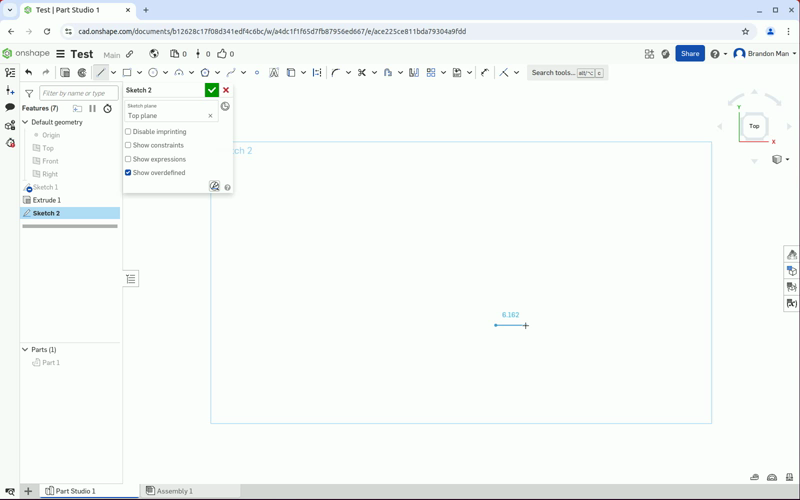
mouse_move(510, 325)
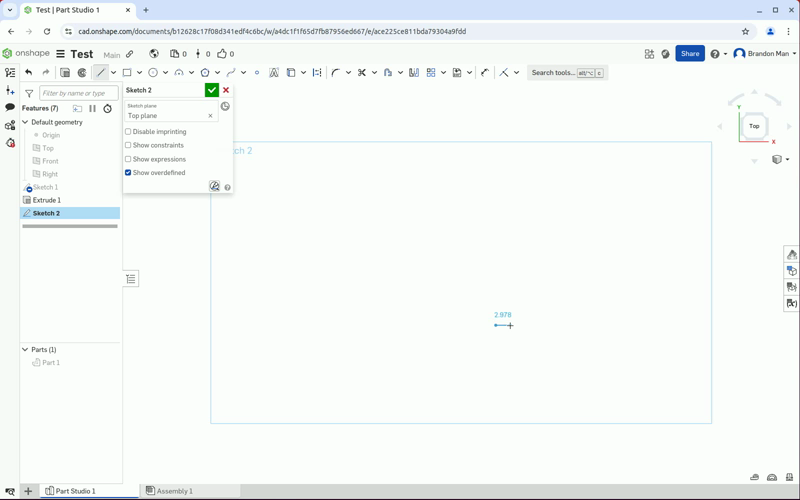
click(510, 325)
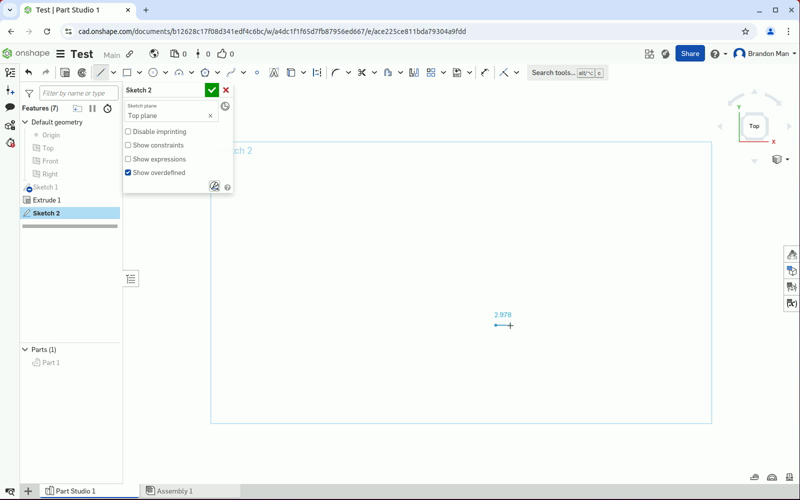
key_up(shift)
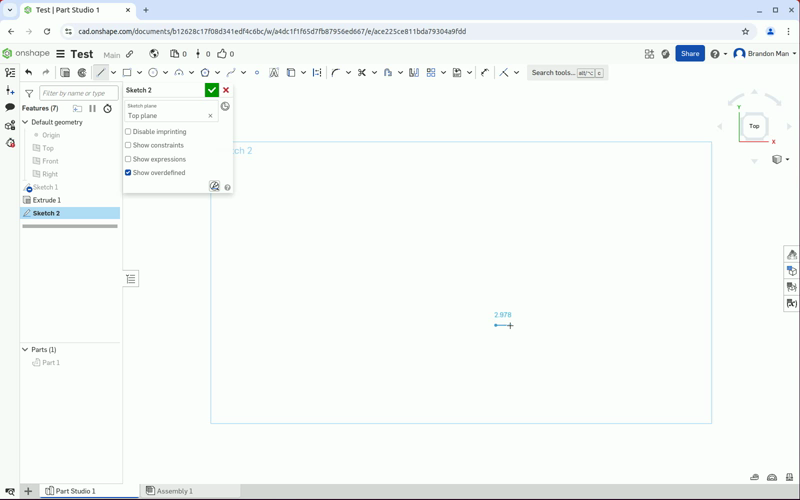
key_down(shift)
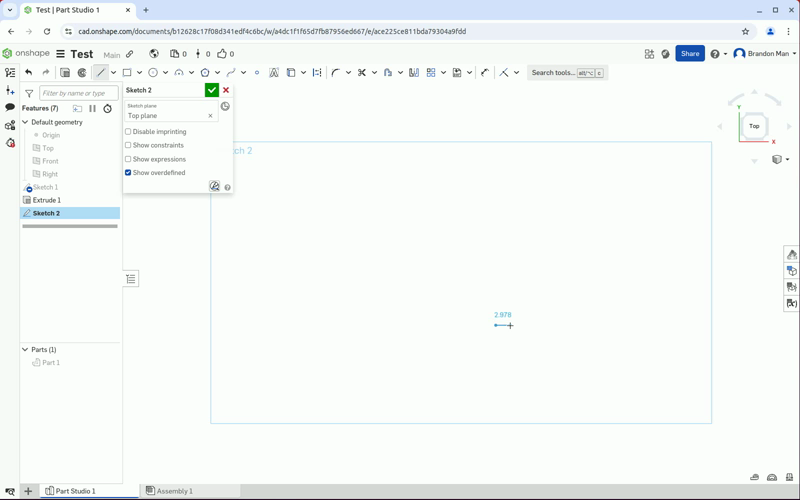
mouse_move(540, 325)
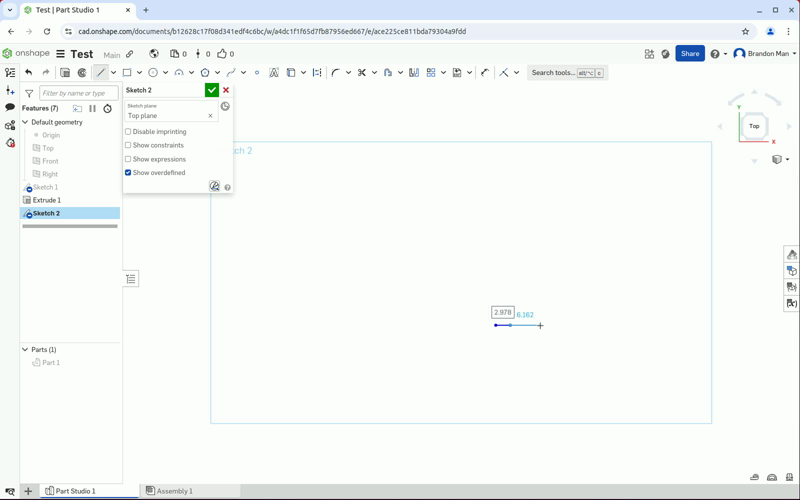
mouse_move(510, 282)
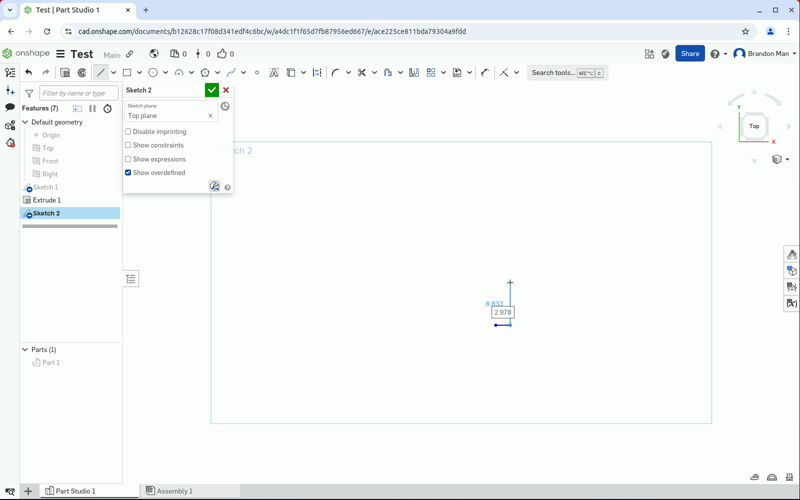
click(510, 282)
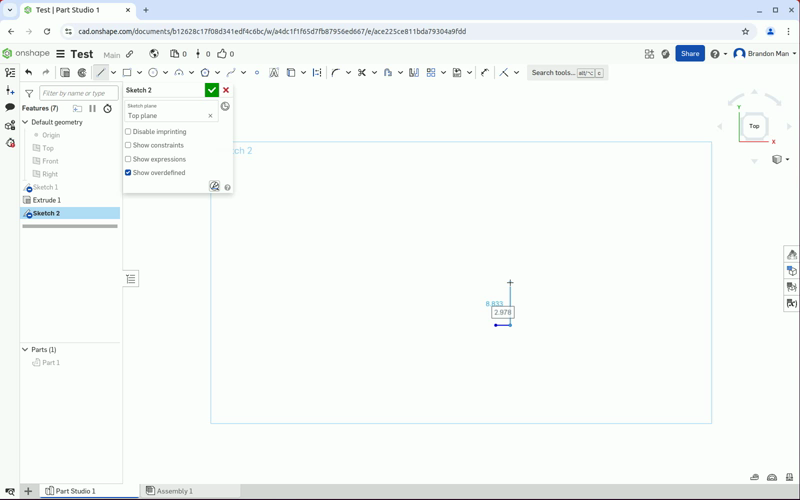
key_up(shift)
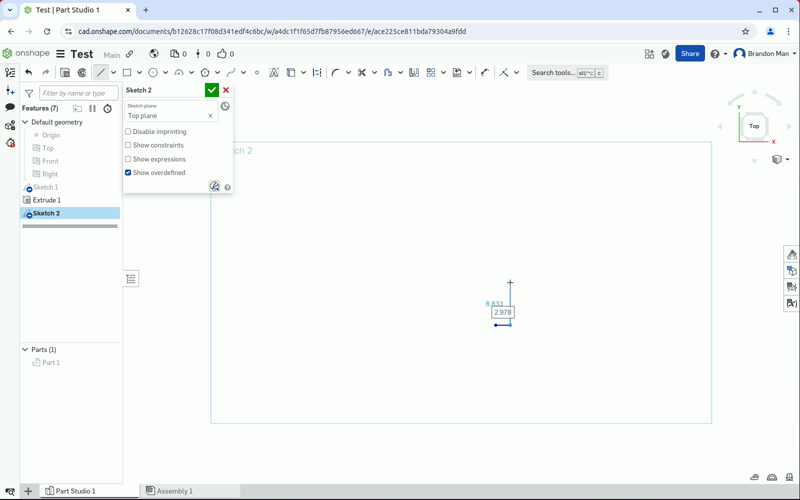
key_down(shift)
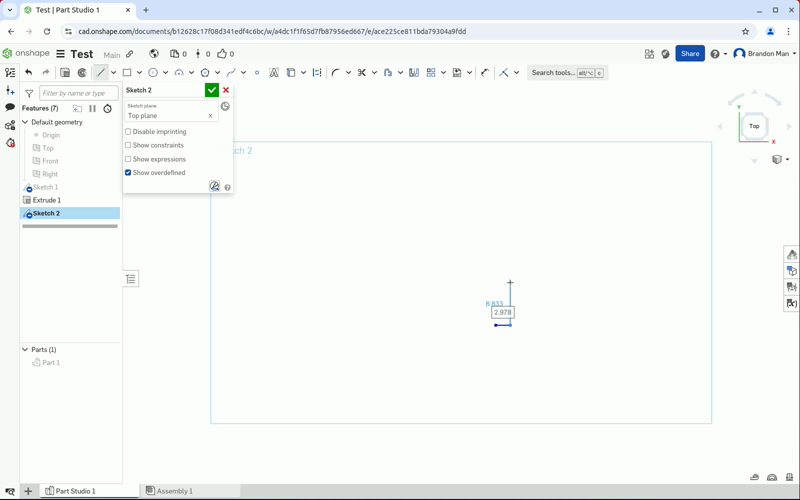
mouse_move(540, 282)
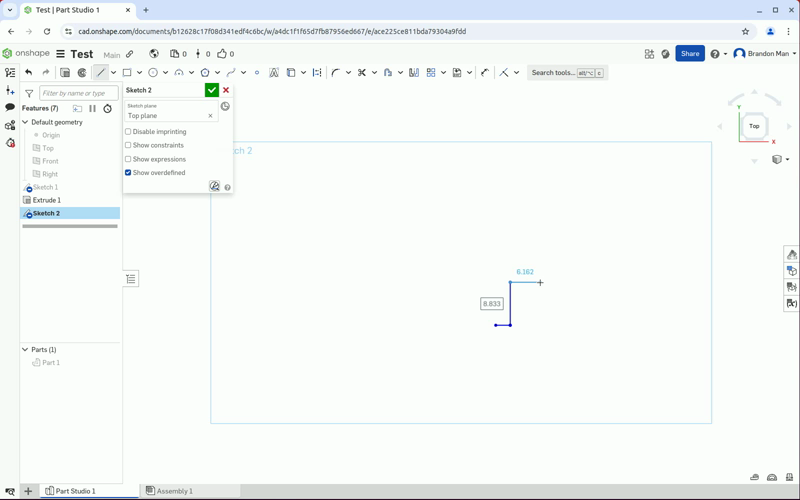
mouse_move(503, 282)
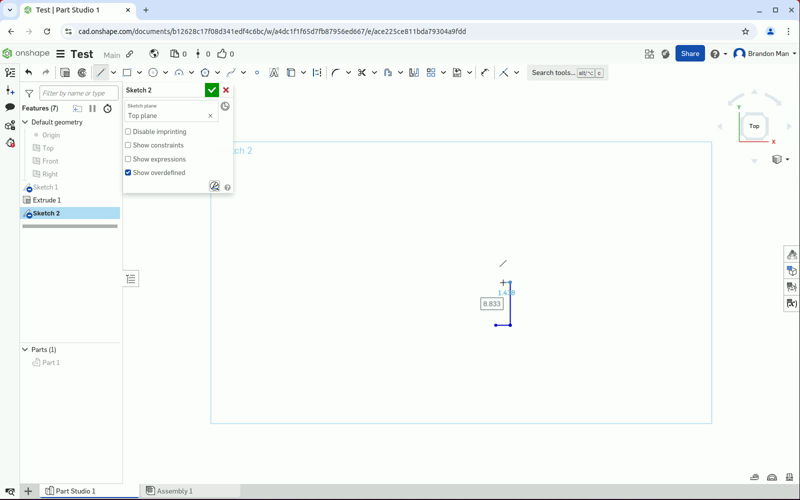
scroll(6)
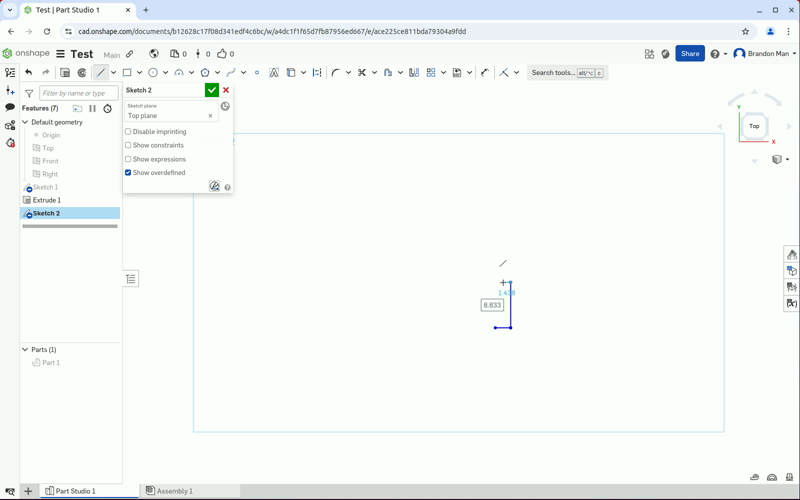
scroll(6)
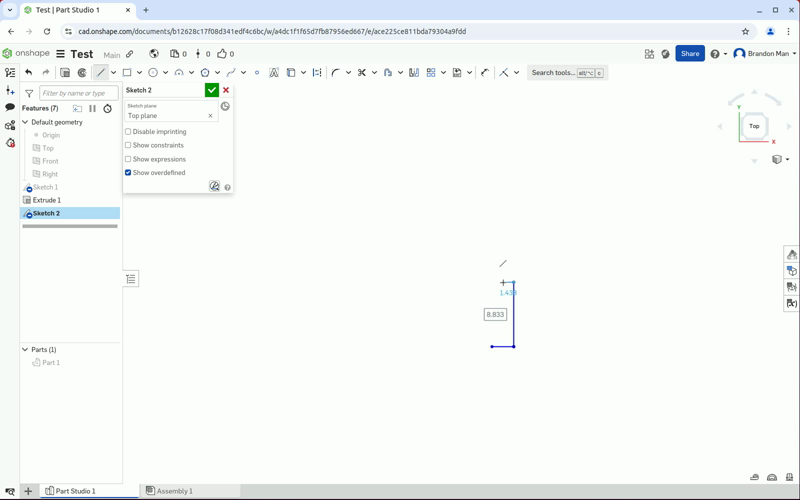
scroll(6)
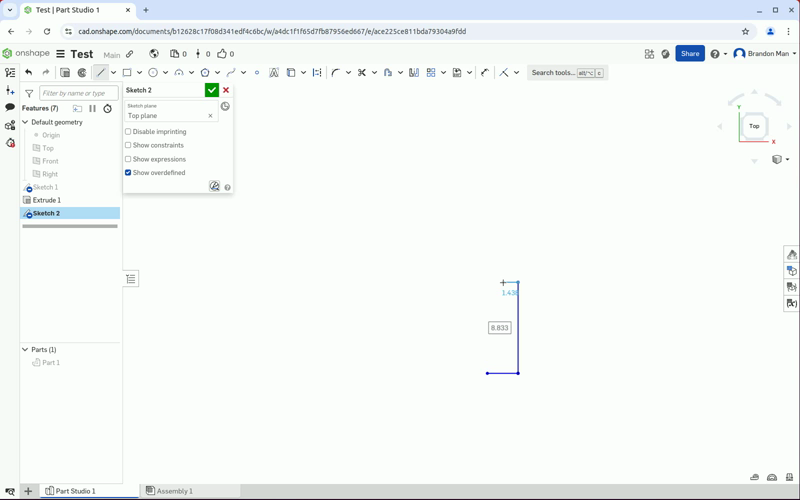
scroll(6)
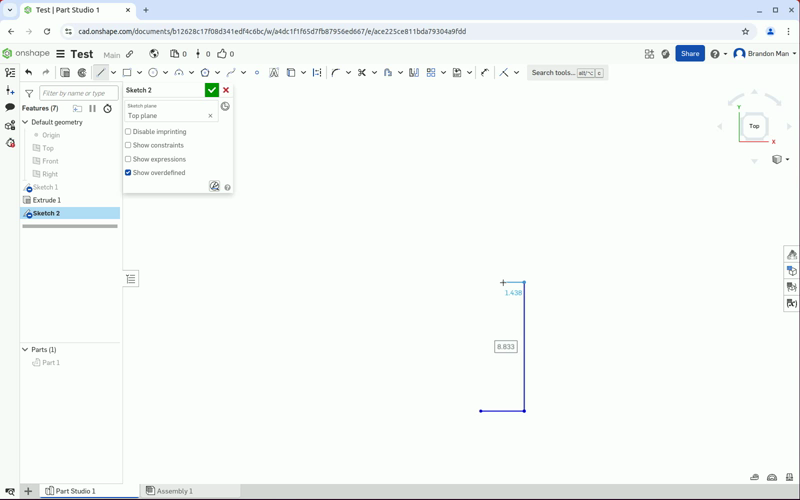
scroll(6)
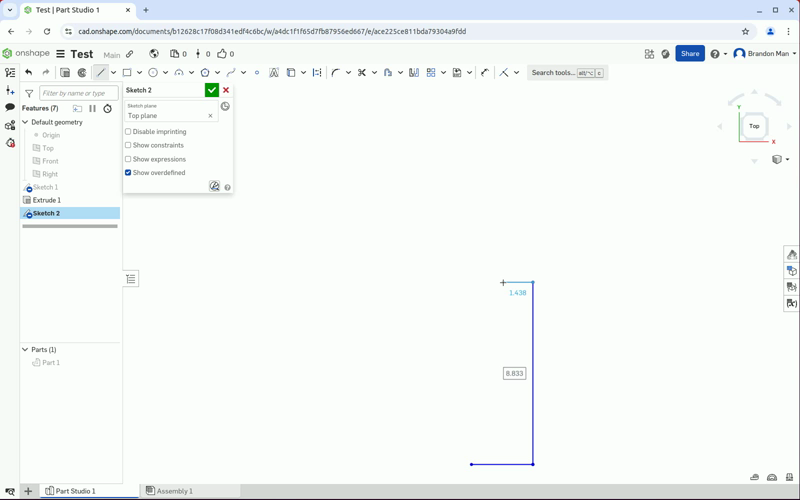
scroll(6)
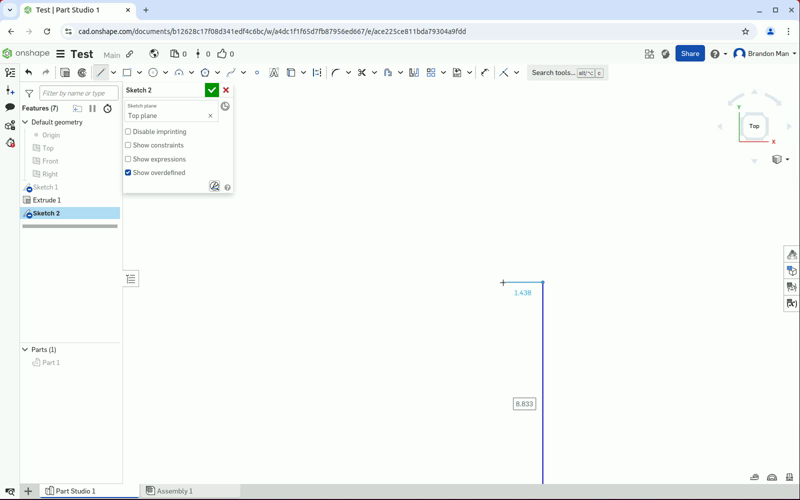
scroll(6)
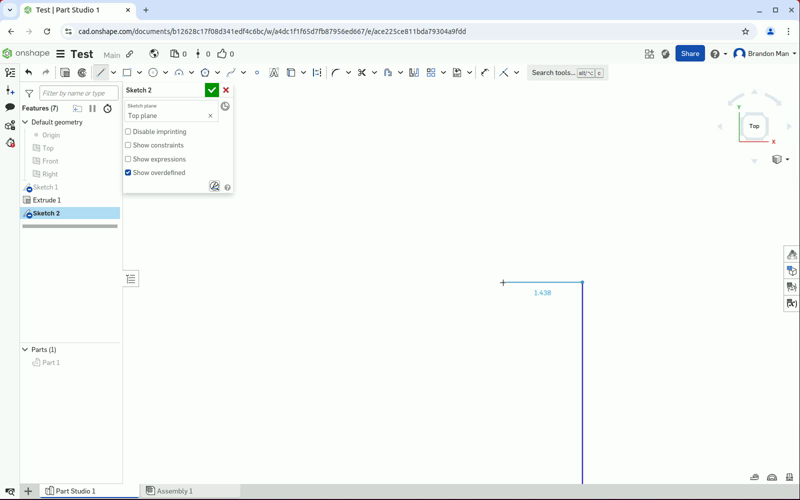
click(503, 282)
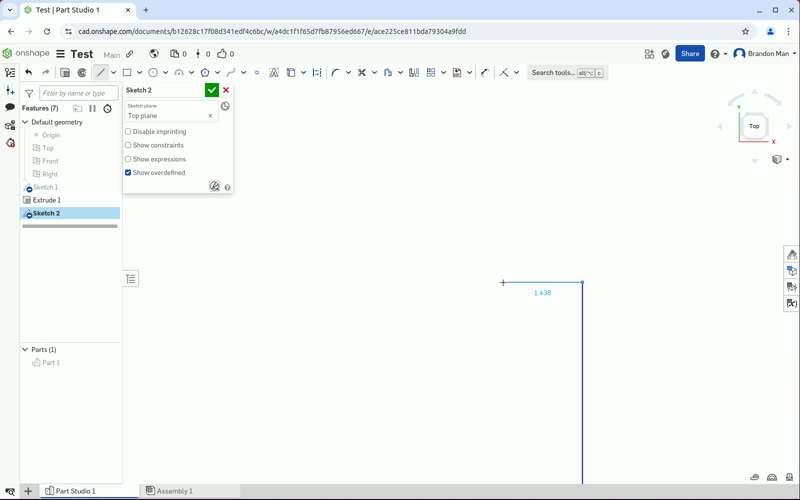
scroll(-6)
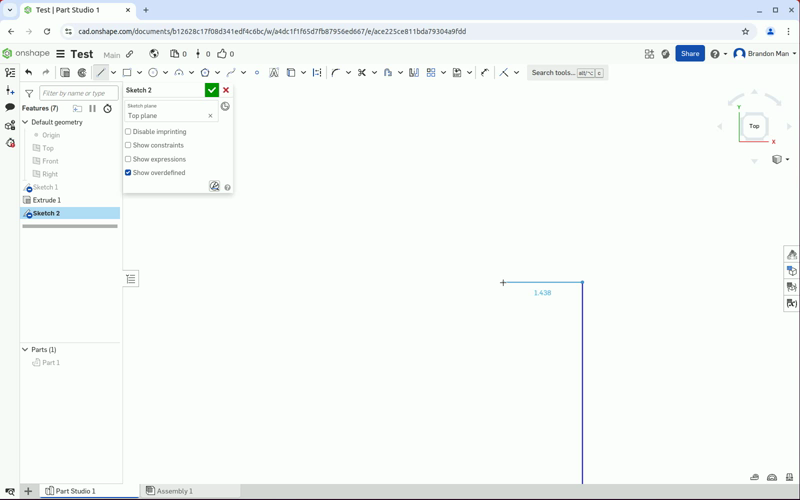
scroll(-6)
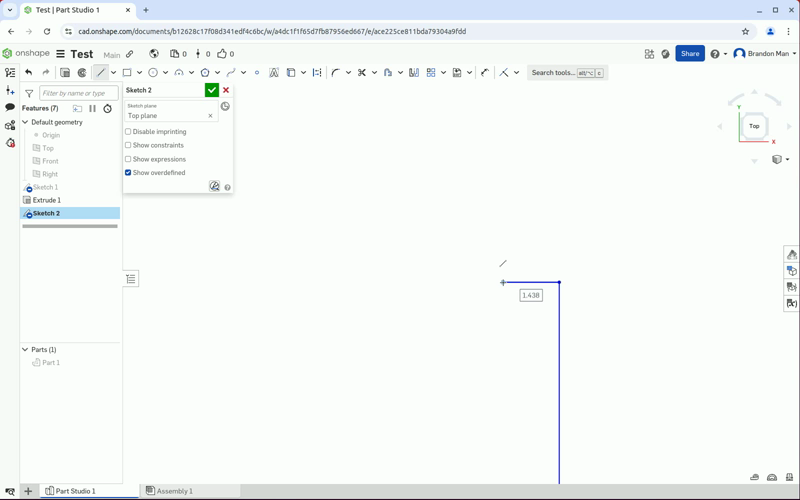
scroll(-6)
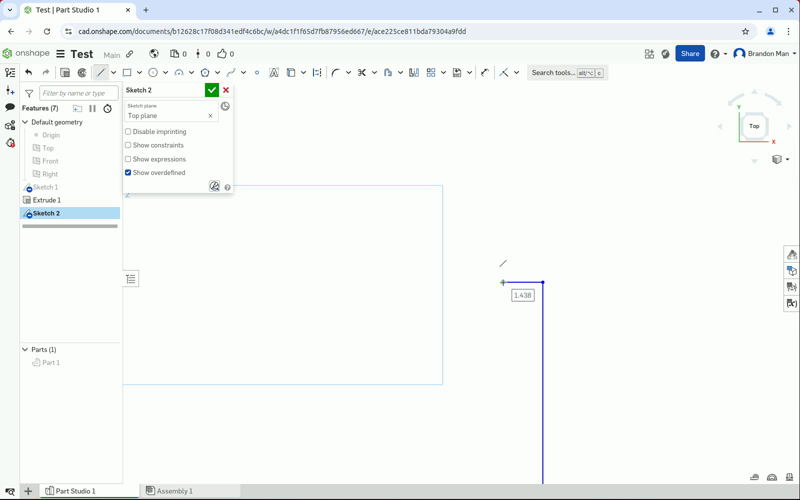
scroll(-6)
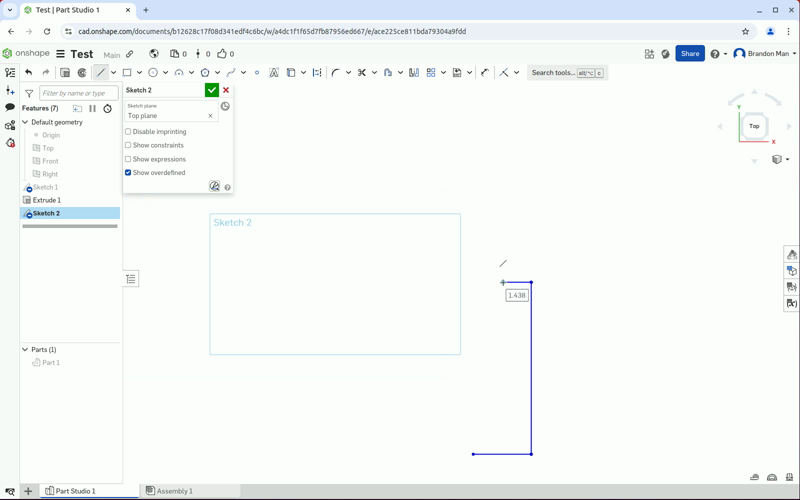
scroll(-6)
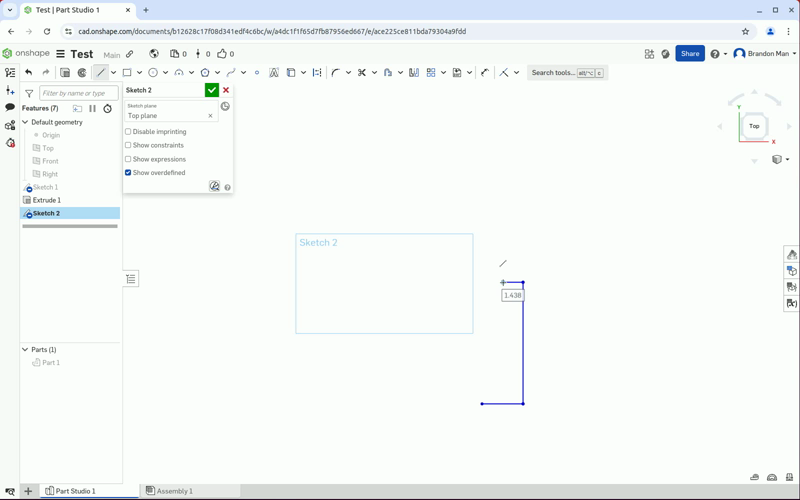
scroll(-6)
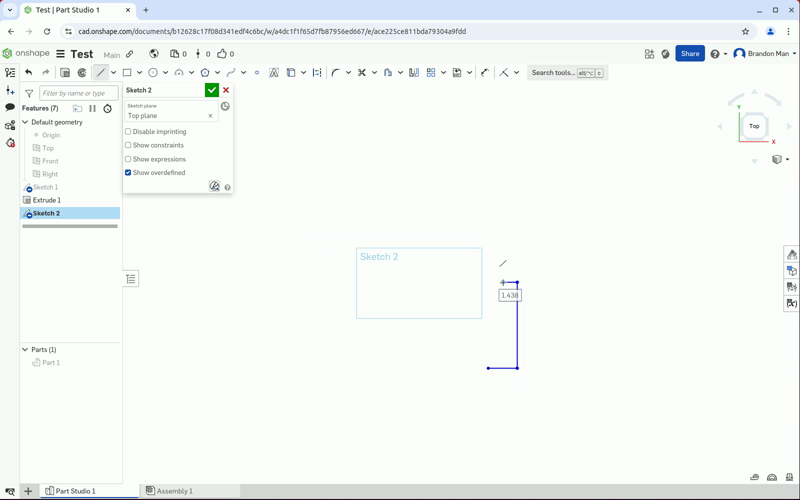
scroll(-6)
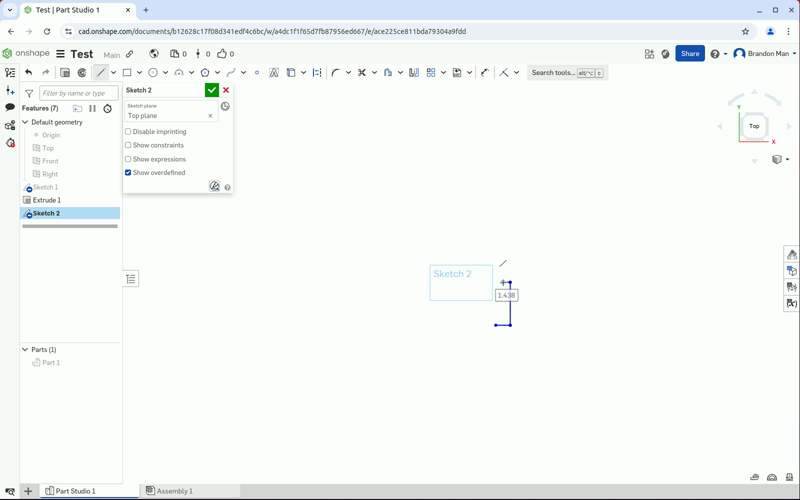
key_up(shift)
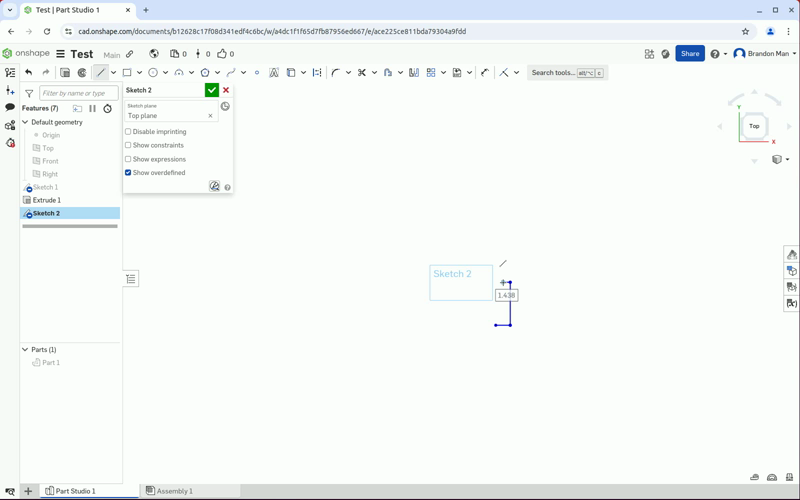
key_down(shift)
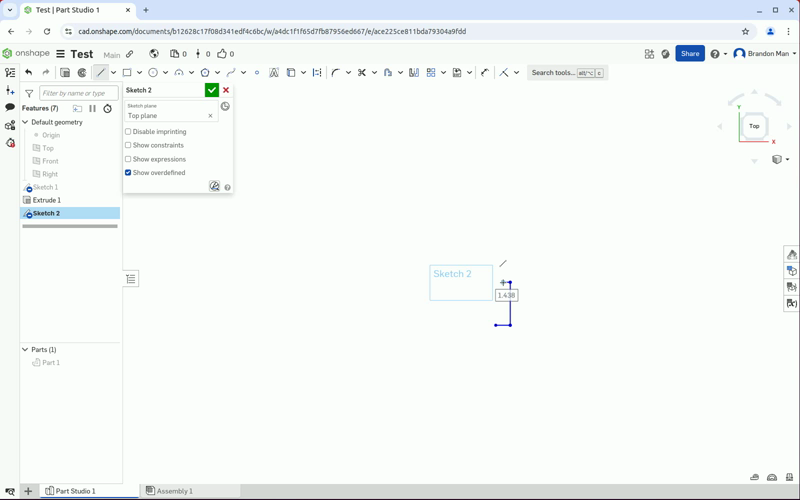
mouse_move(533, 282)
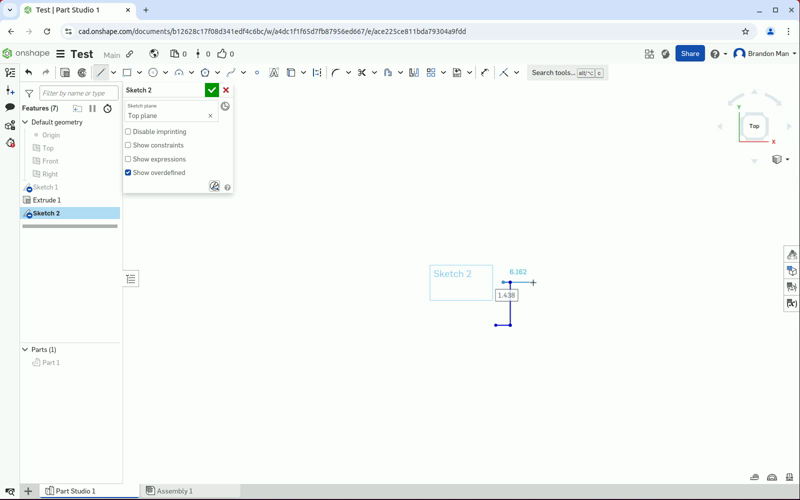
mouse_move(495, 282)
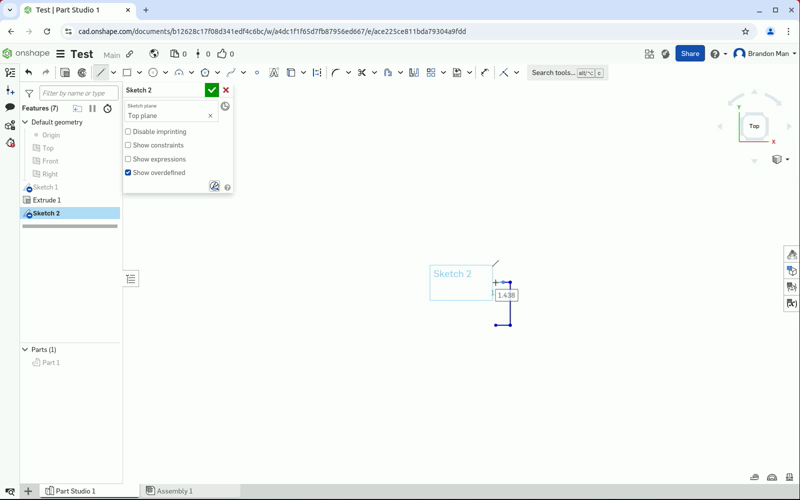
scroll(6)
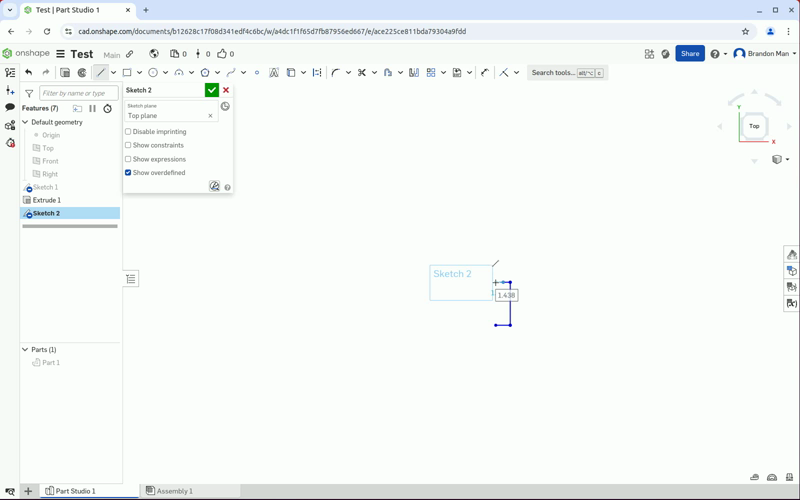
scroll(6)
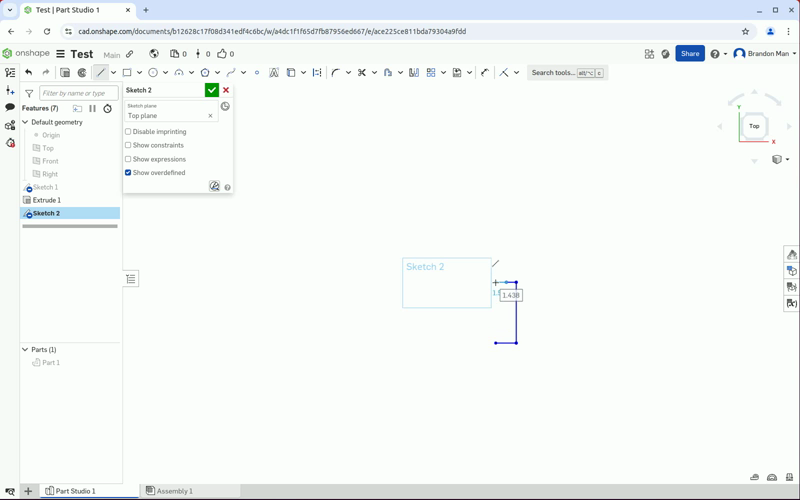
scroll(6)
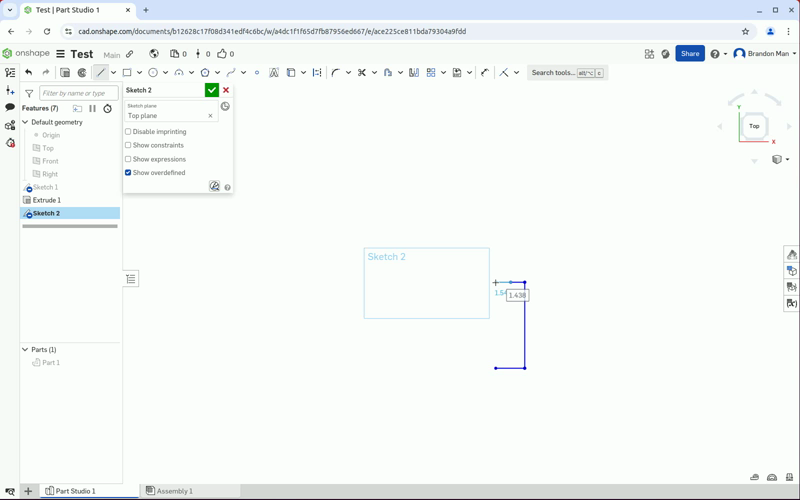
scroll(6)
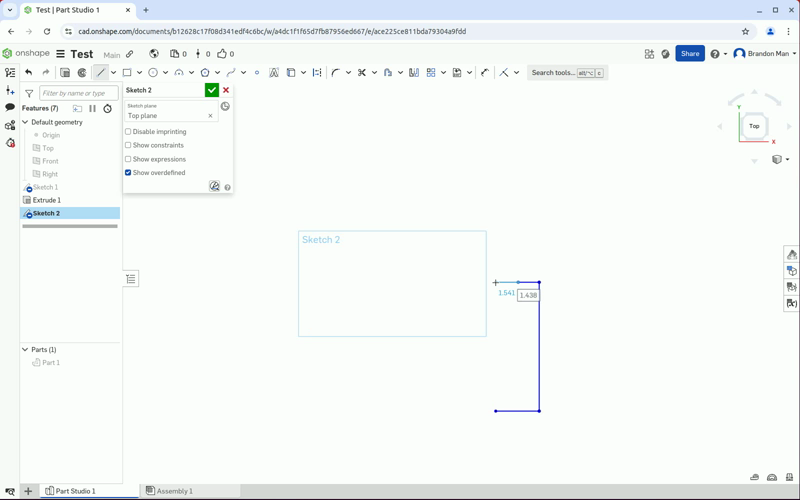
scroll(6)
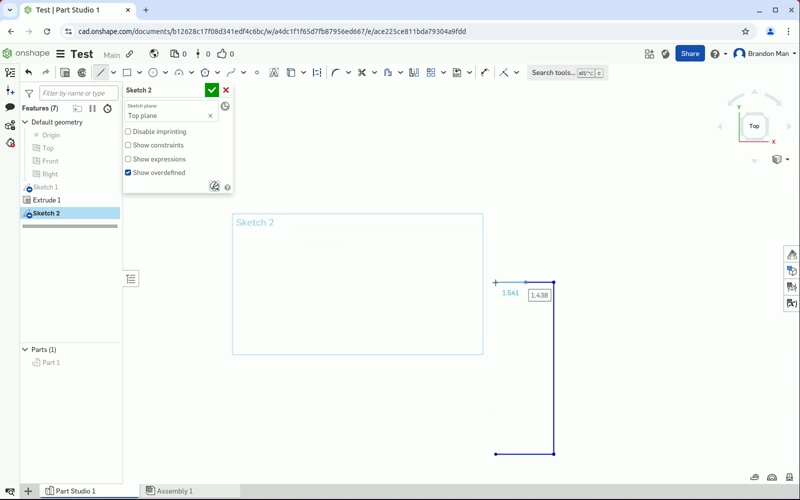
scroll(6)
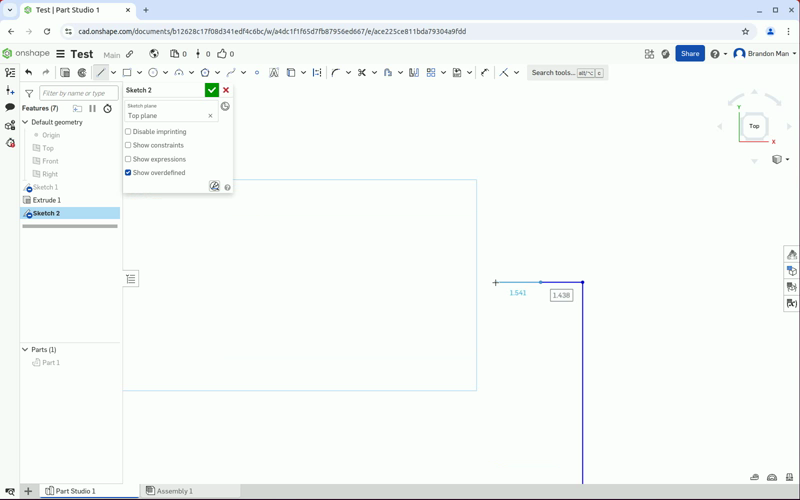
scroll(6)
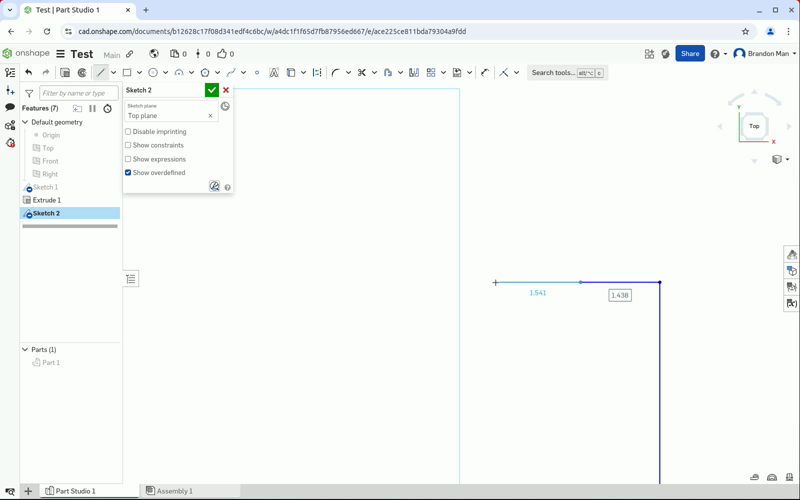
click(495, 282)
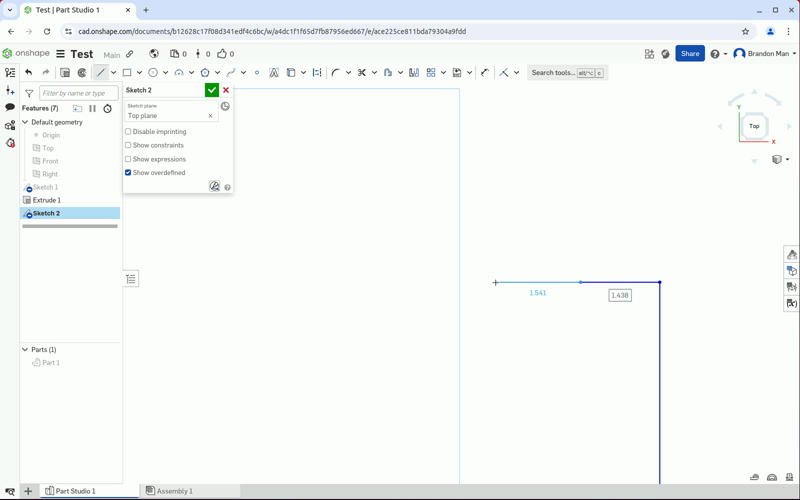
scroll(-6)
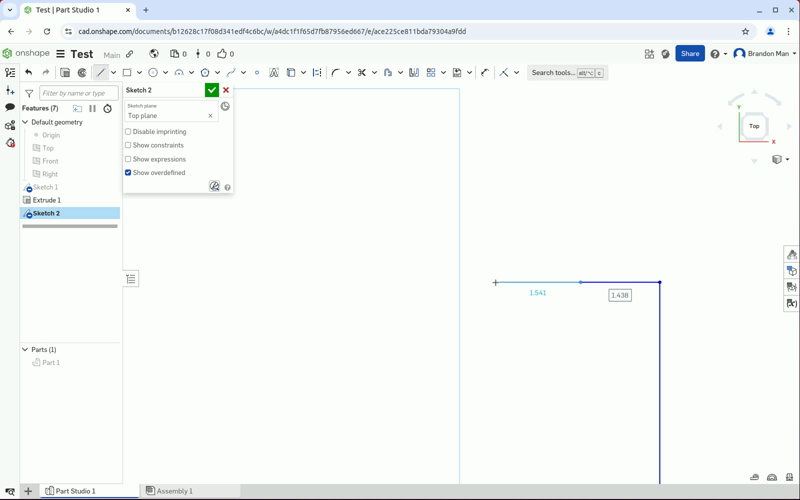
scroll(-6)
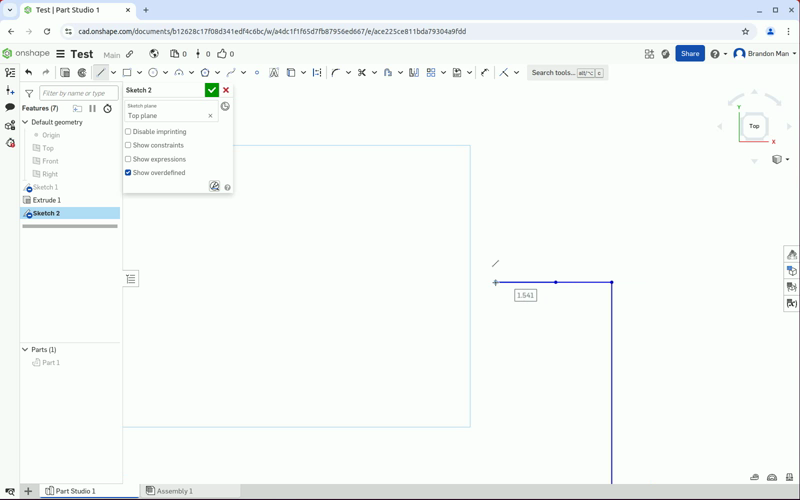
scroll(-6)
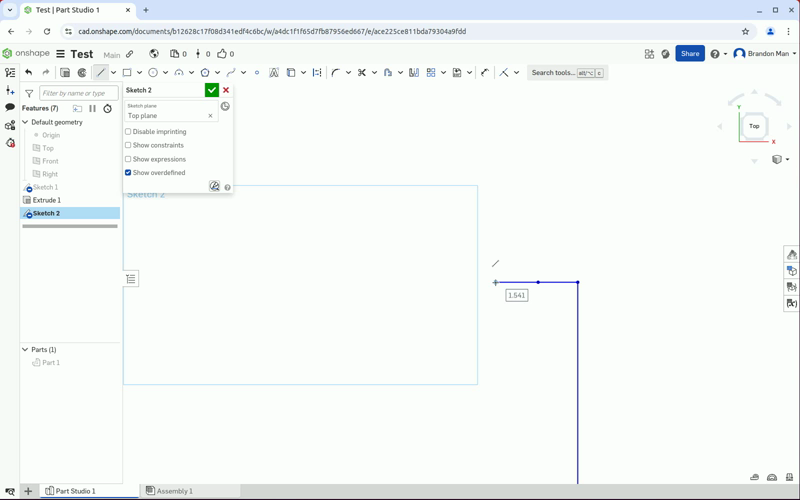
scroll(-6)
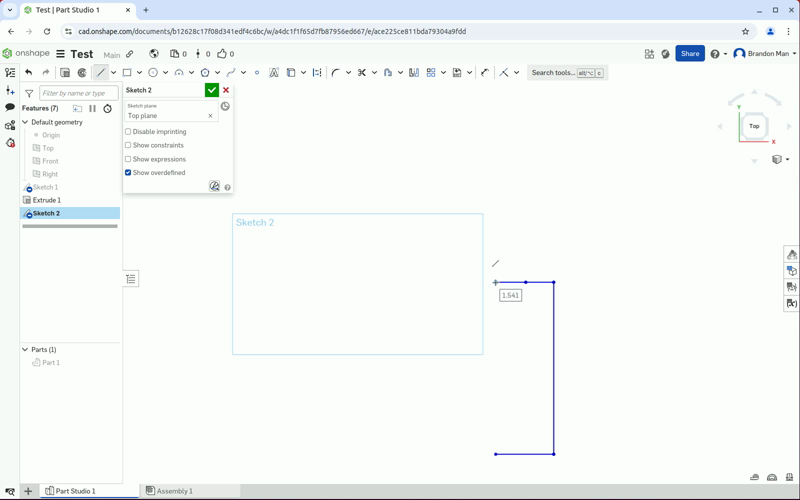
scroll(-6)
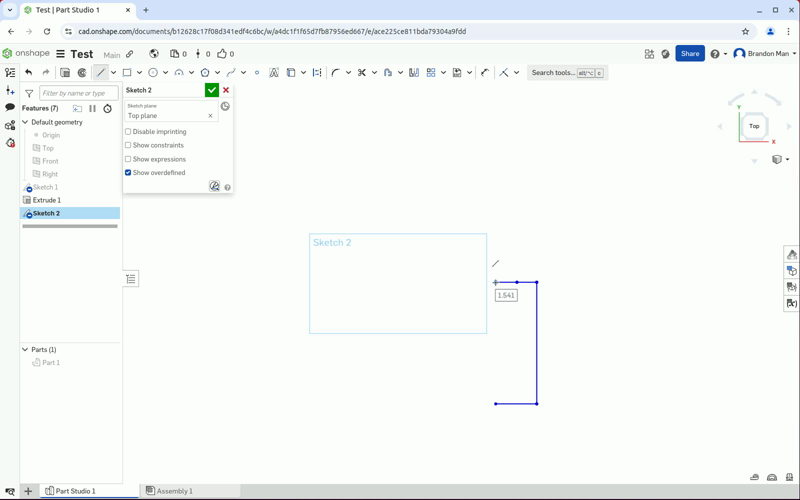
scroll(-6)
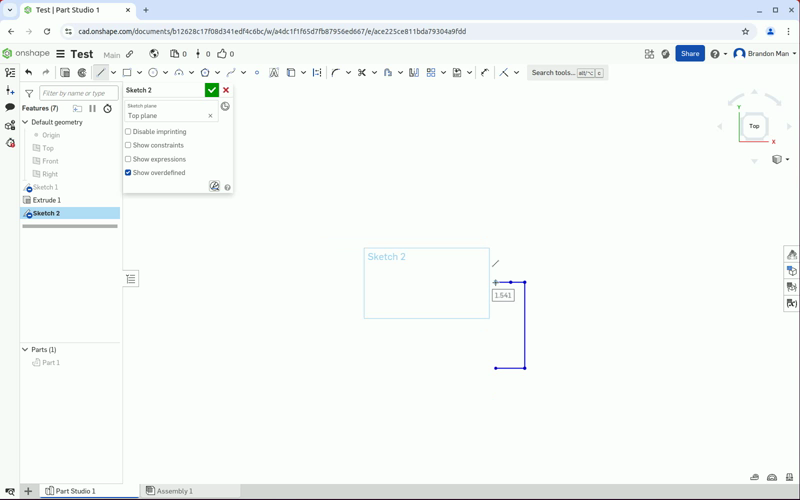
scroll(-6)
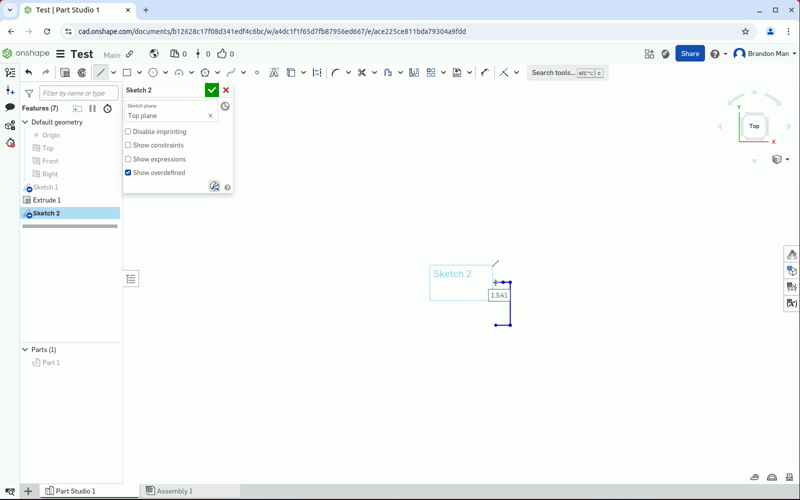
key_up(shift)
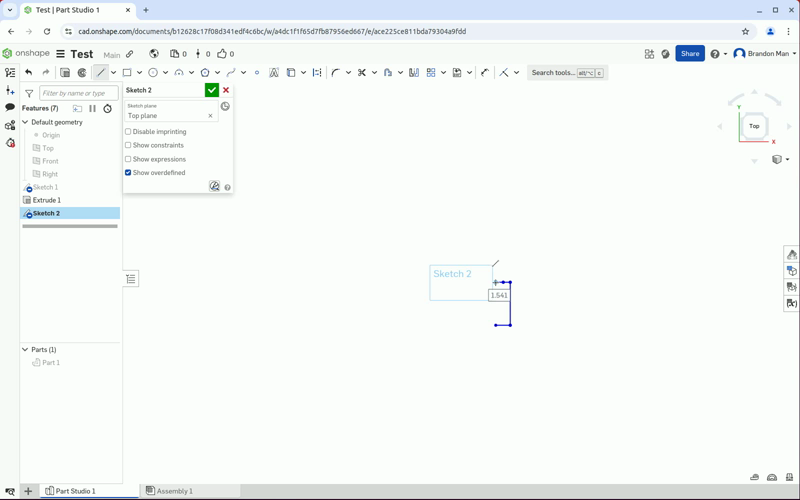
mouse_move(525, 282)
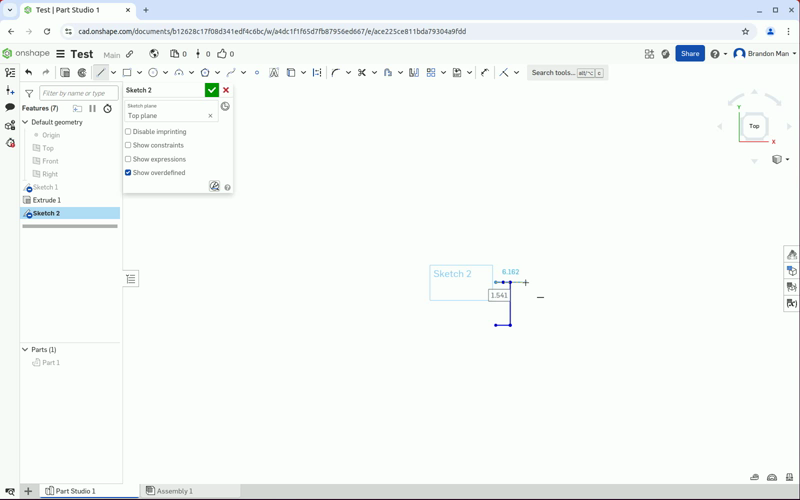
key_down(shift)
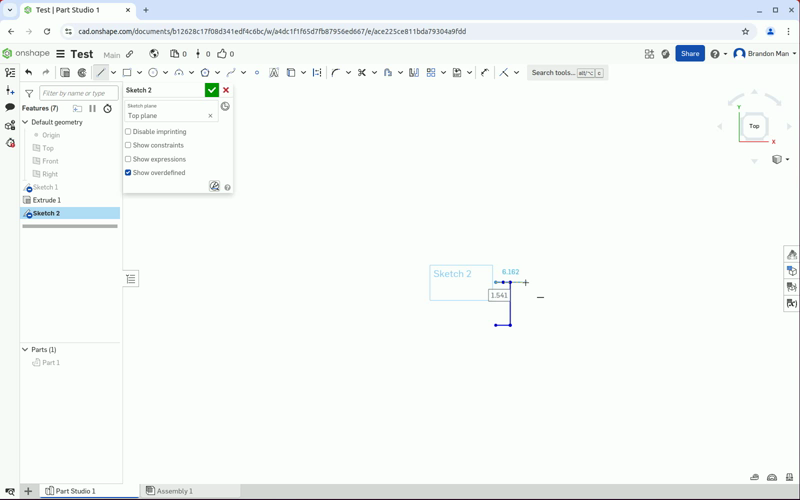
mouse_move(495, 325)
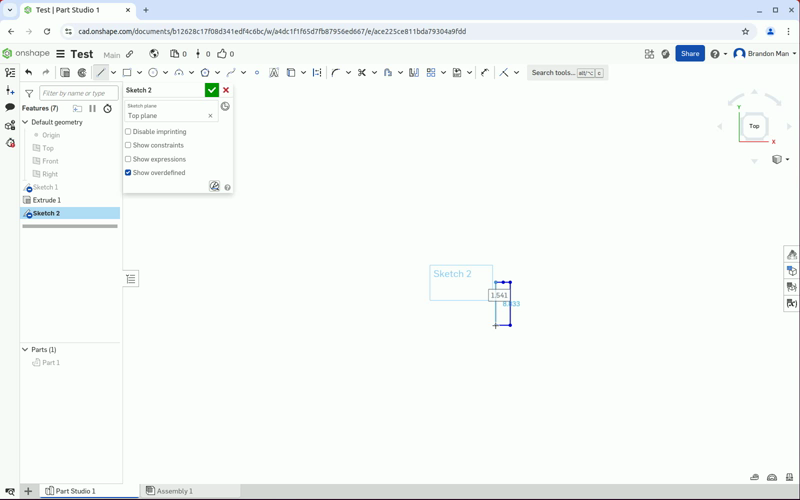
key_up(shift)
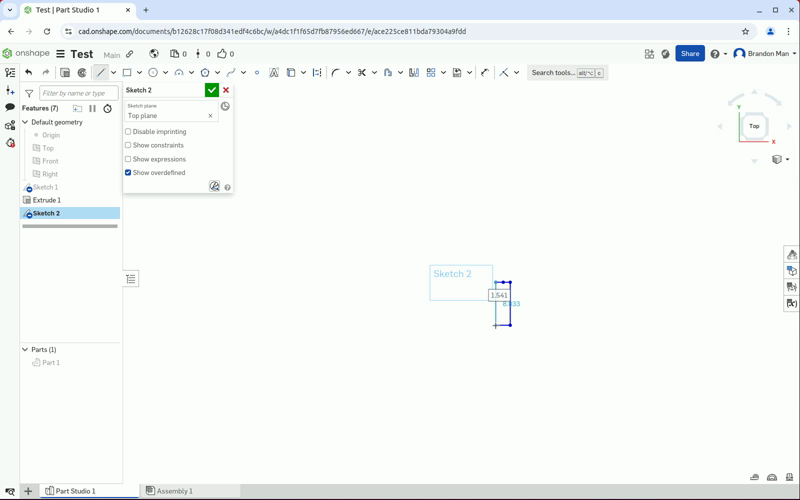
click(495, 325)
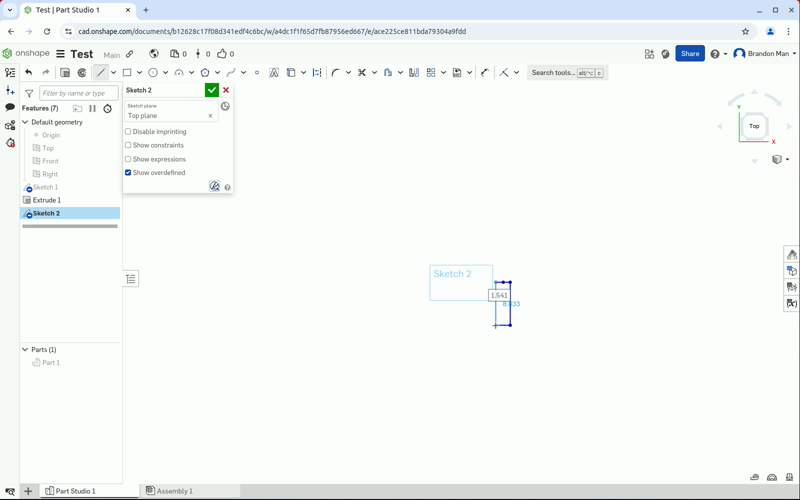
key(esc)
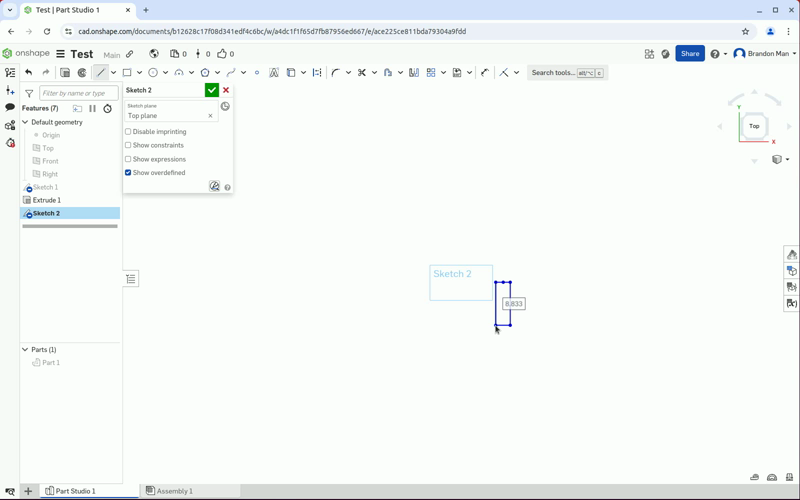
mouse_move(509, 317)
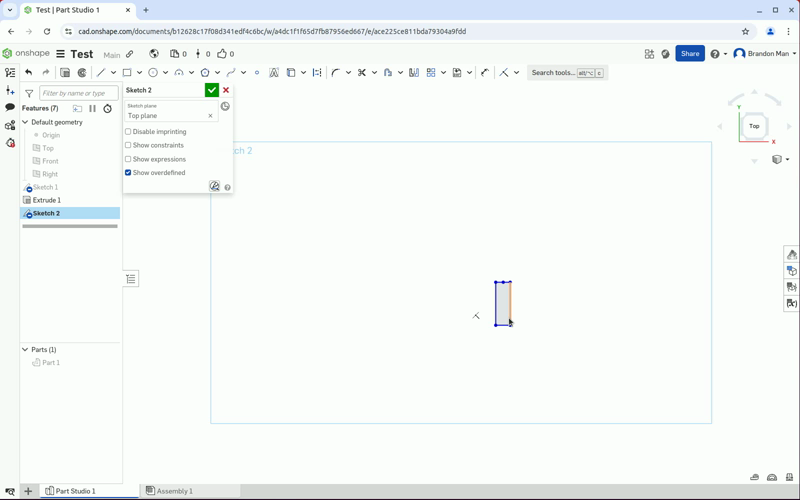
scroll(6)
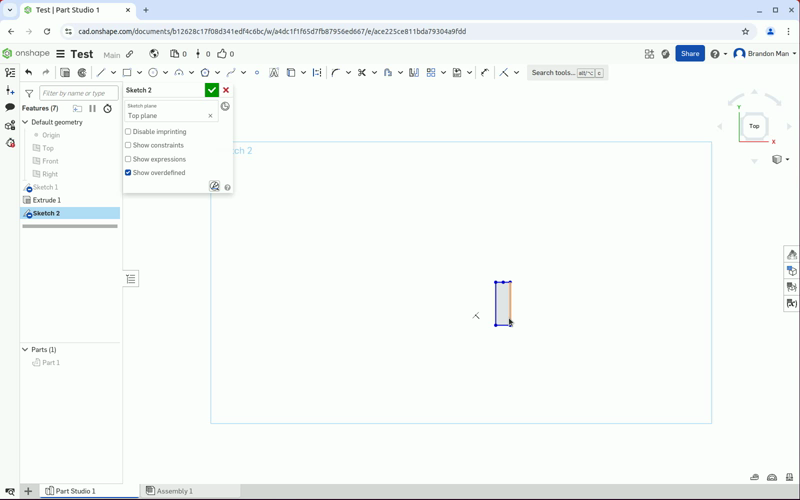
scroll(6)
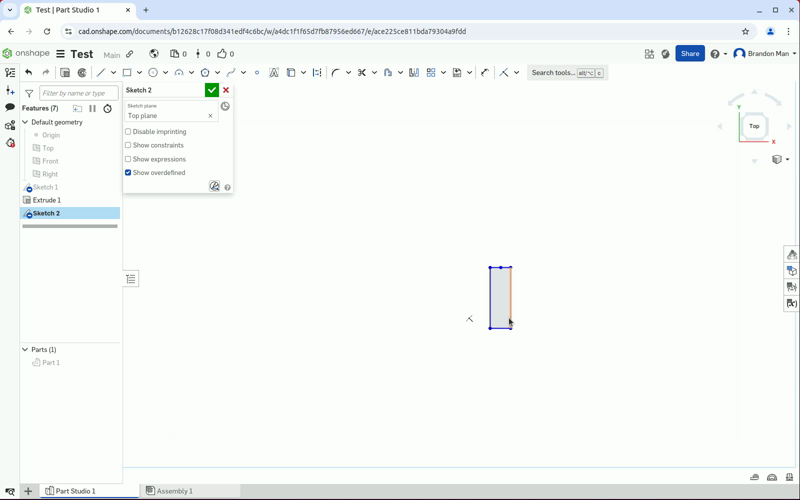
scroll(6)
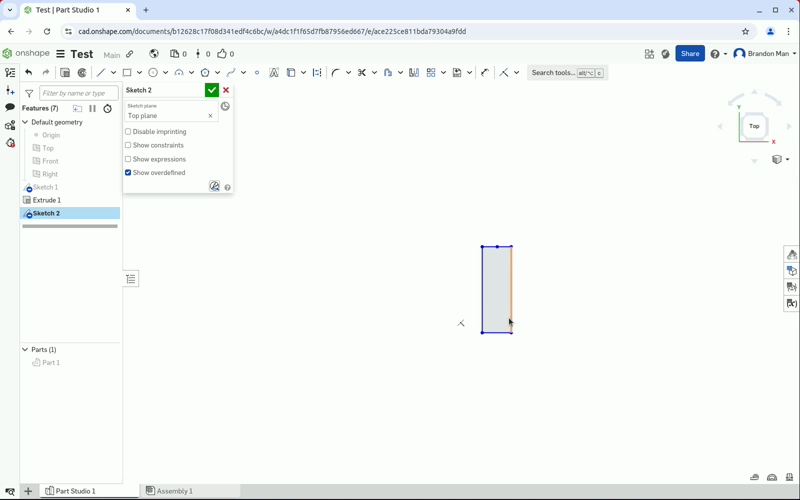
scroll(6)
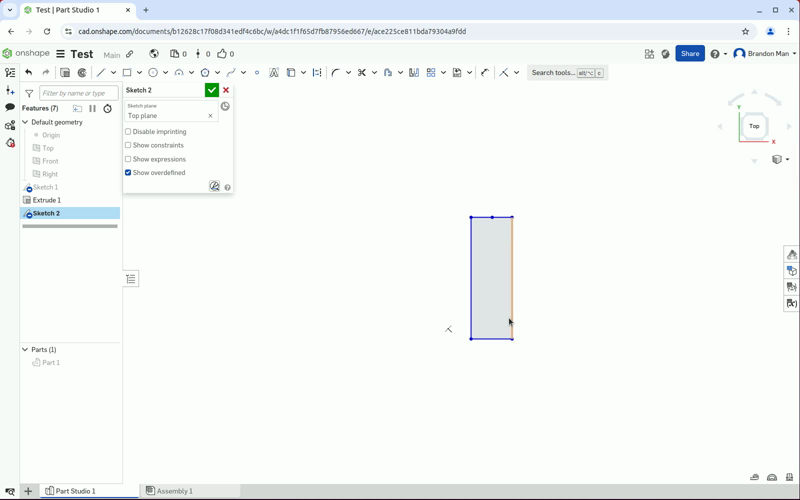
scroll(6)
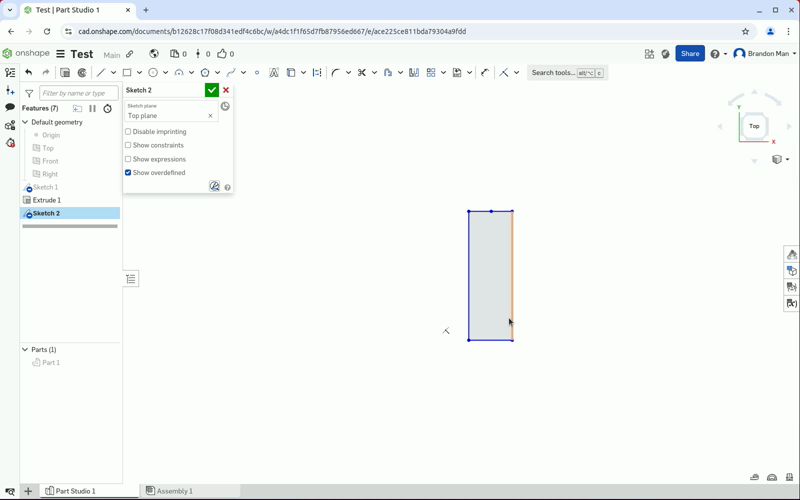
scroll(6)
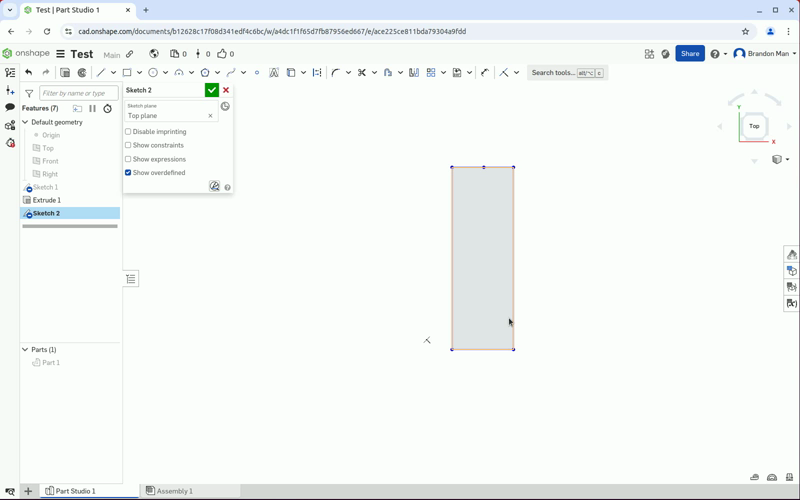
scroll(6)
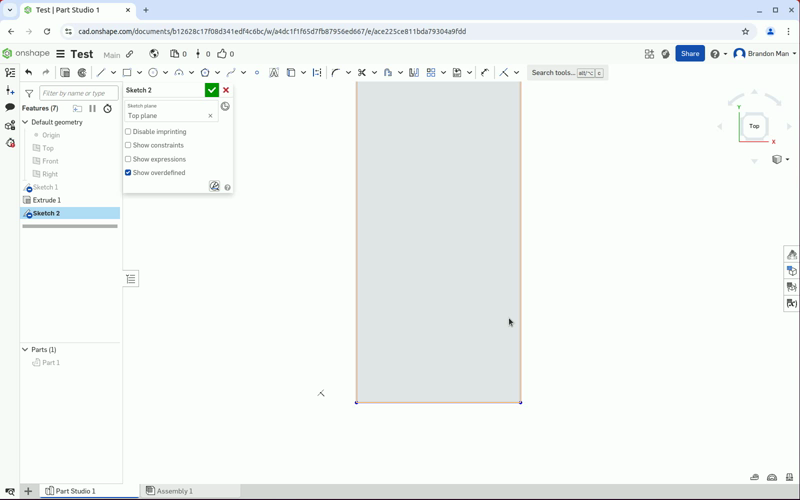
click(509, 317)
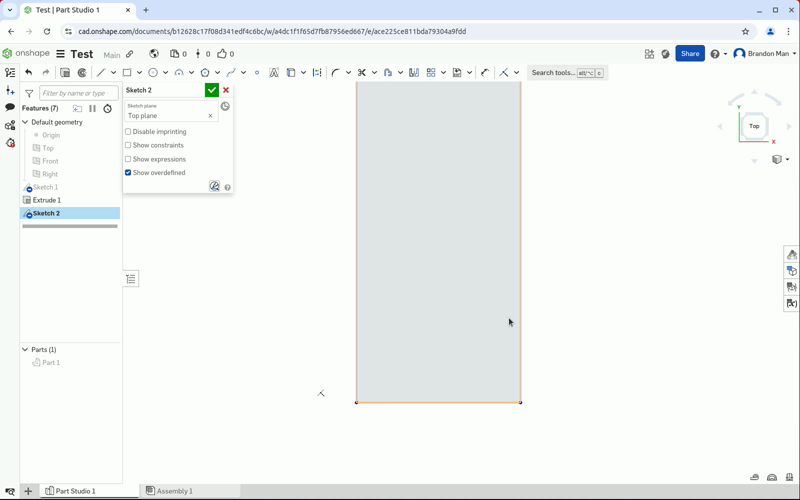
scroll(-6)
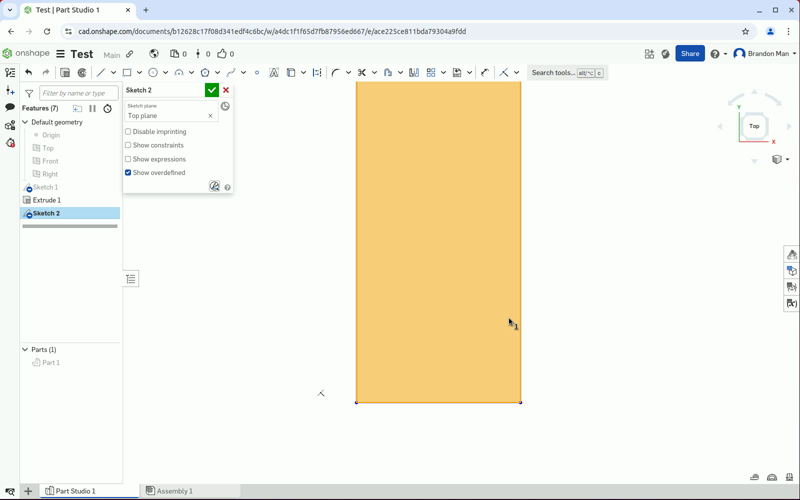
scroll(-6)
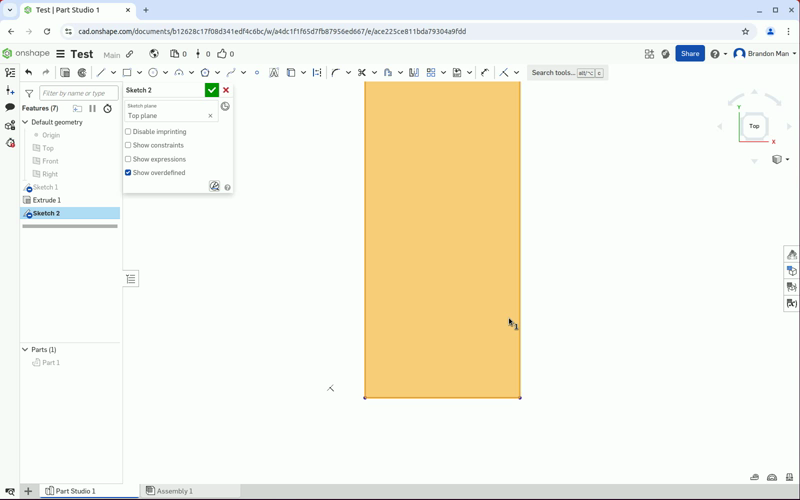
scroll(-6)
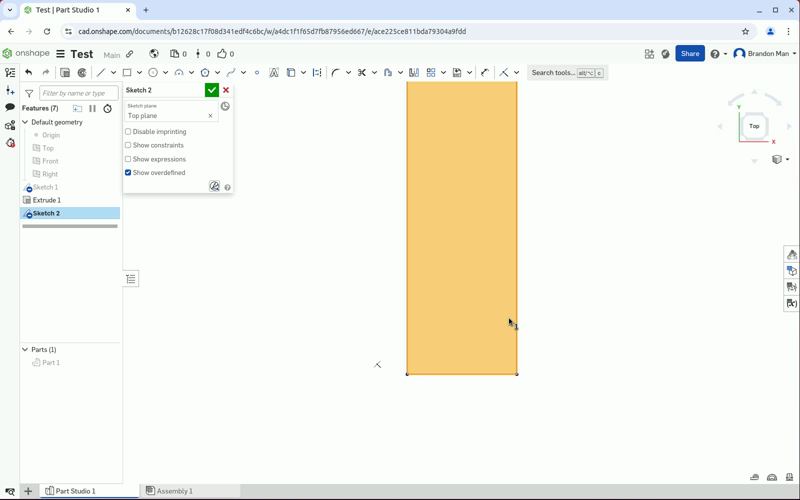
scroll(-6)
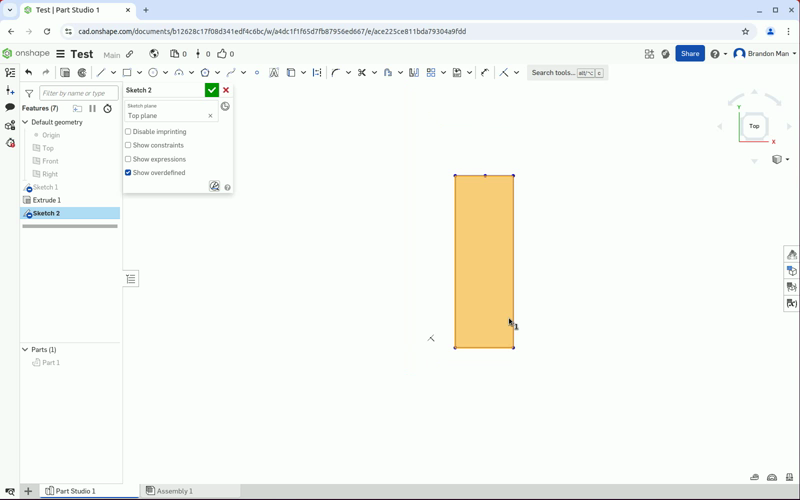
scroll(-6)
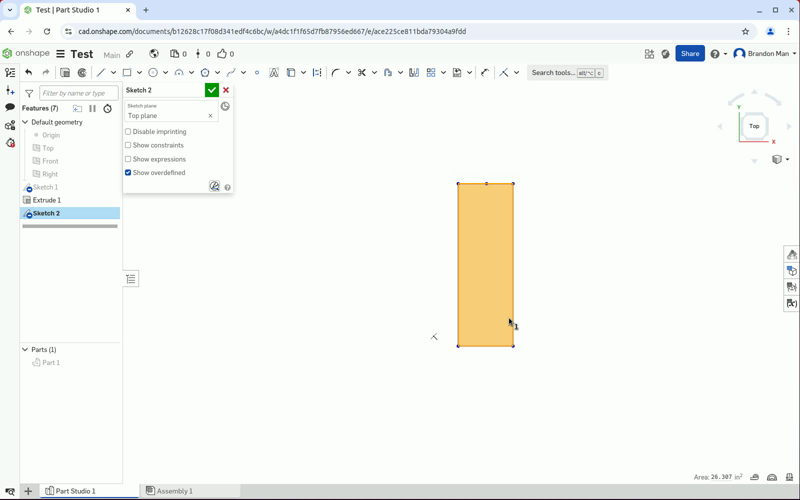
scroll(-6)
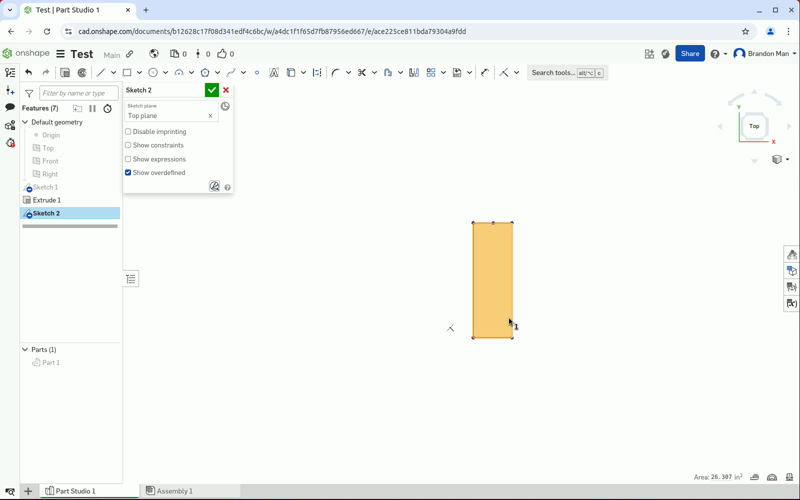
scroll(-6)
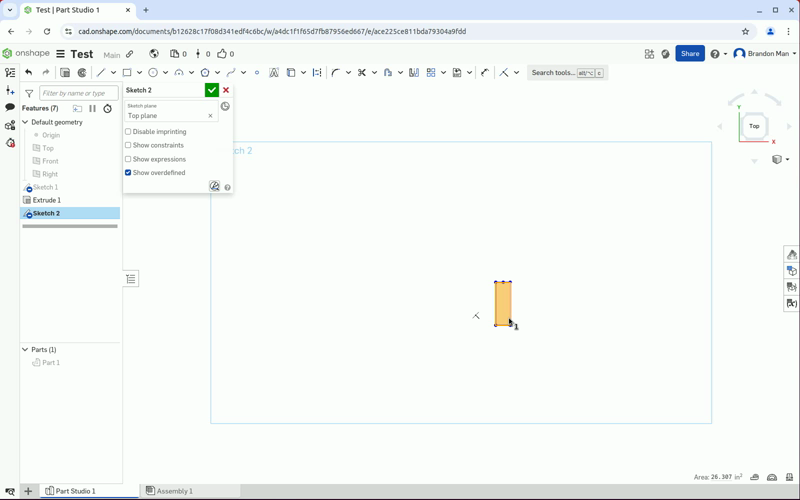
mouse_move(73, 352)
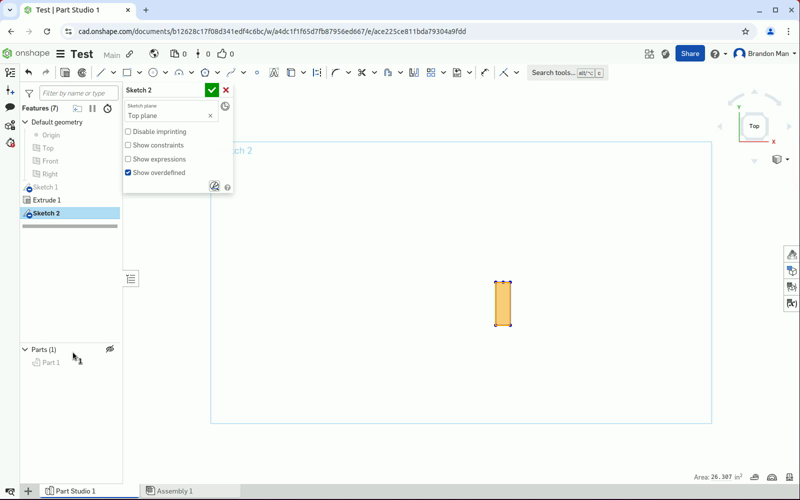
key(shift+y)
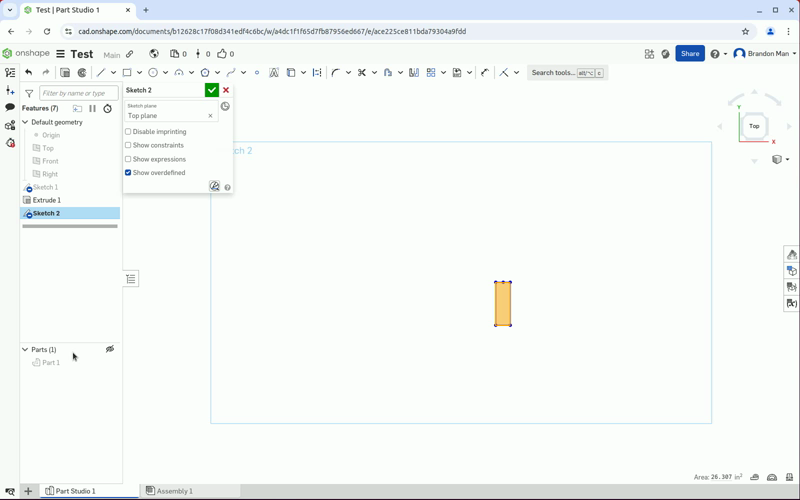
key(shift+e)
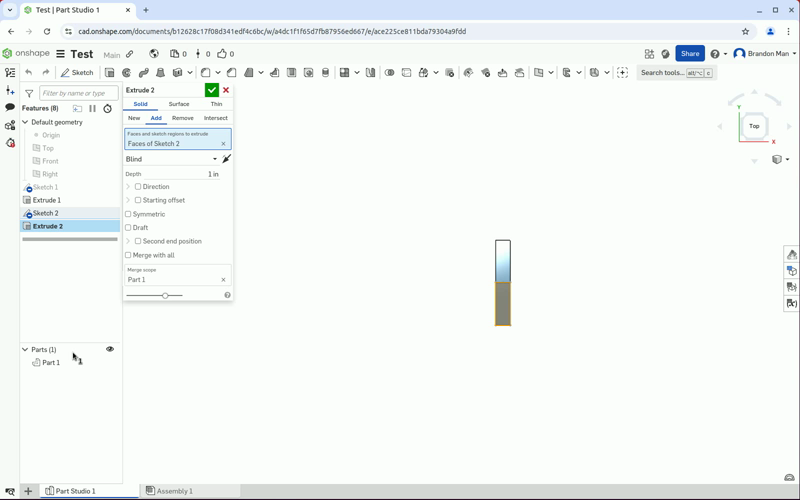
mouse_move(143, 106)
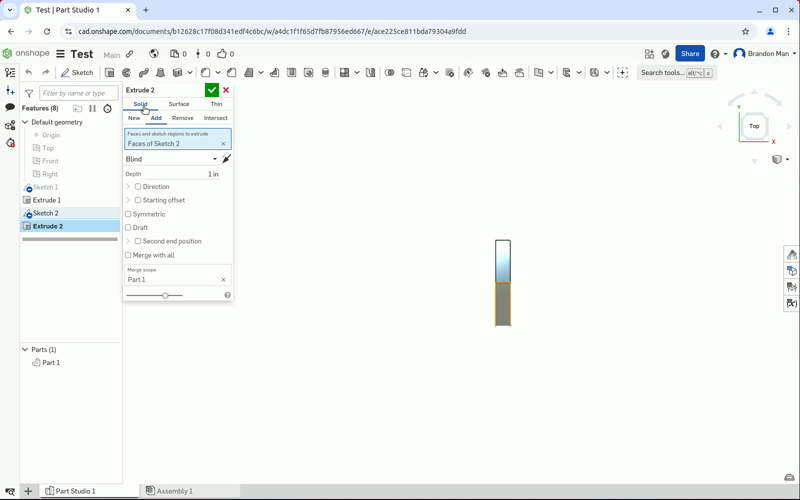
click(143, 106)
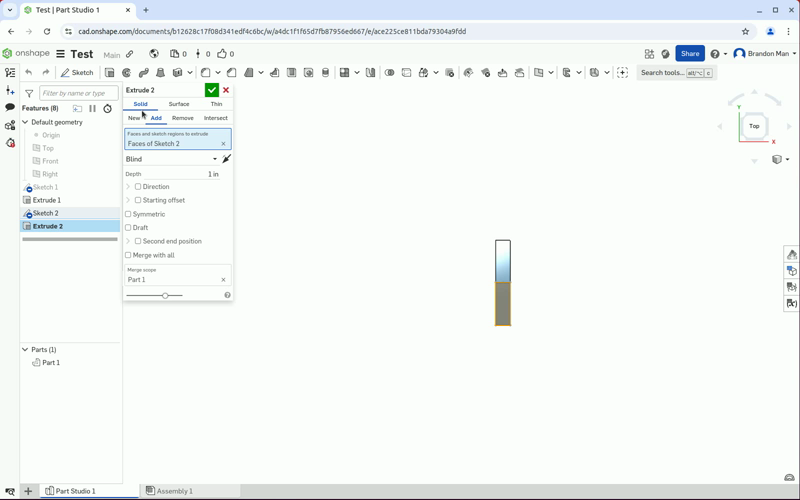
mouse_move(137, 120)
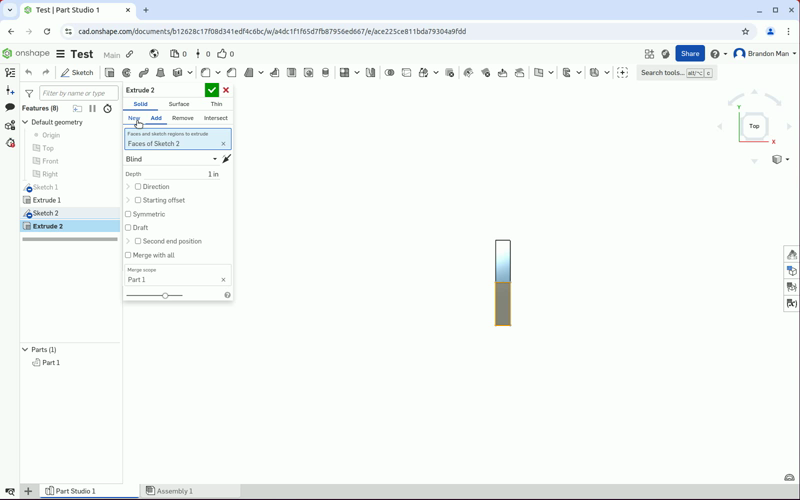
click(137, 120)
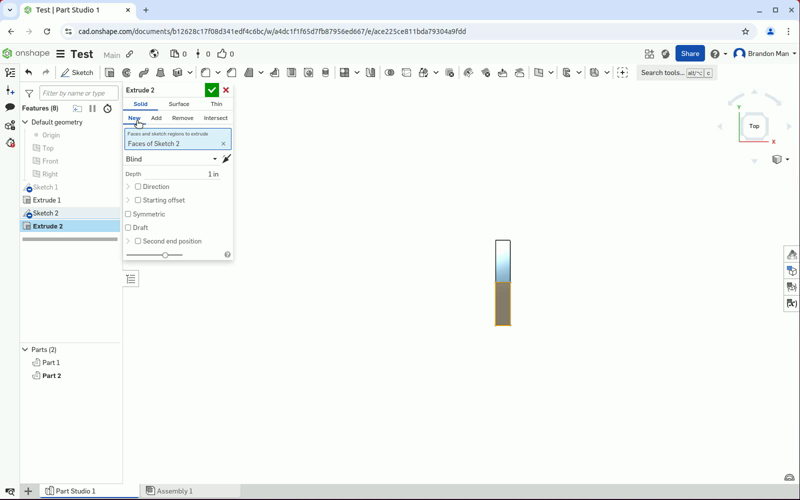
key(tab, 4)
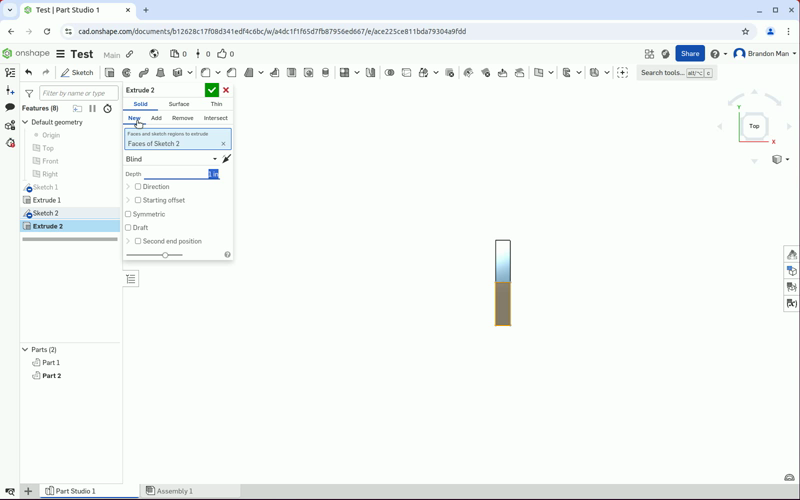
text(1.926)
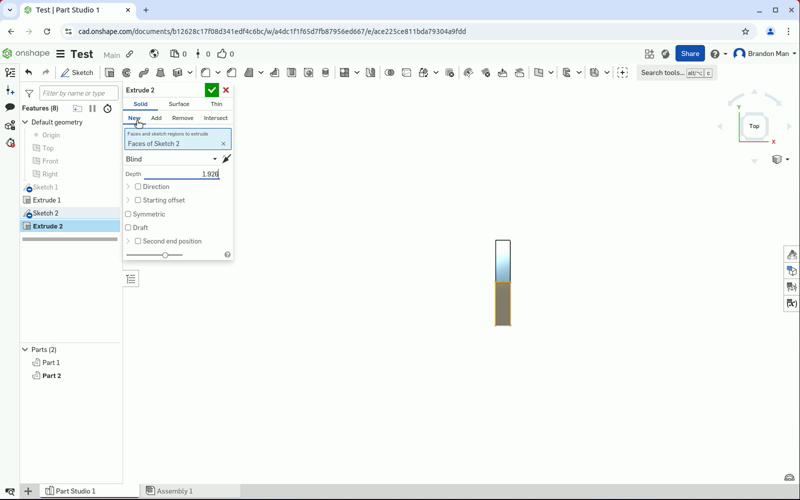
key(enter)
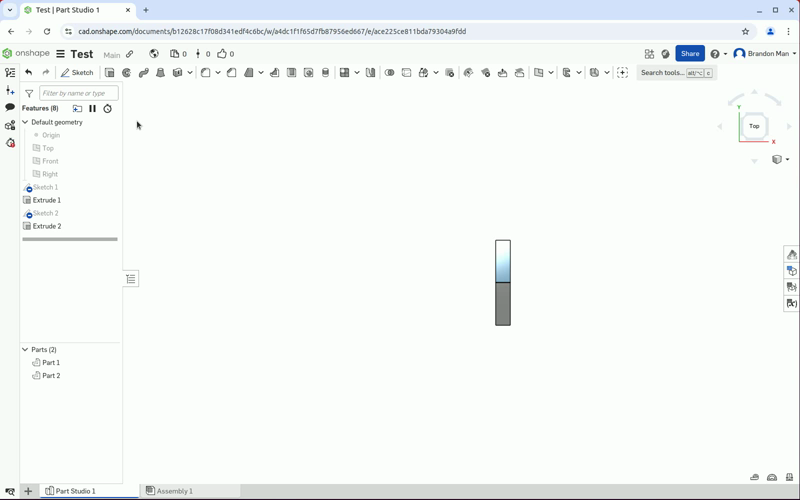
key(shift+h)
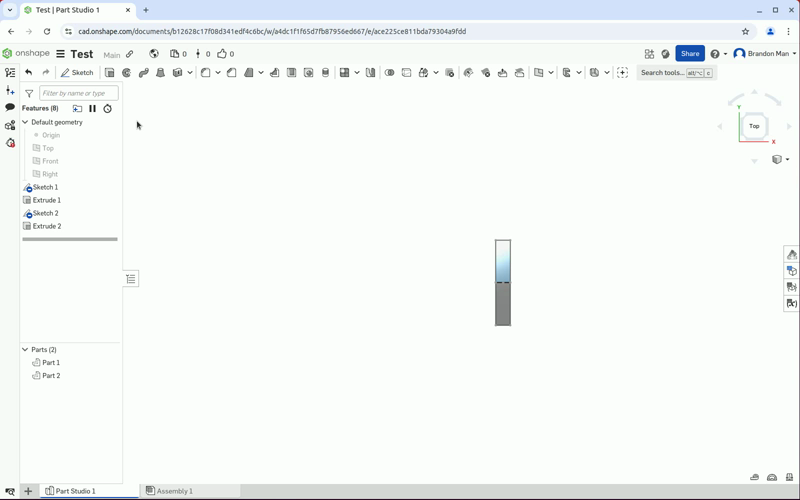
key(shift+h)
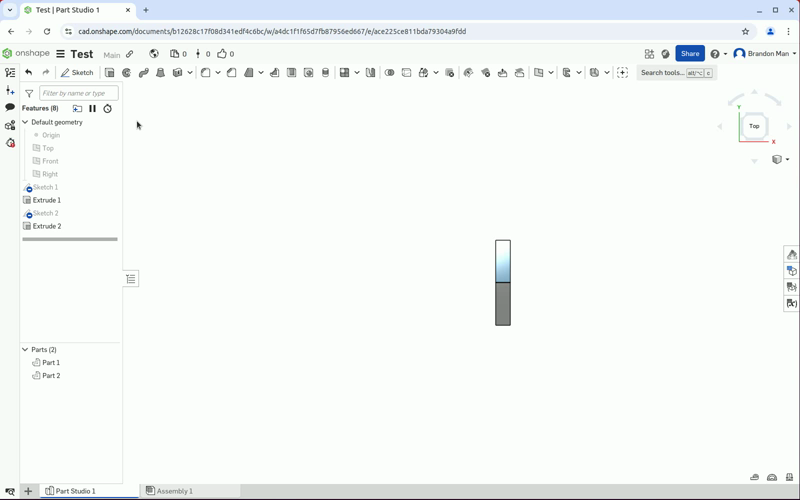
mouse_move(73, 189)
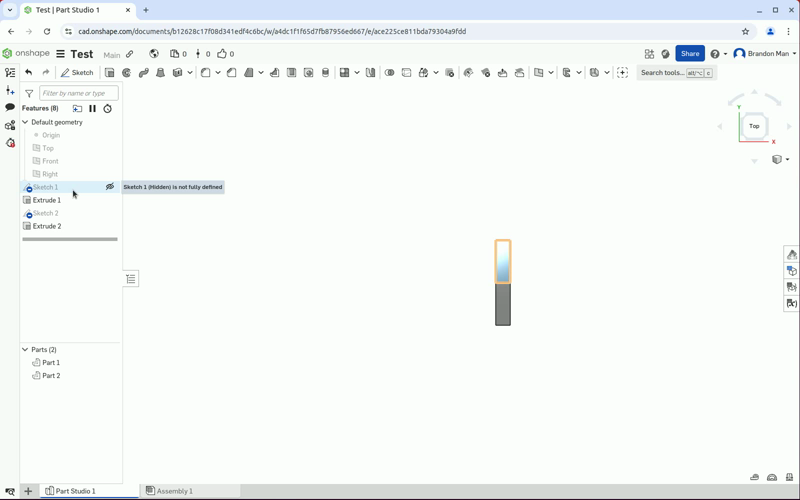
click(73, 189)
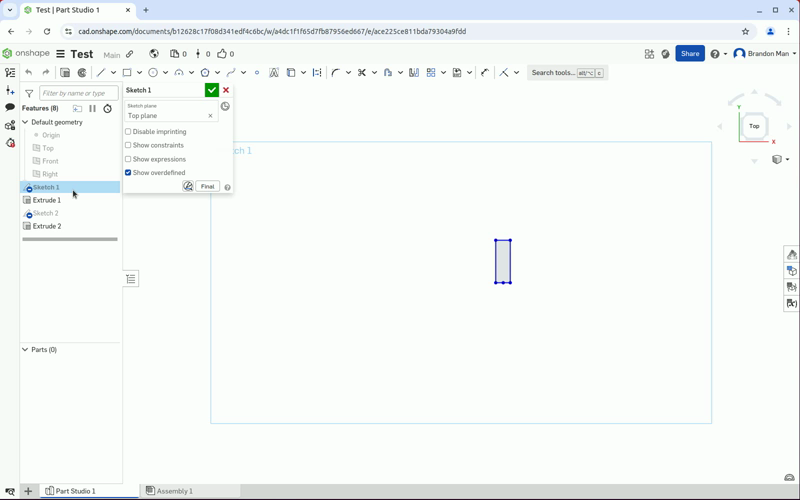
mouse_move(229, 92)
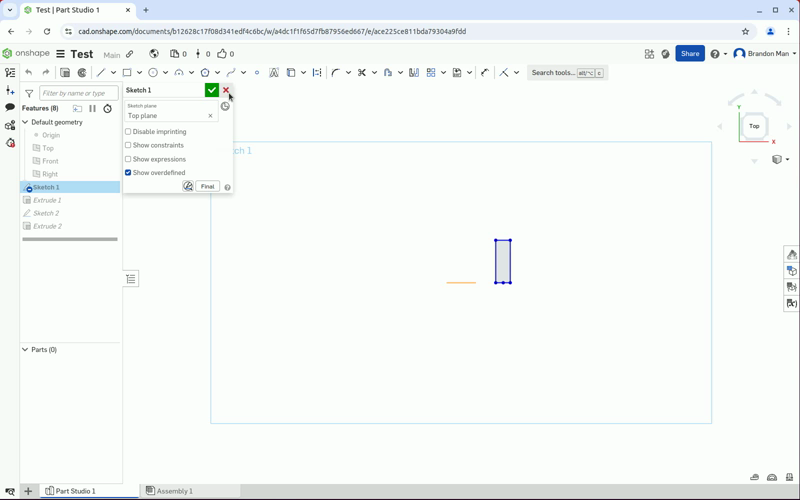
click(229, 92)
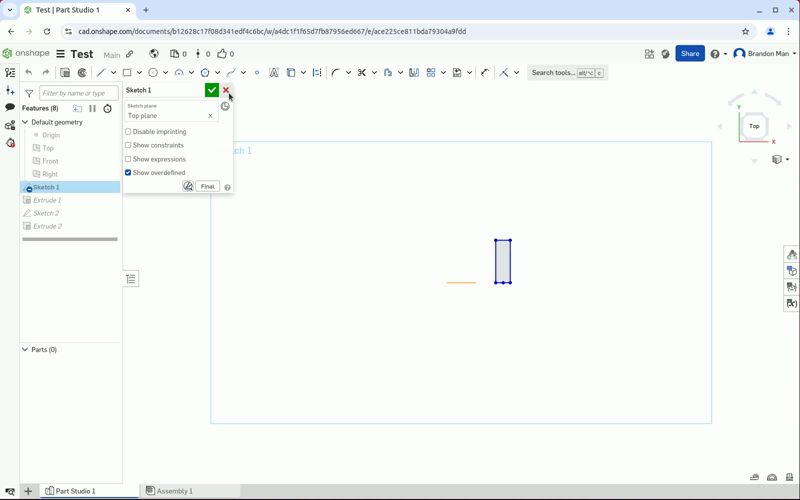
key(shift+s)
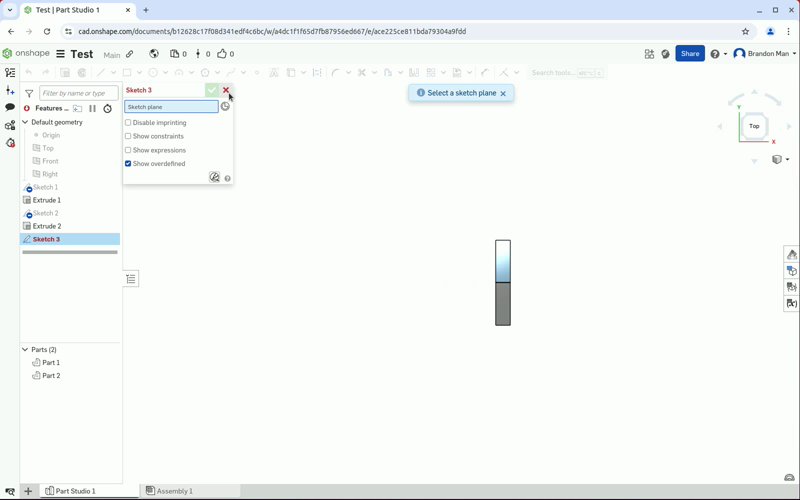
mouse_move(73, 150)
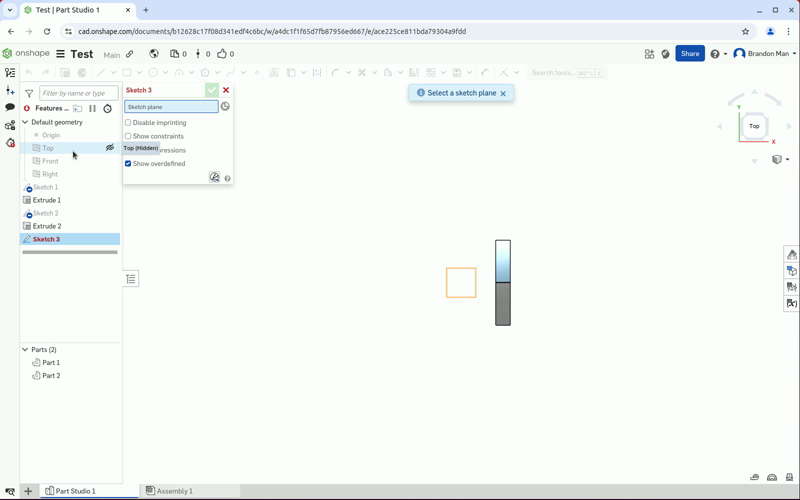
click(73, 150)
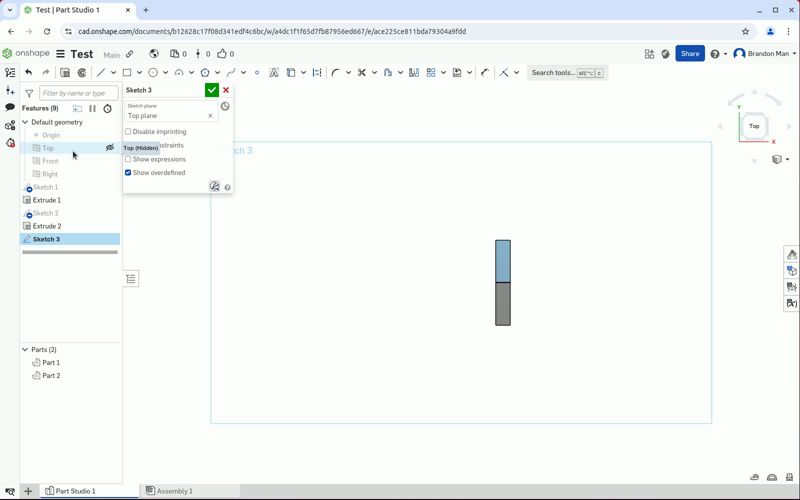
mouse_move(73, 352)
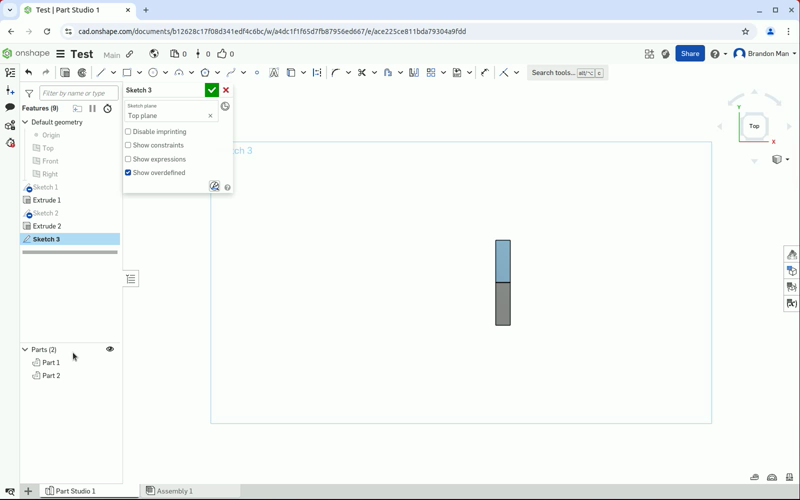
key(y)
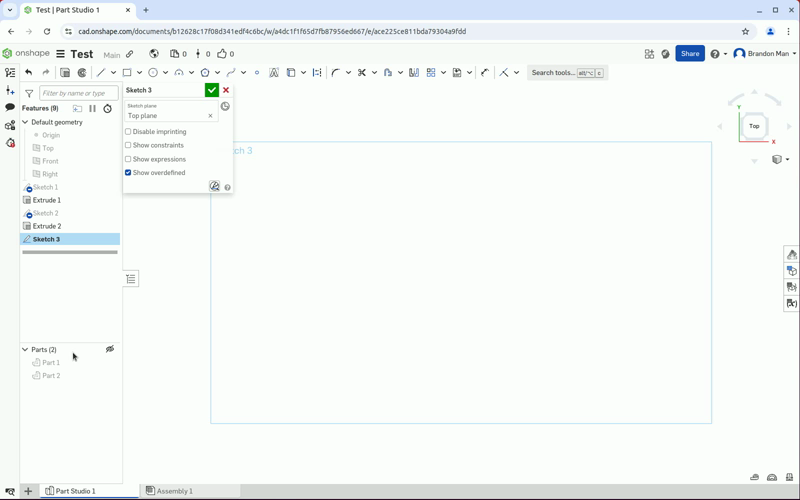
key(l)
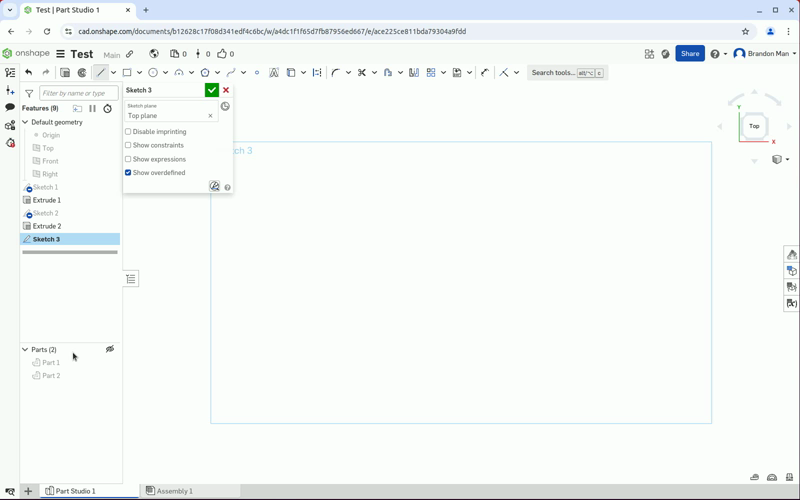
key_down(shift)
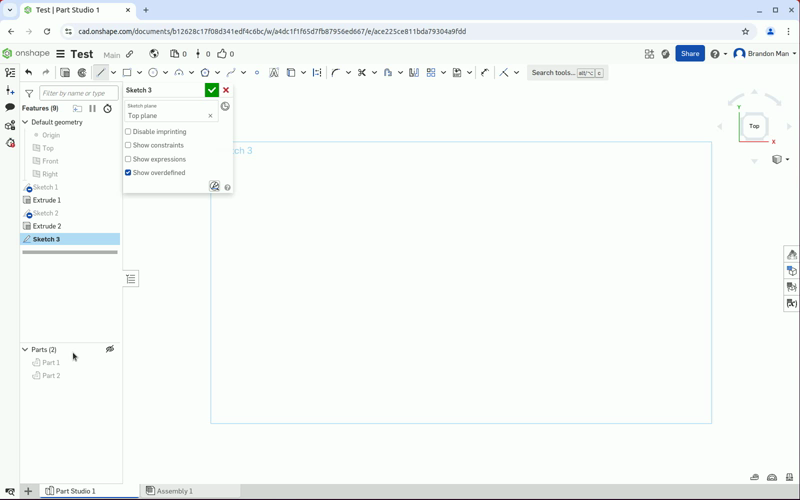
mouse_move(404, 395)
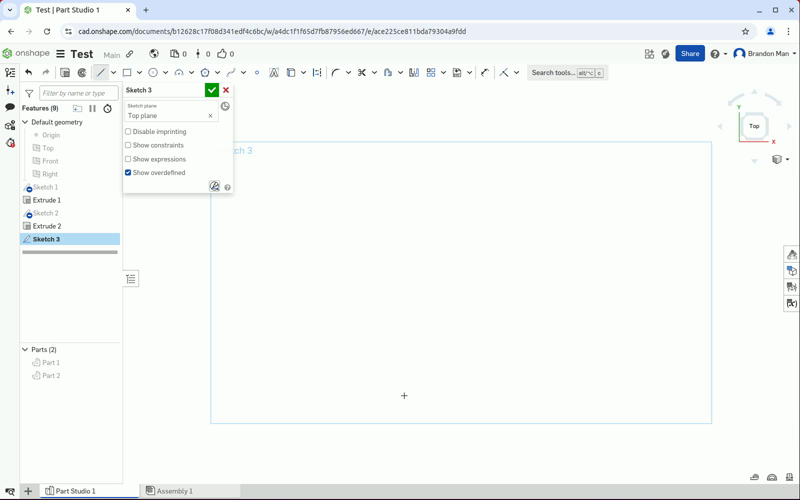
click(404, 395)
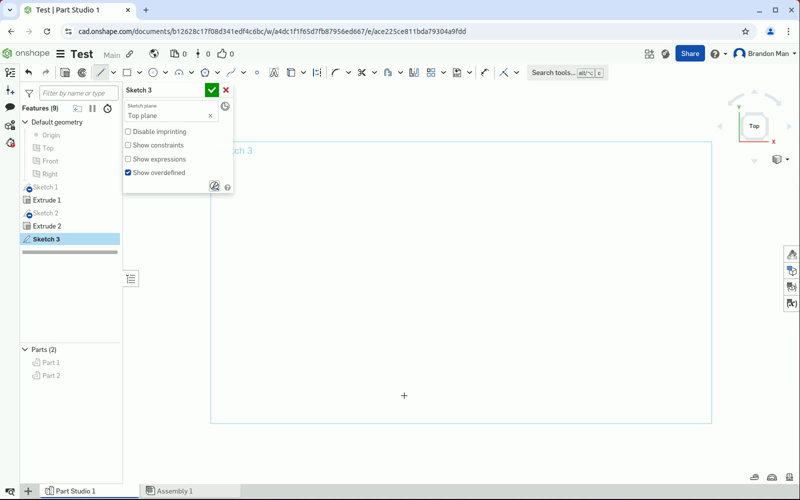
key_up(shift)
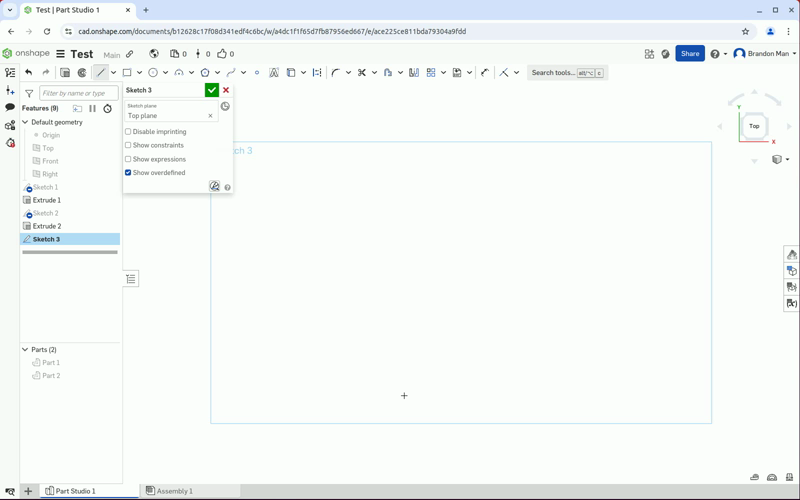
key_down(shift)
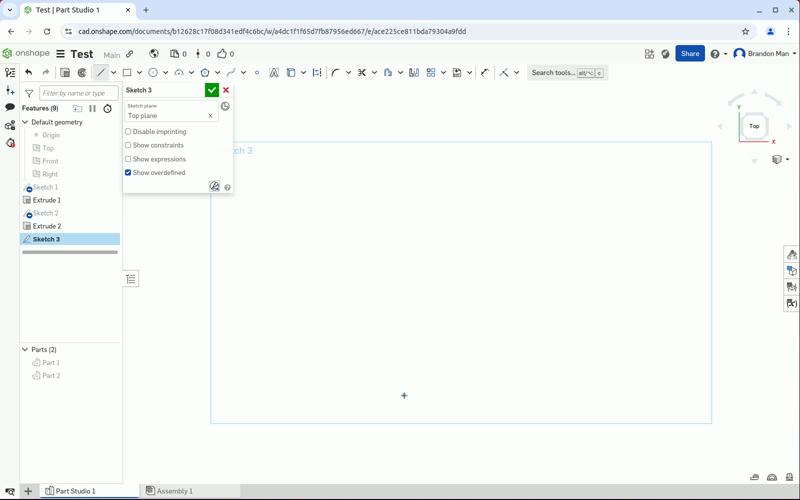
mouse_move(517, 395)
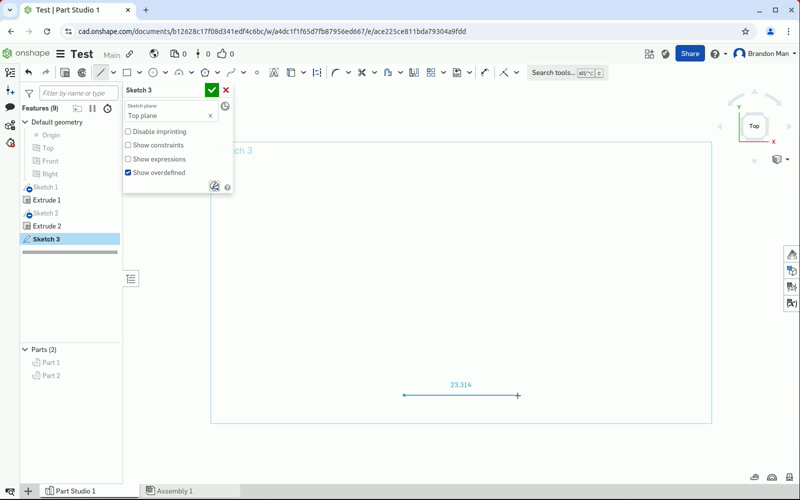
click(517, 395)
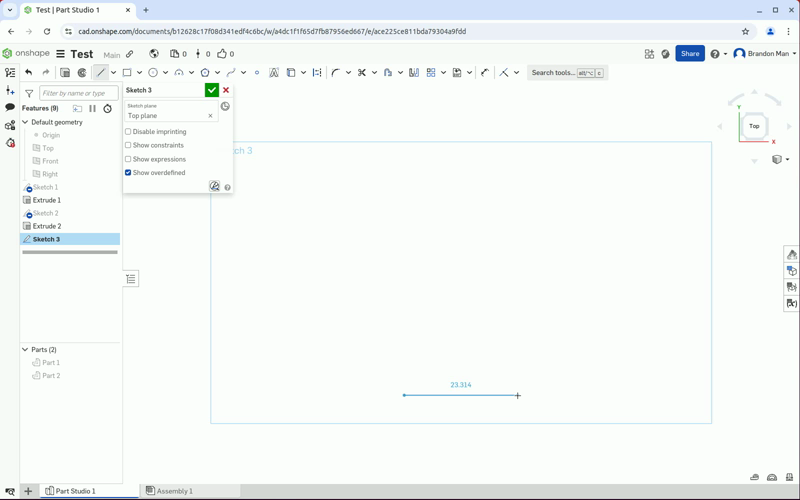
key_up(shift)
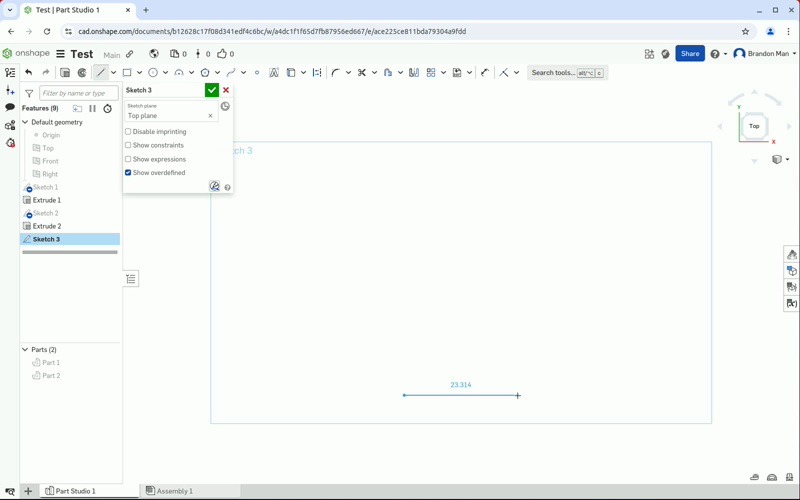
key_down(shift)
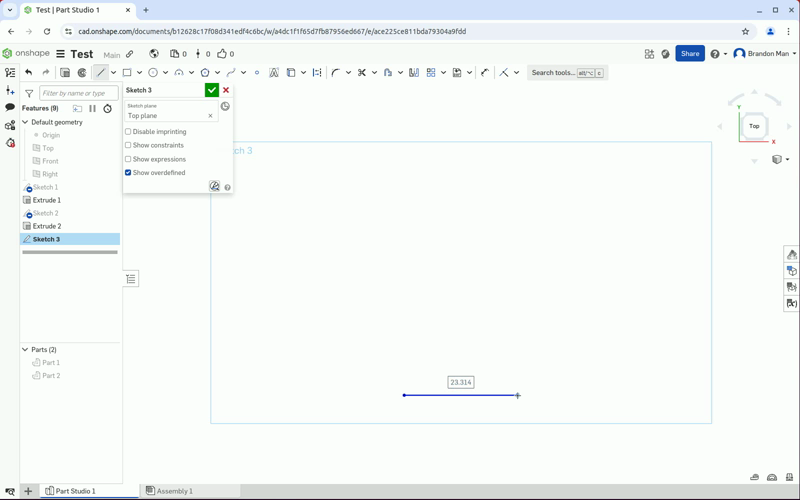
mouse_move(517, 282)
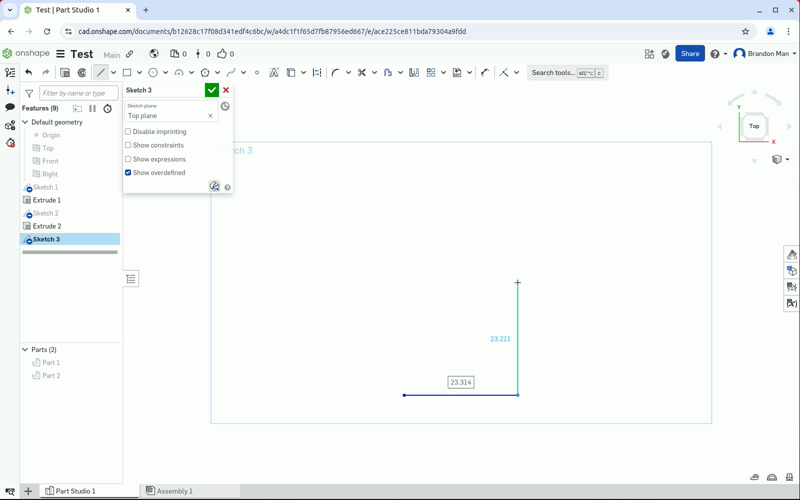
click(517, 282)
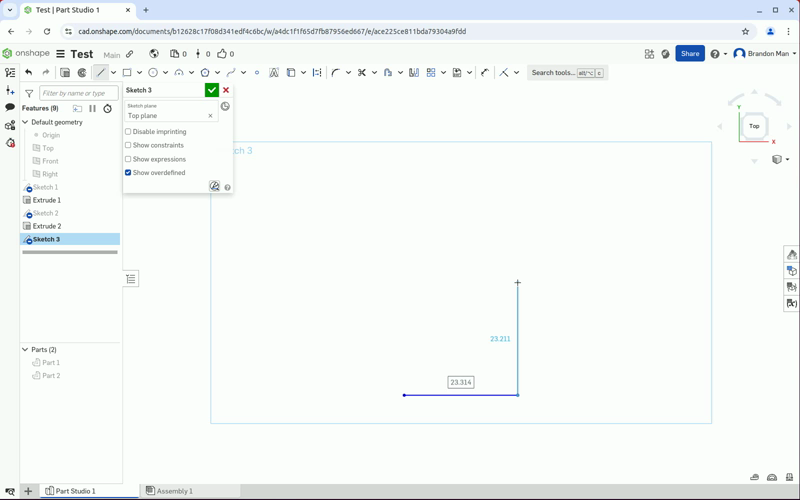
key_up(shift)
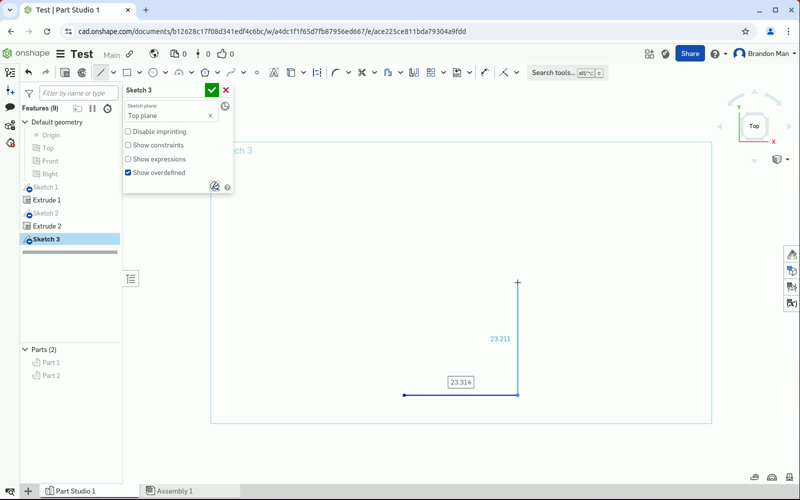
key_down(shift)
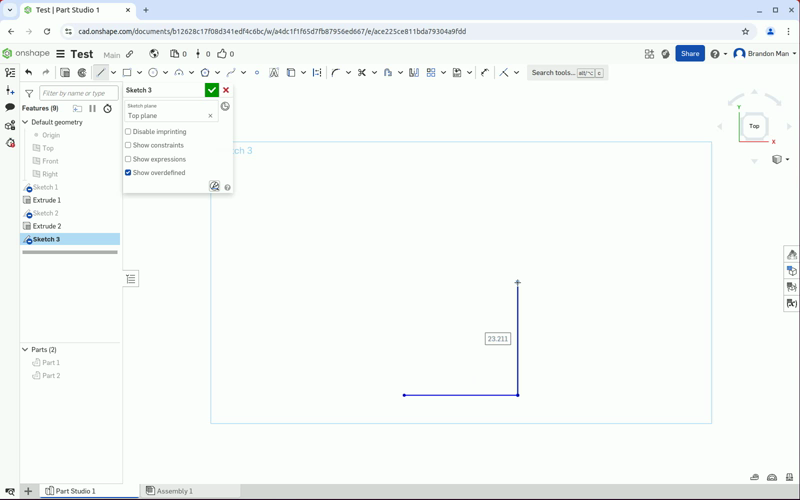
mouse_move(517, 171)
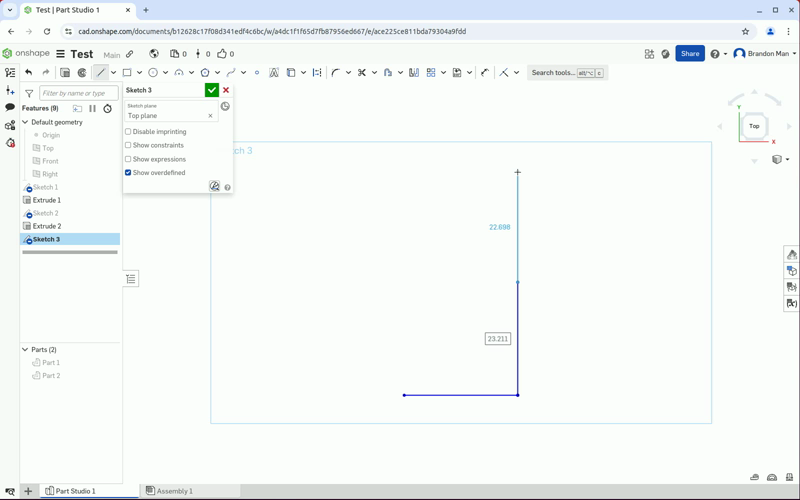
click(517, 171)
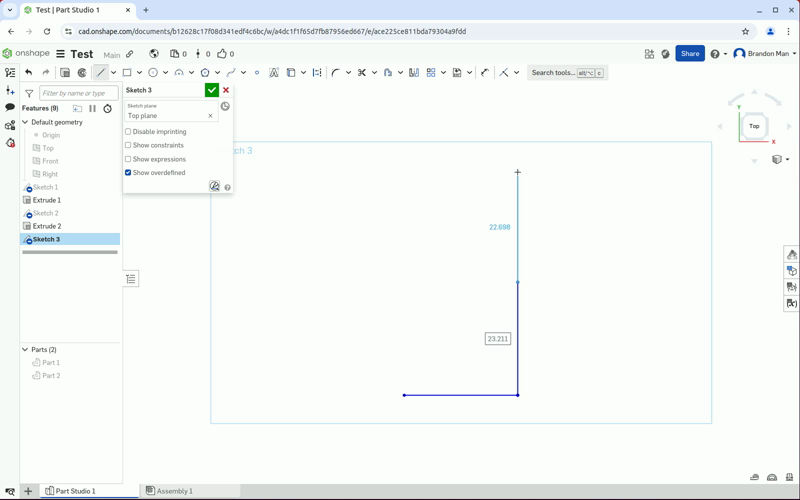
key_up(shift)
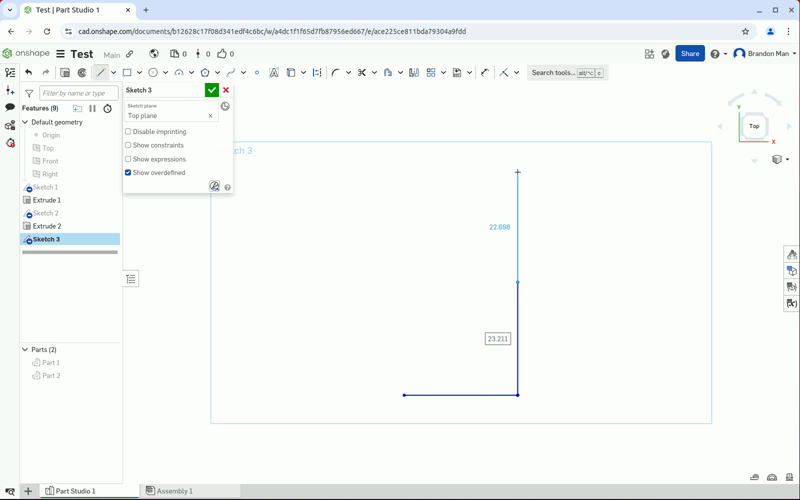
key_down(shift)
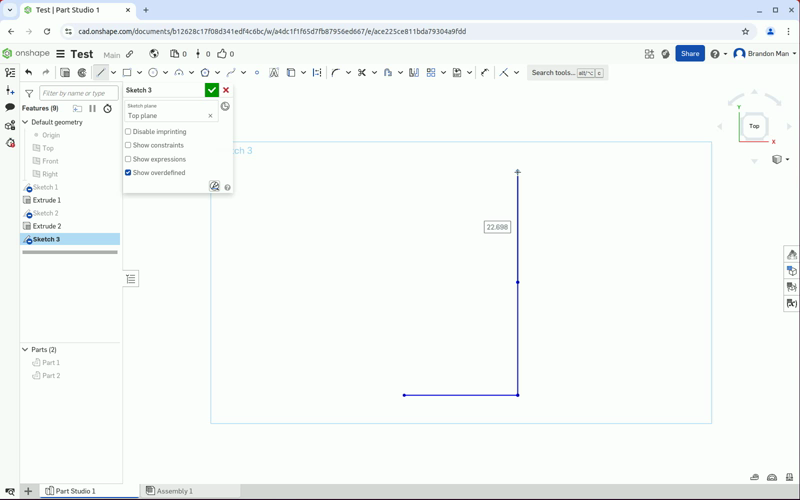
mouse_move(404, 171)
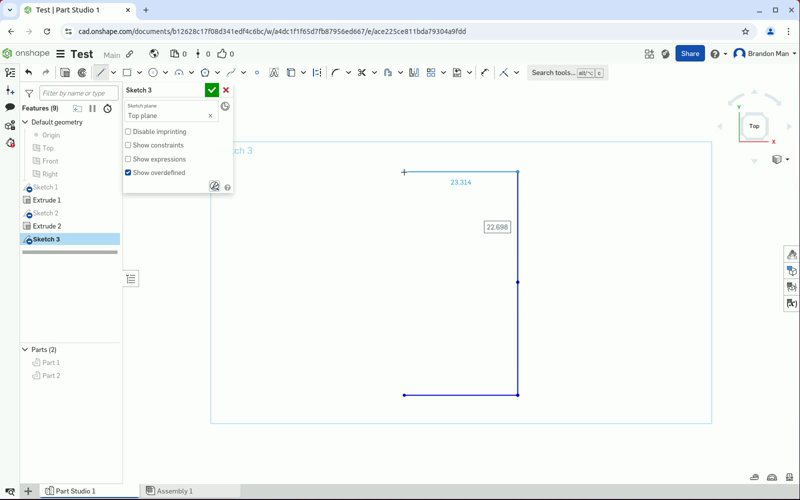
click(404, 171)
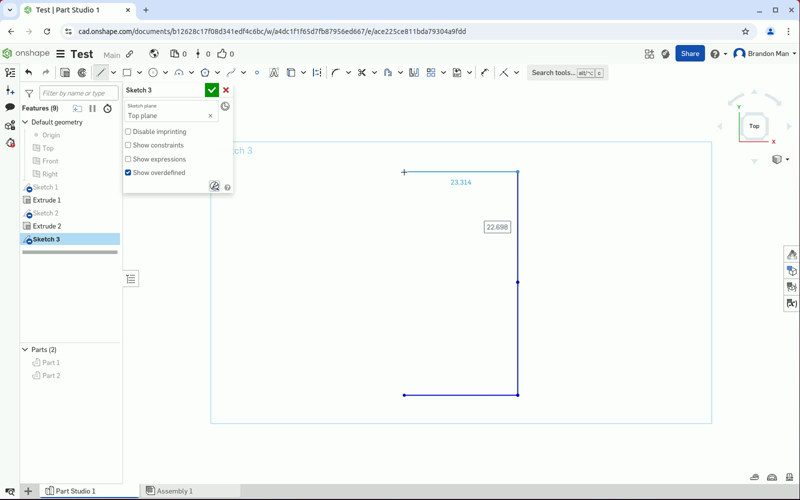
key_up(shift)
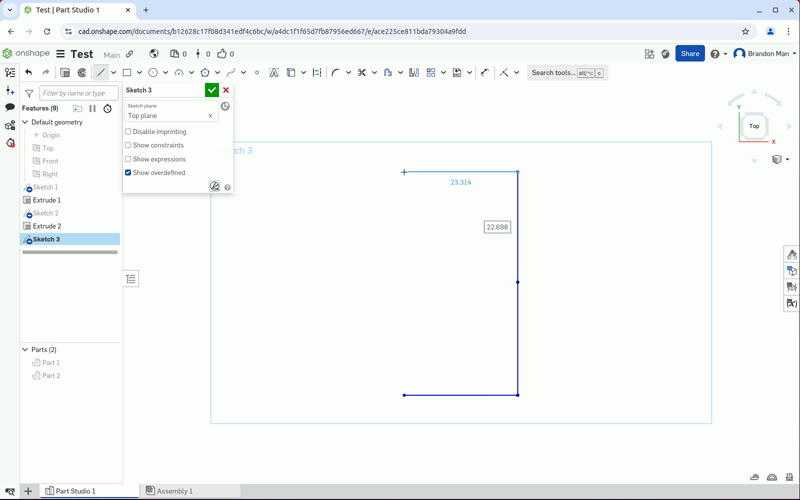
key_down(shift)
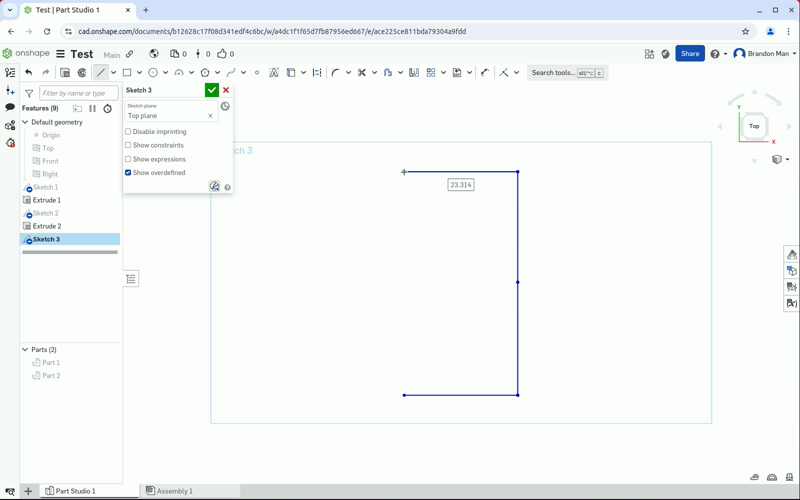
mouse_move(404, 395)
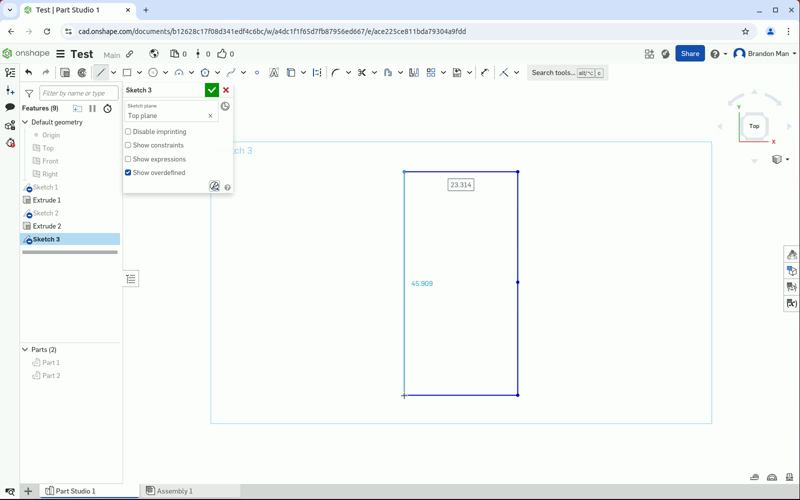
key_up(shift)
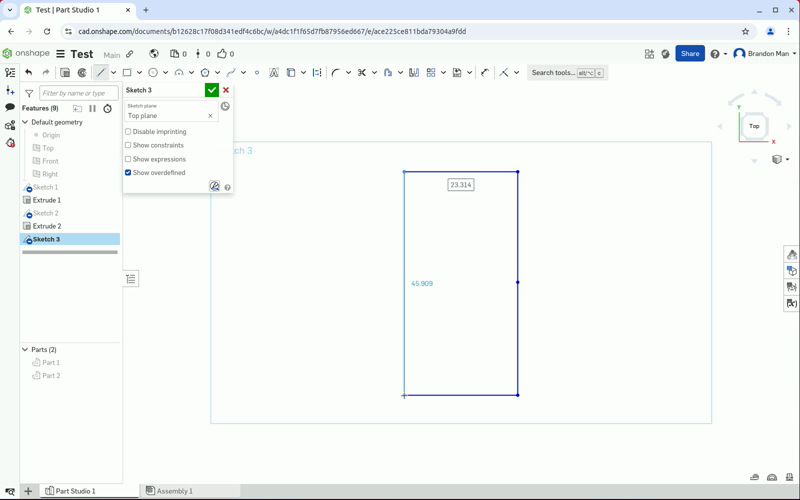
click(404, 395)
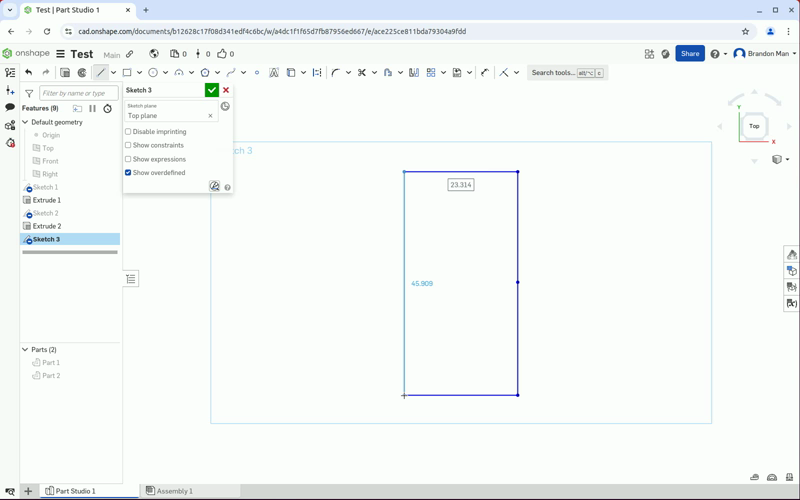
key(esc)
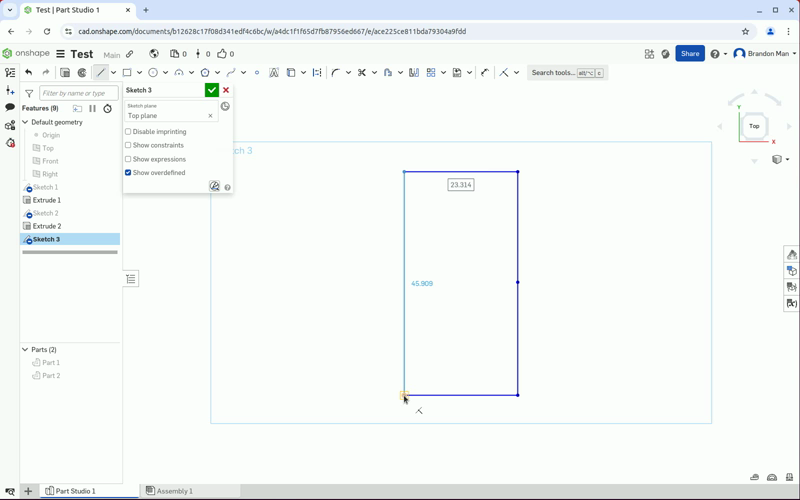
key(l)
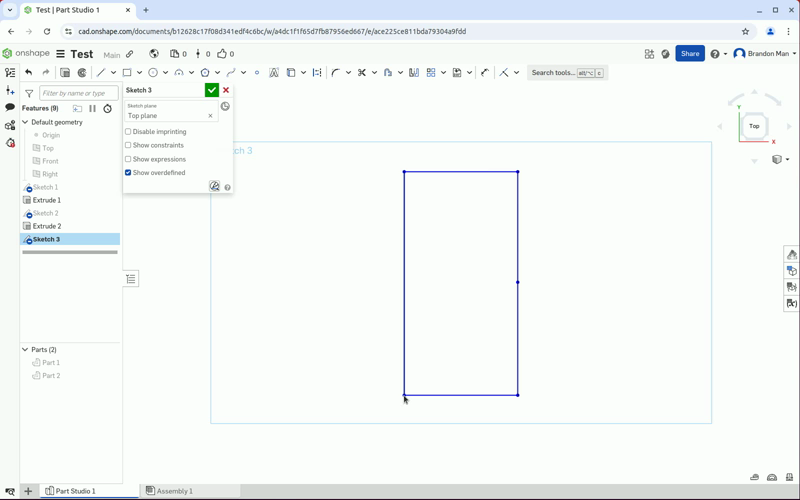
key_down(shift)
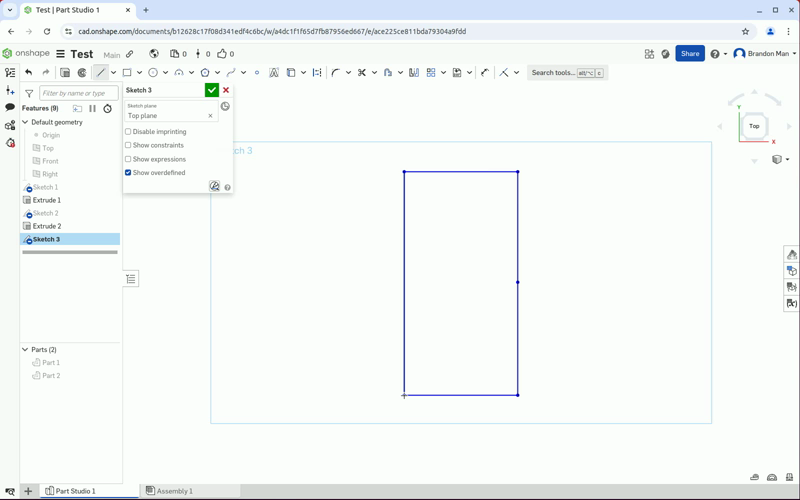
mouse_move(496, 324)
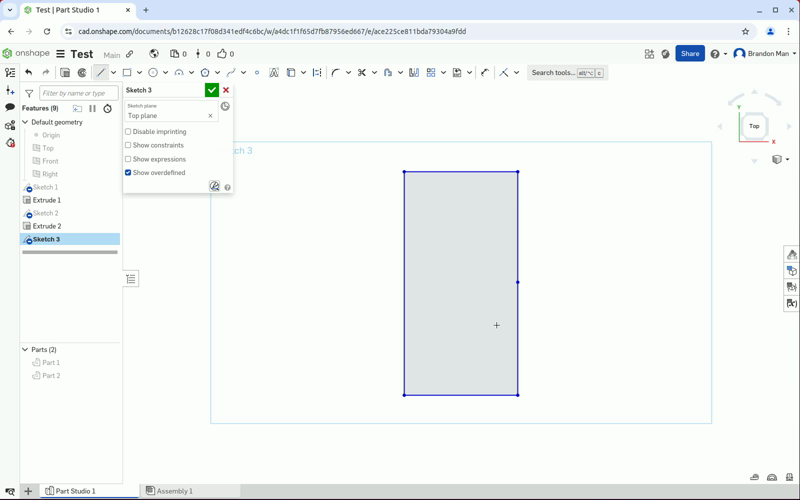
click(496, 324)
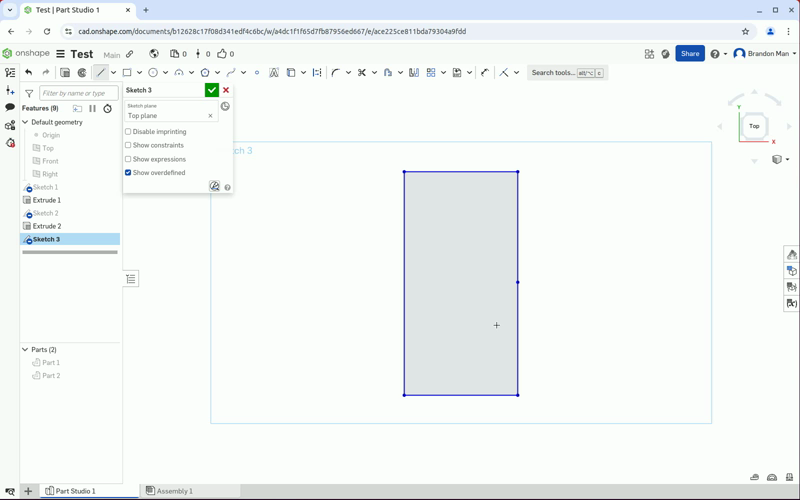
key_up(shift)
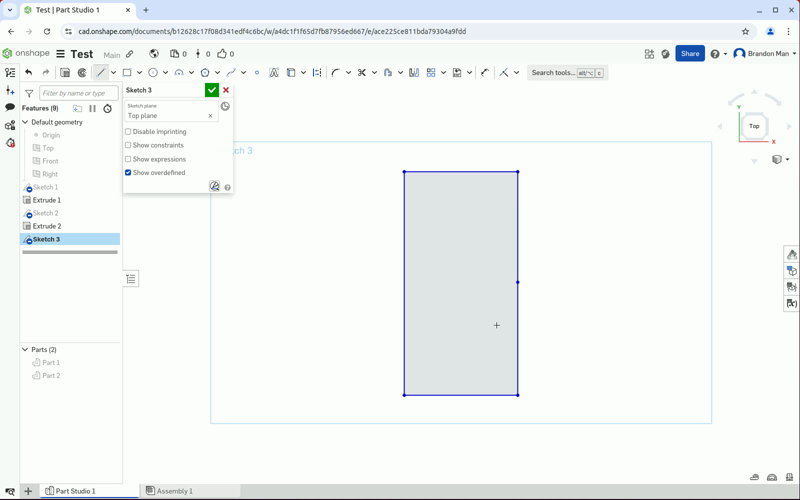
key_down(shift)
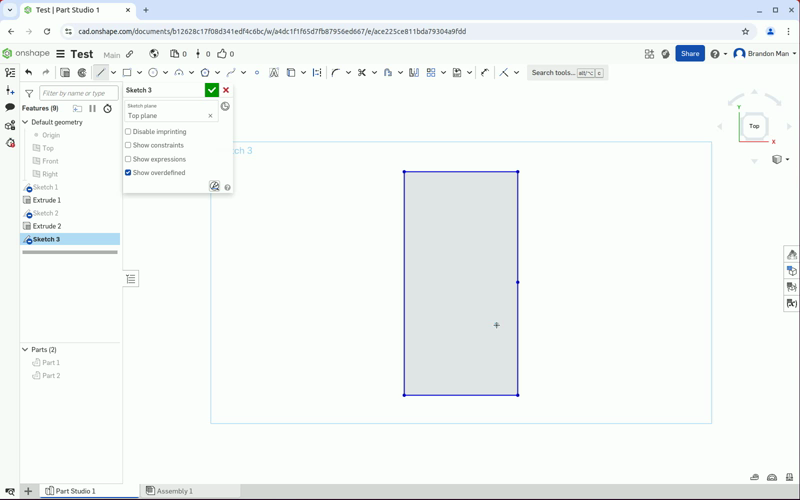
mouse_move(526, 324)
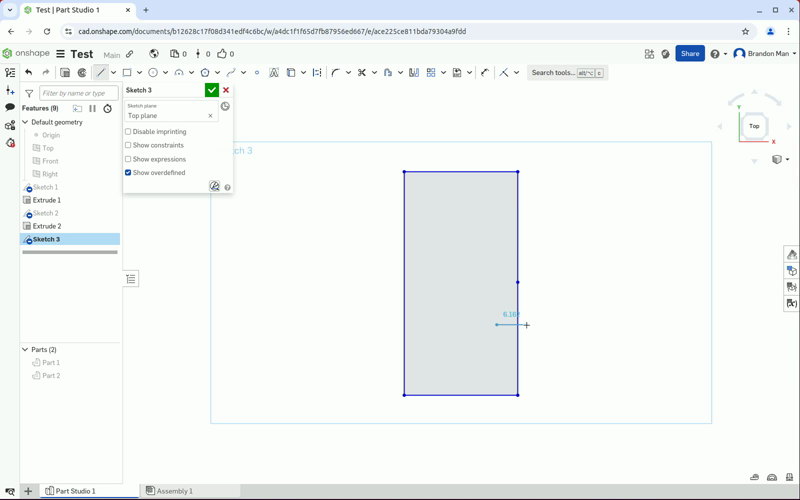
mouse_move(510, 324)
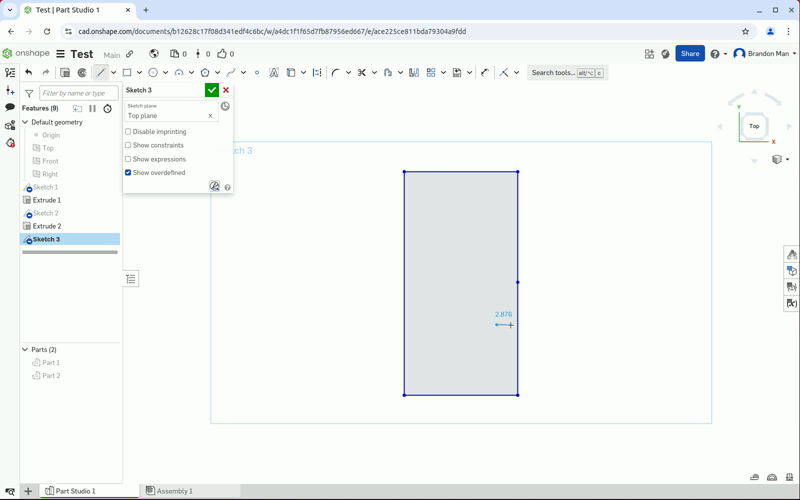
click(510, 324)
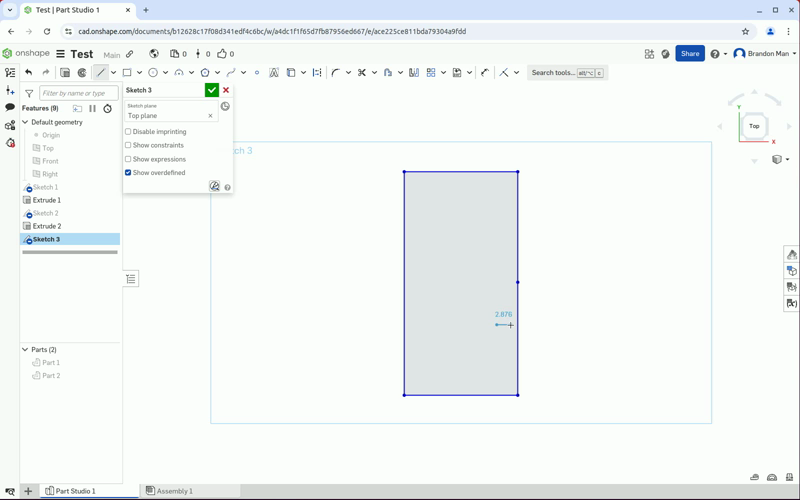
key_up(shift)
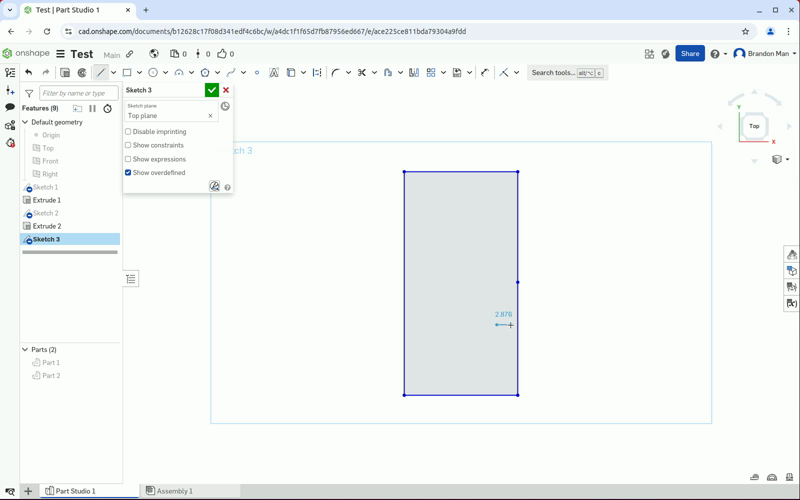
key_down(shift)
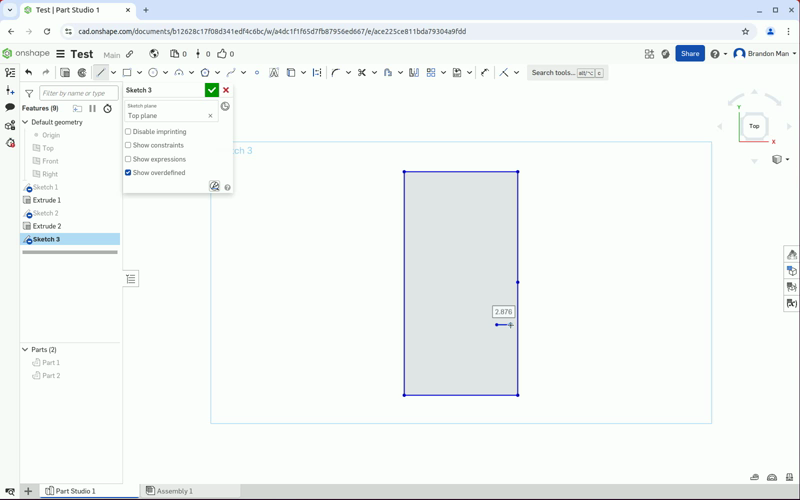
mouse_move(540, 324)
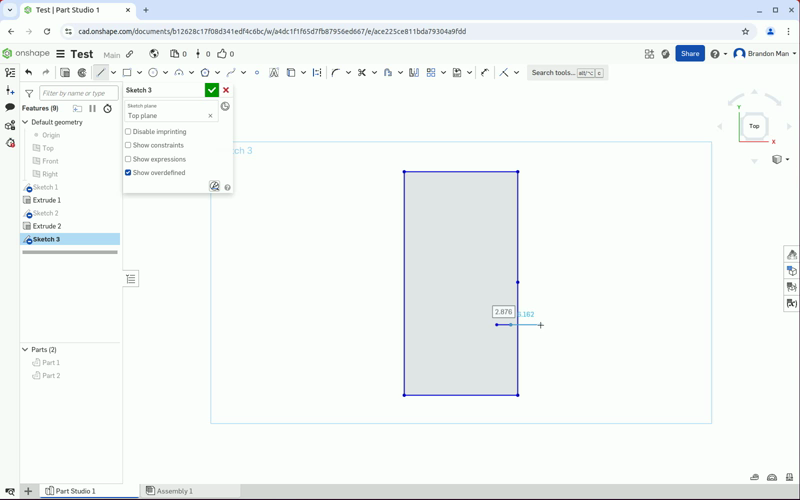
mouse_move(510, 282)
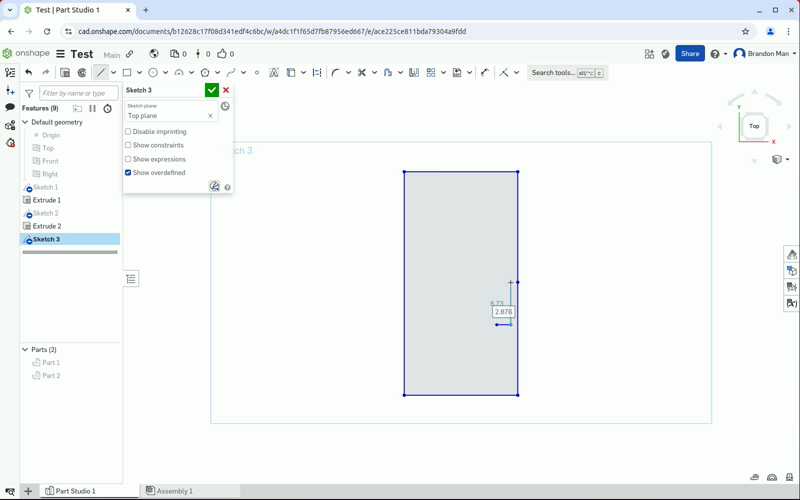
click(510, 282)
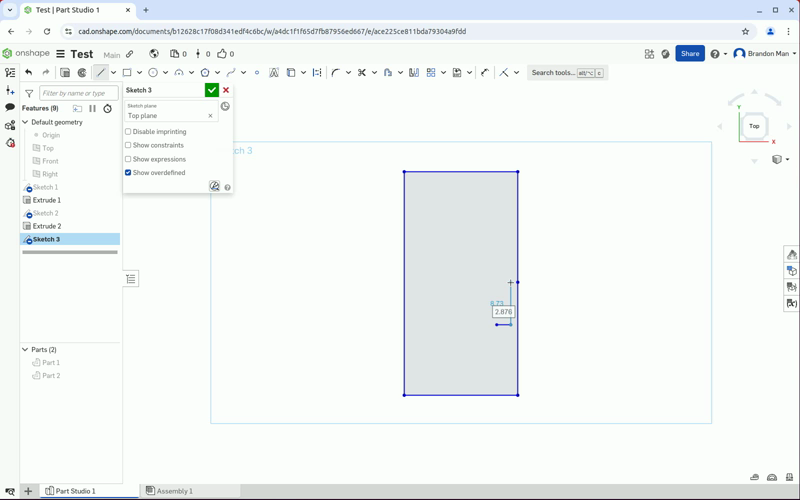
key_up(shift)
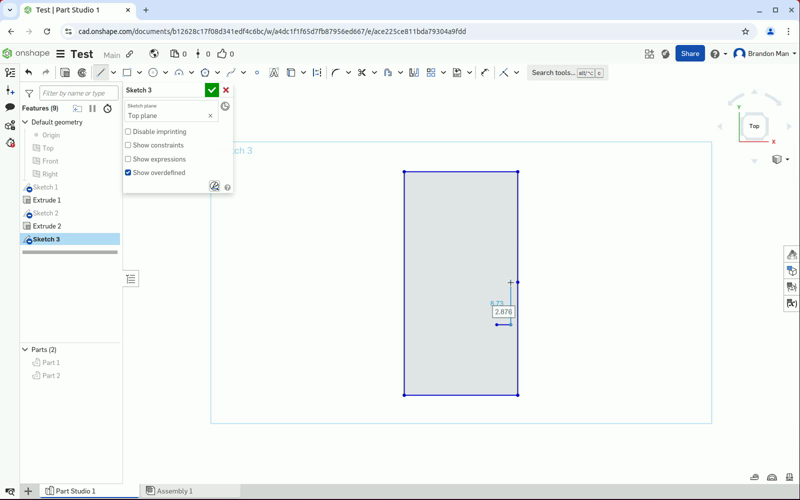
key_down(shift)
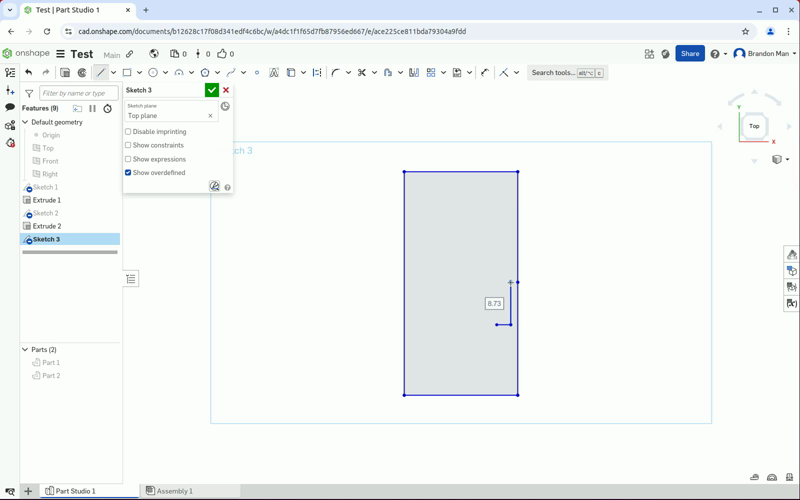
mouse_move(540, 282)
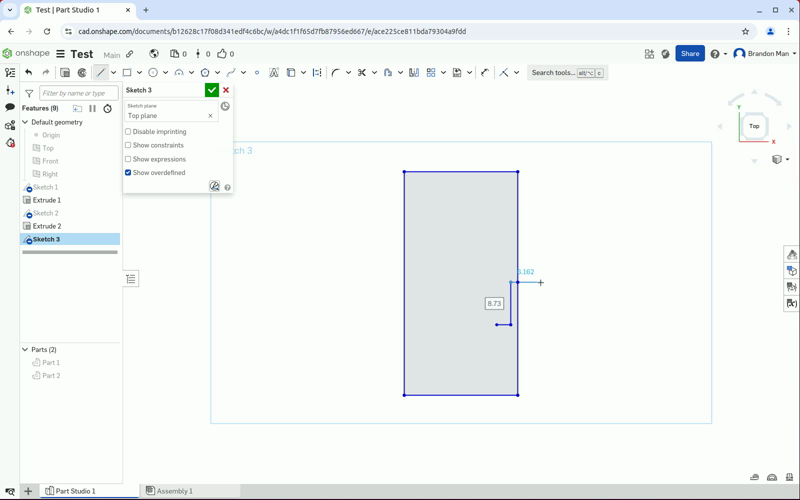
mouse_move(510, 242)
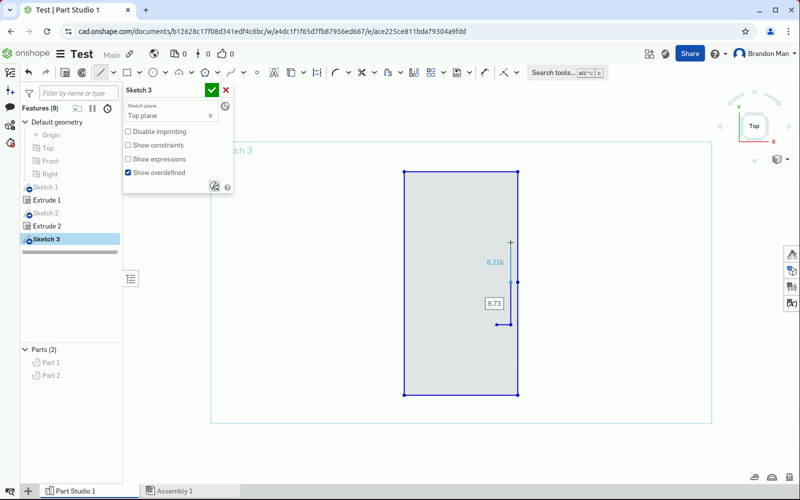
click(510, 242)
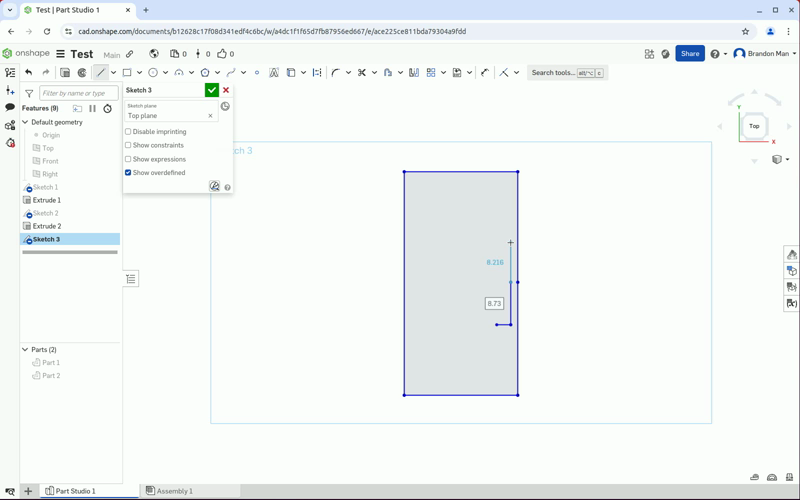
key_up(shift)
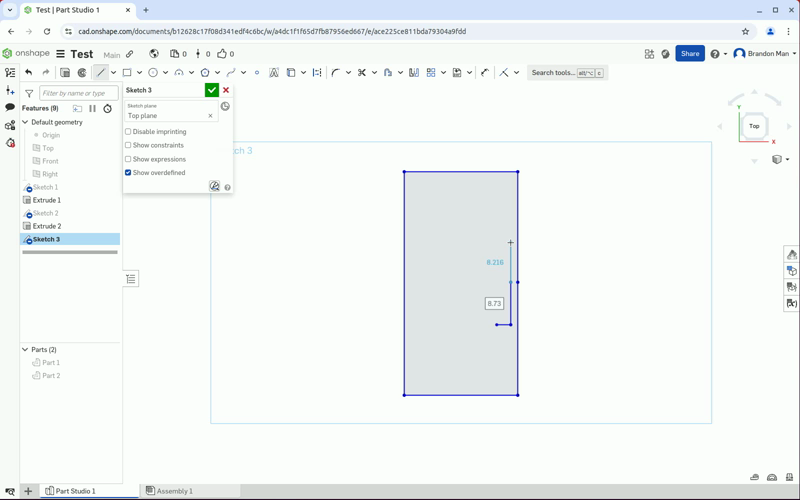
key_down(shift)
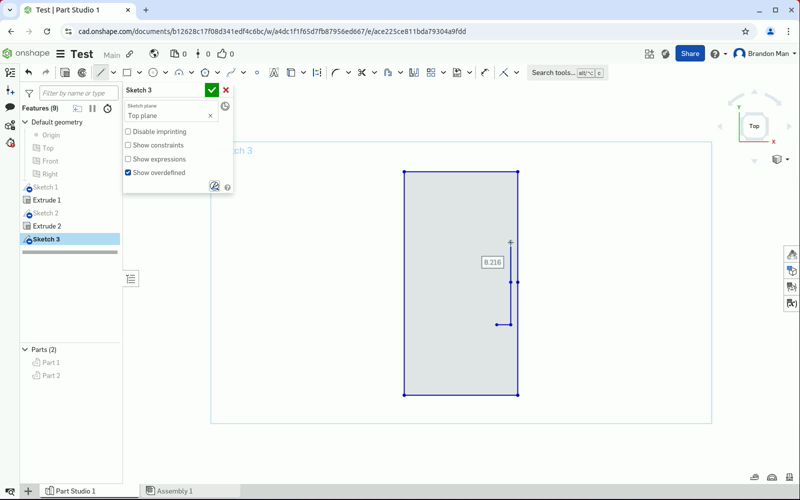
mouse_move(540, 242)
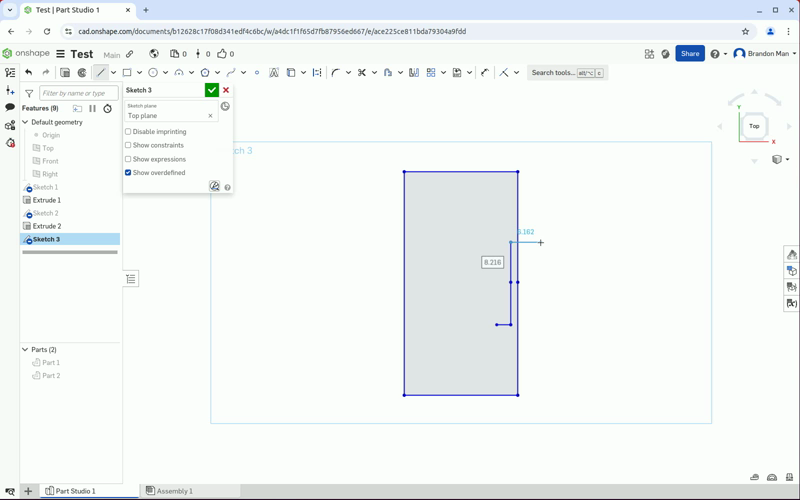
mouse_move(496, 242)
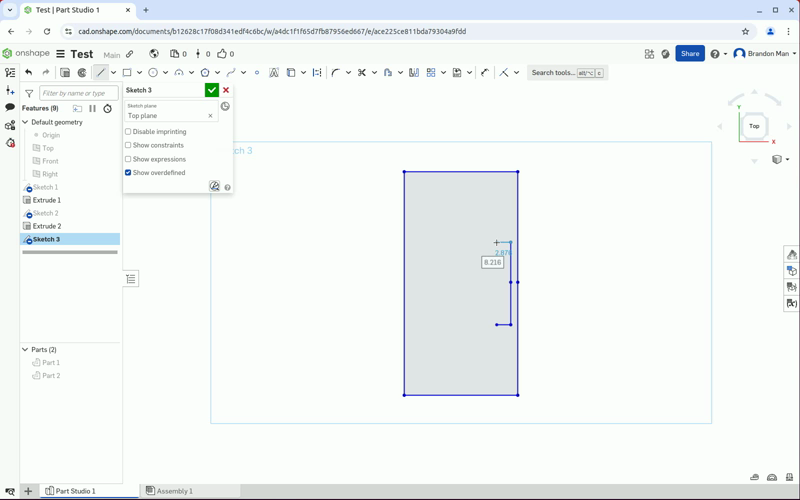
click(496, 242)
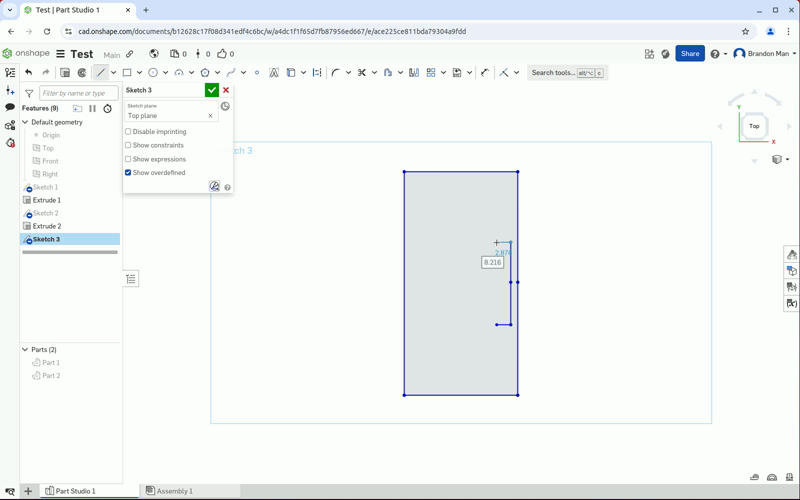
key_up(shift)
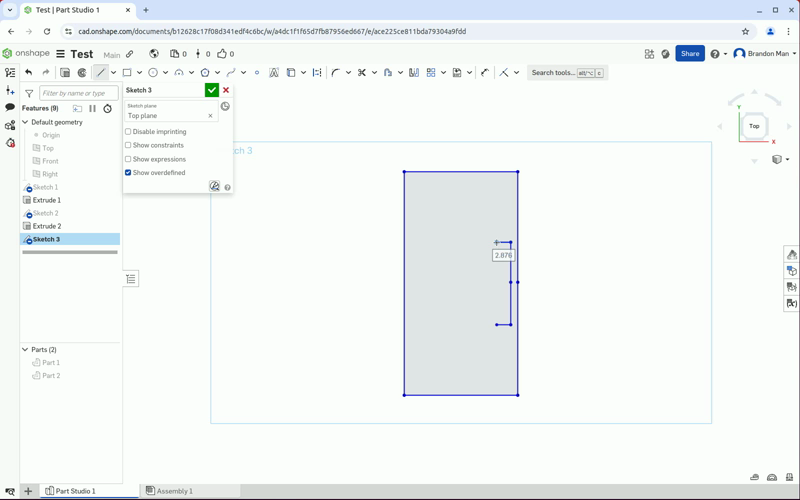
key_down(shift)
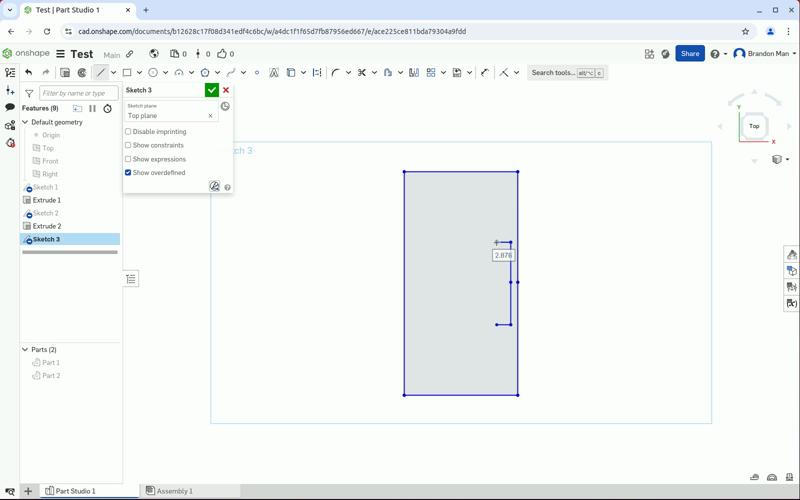
mouse_move(526, 242)
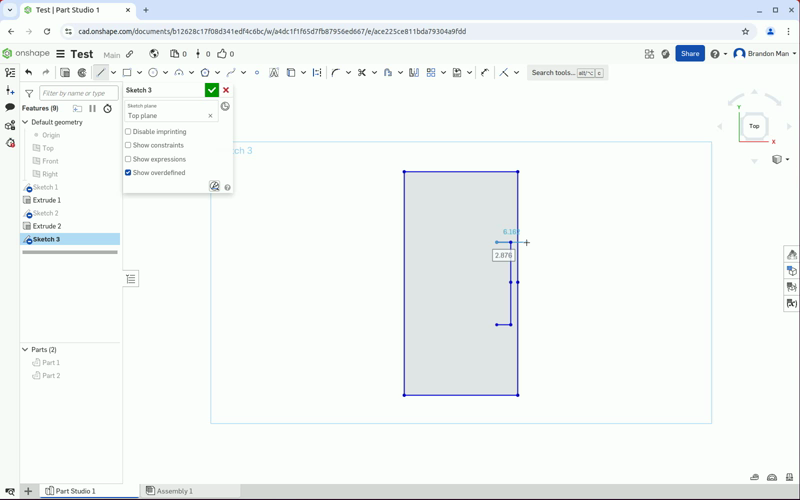
mouse_move(496, 282)
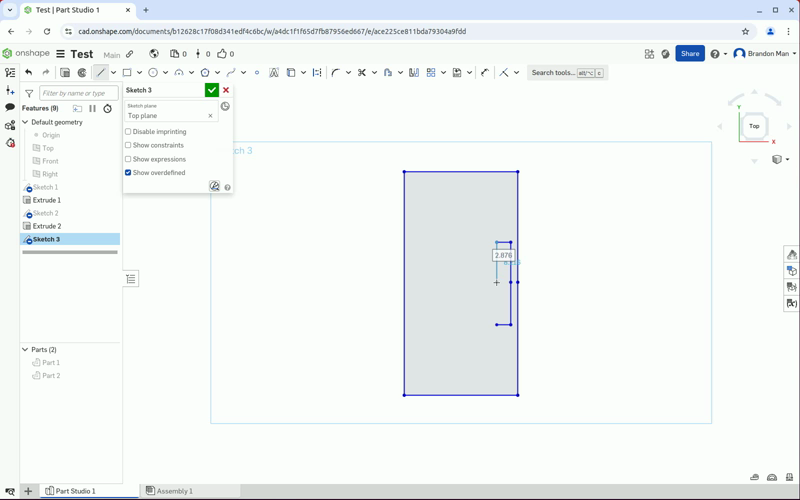
click(496, 282)
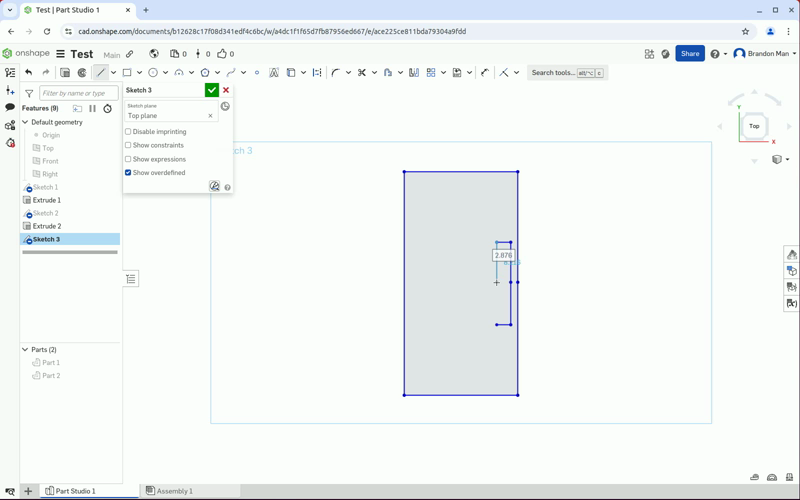
key_up(shift)
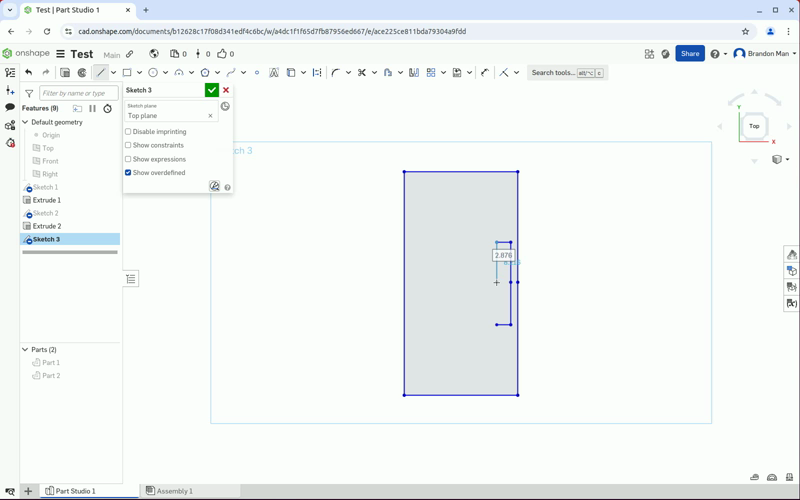
mouse_move(526, 282)
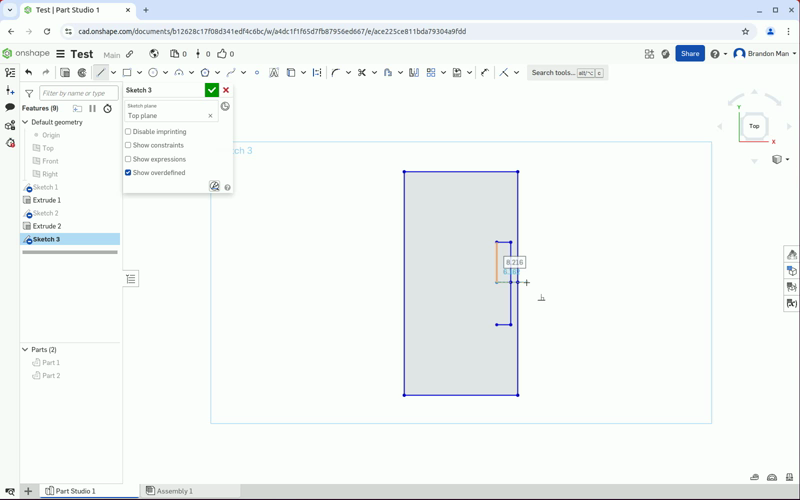
key_down(shift)
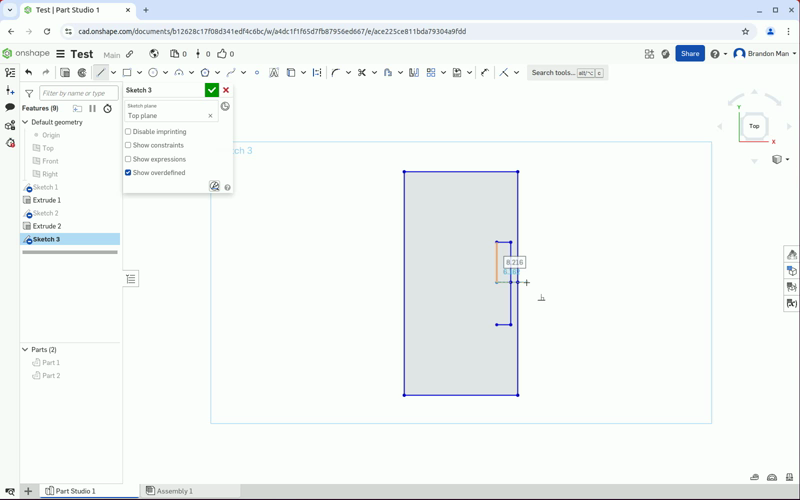
mouse_move(496, 324)
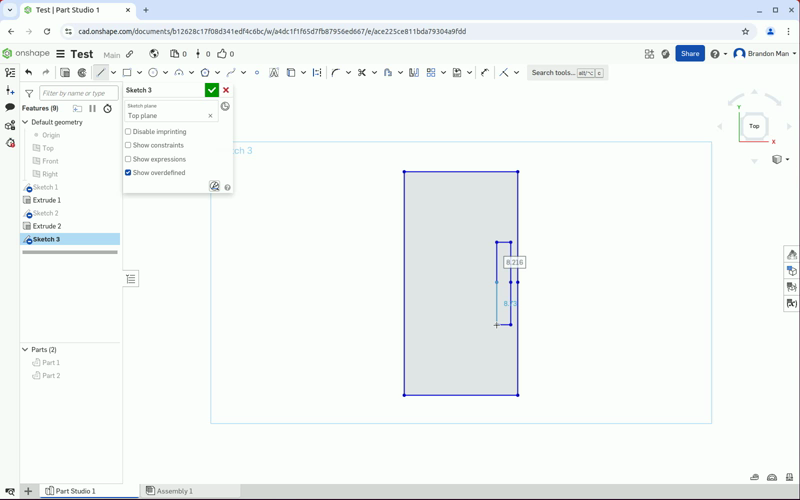
key_up(shift)
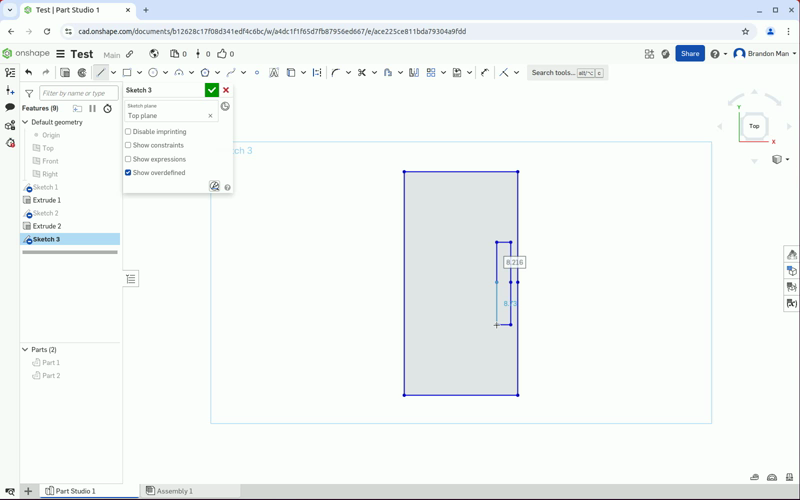
click(496, 324)
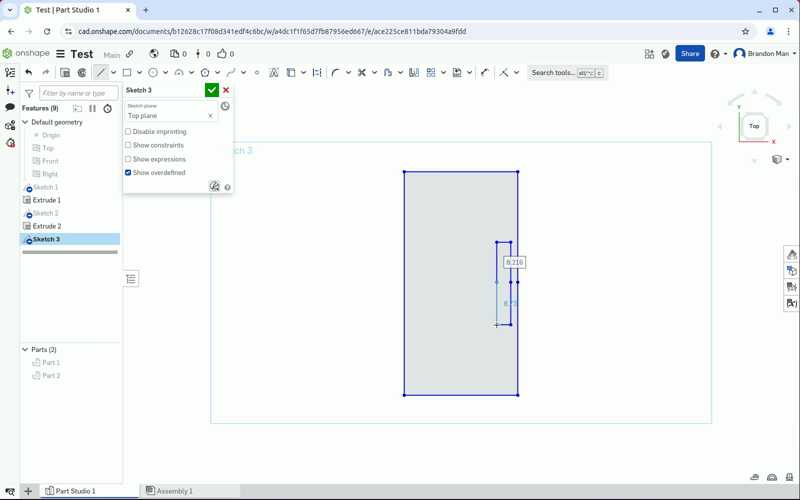
key(esc)
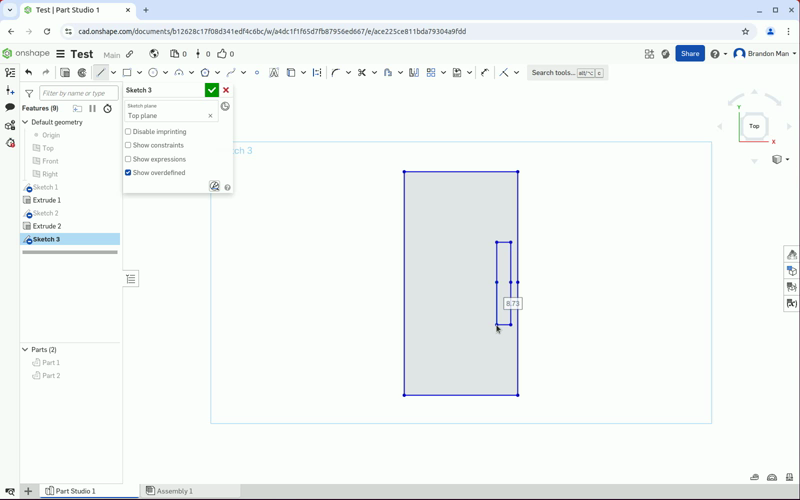
mouse_move(468, 338)
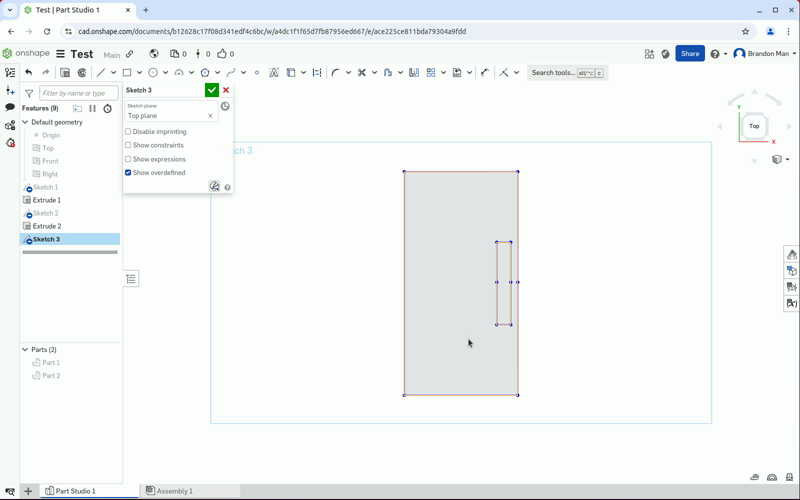
click(468, 338)
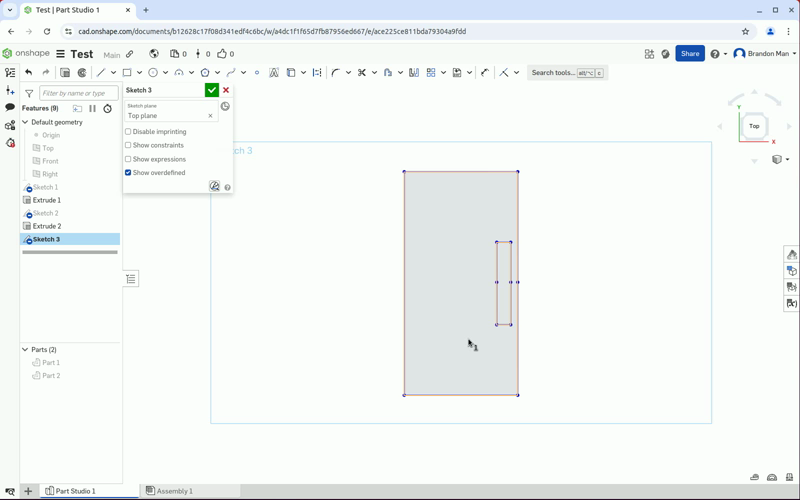
mouse_move(73, 352)
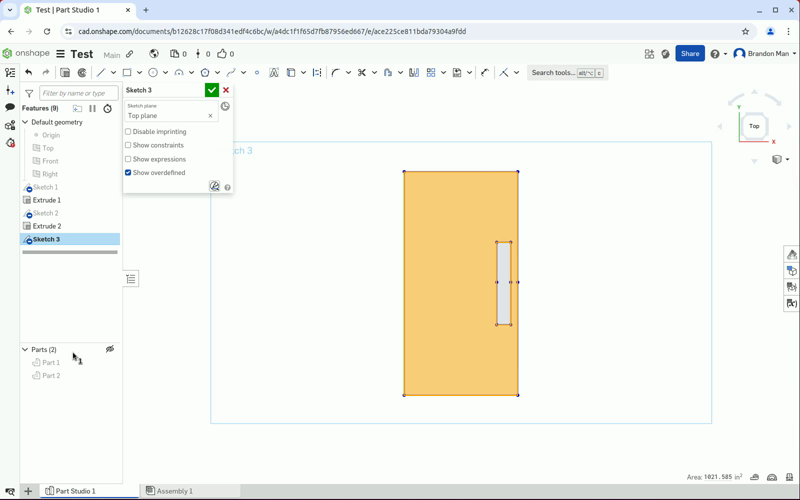
key(shift+y)
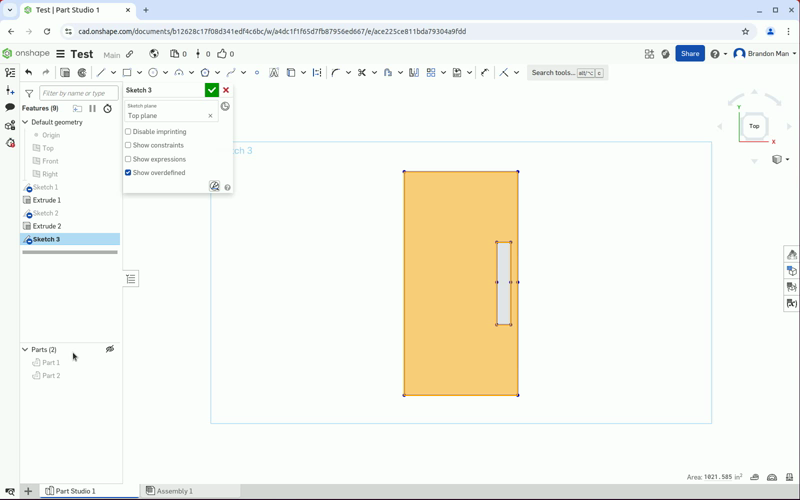
key(shift+e)
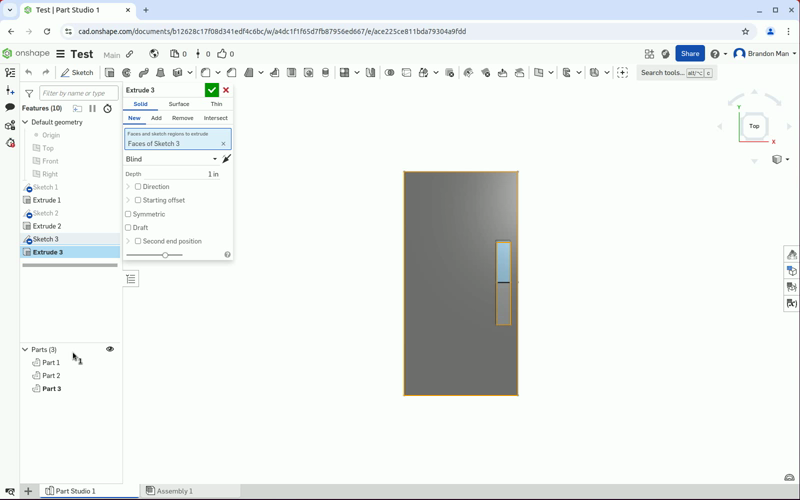
mouse_move(143, 106)
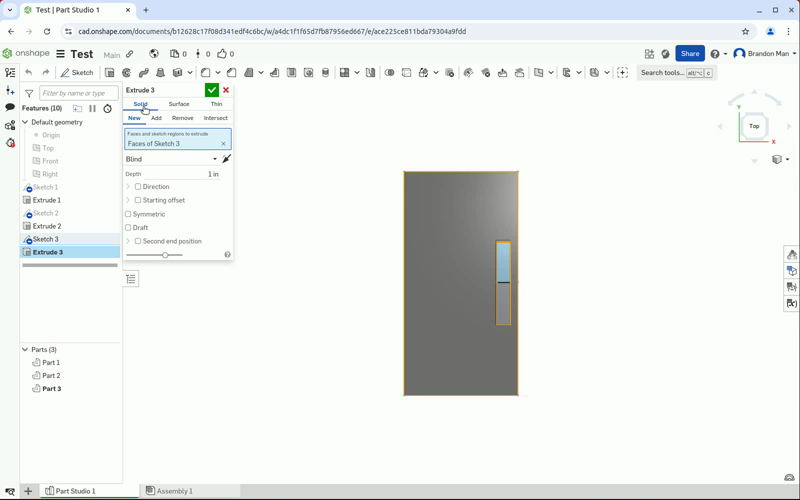
click(143, 106)
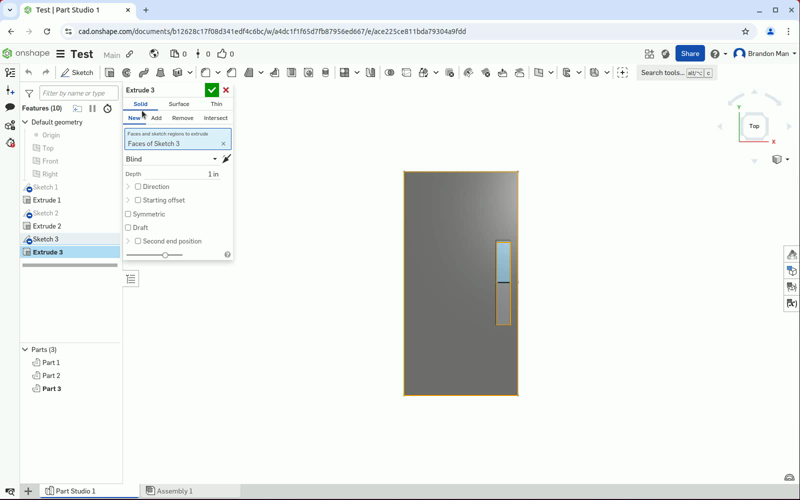
mouse_move(137, 120)
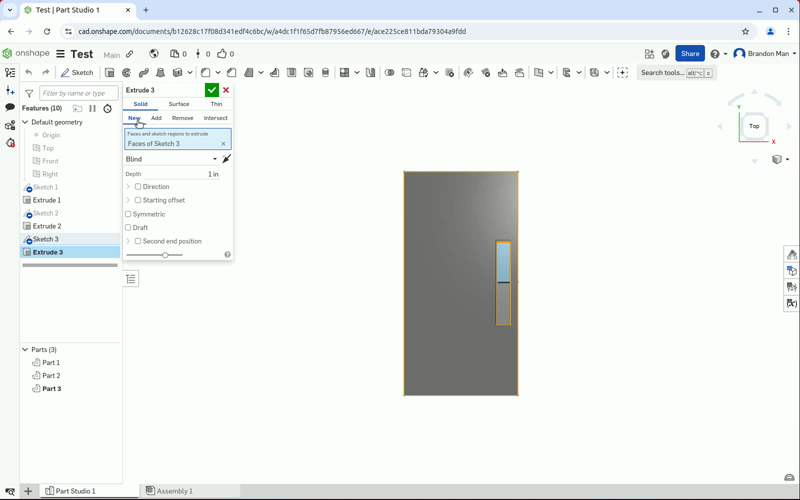
click(137, 120)
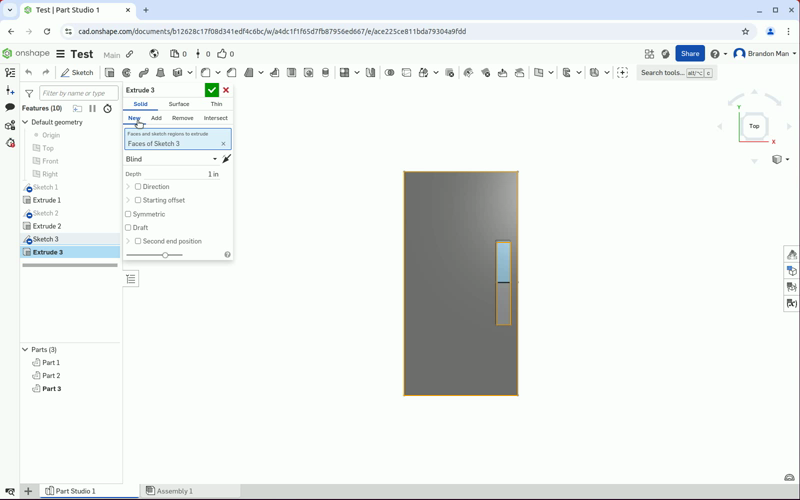
key(tab, 4)
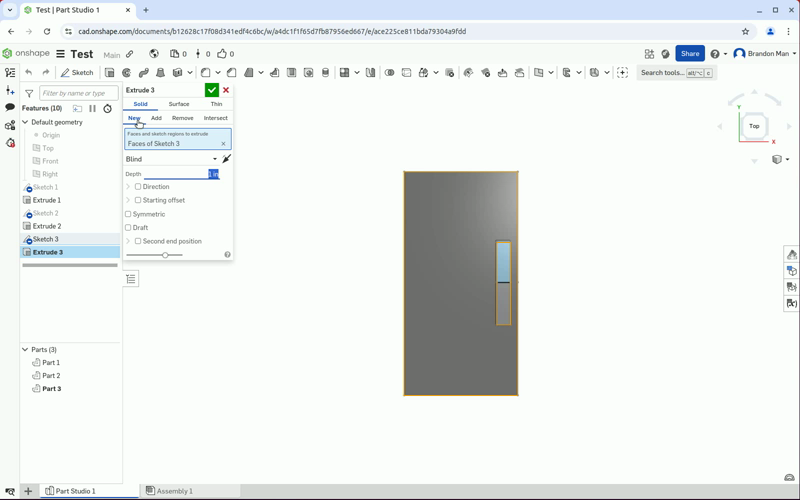
text(1.926)
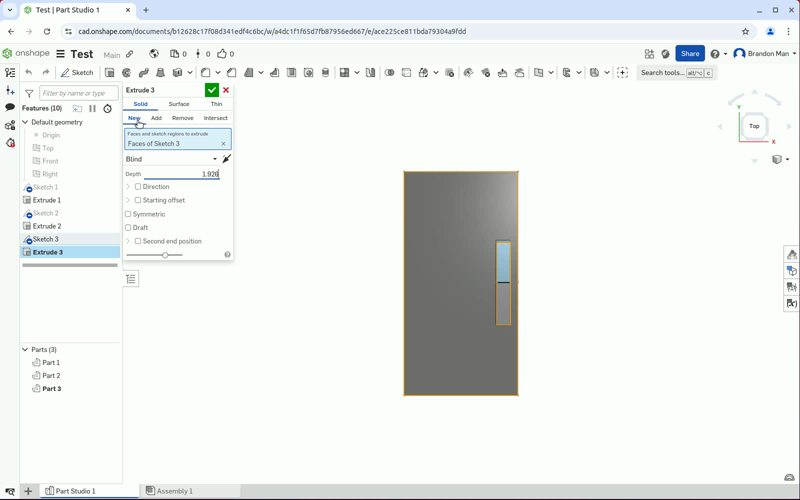
key(enter)
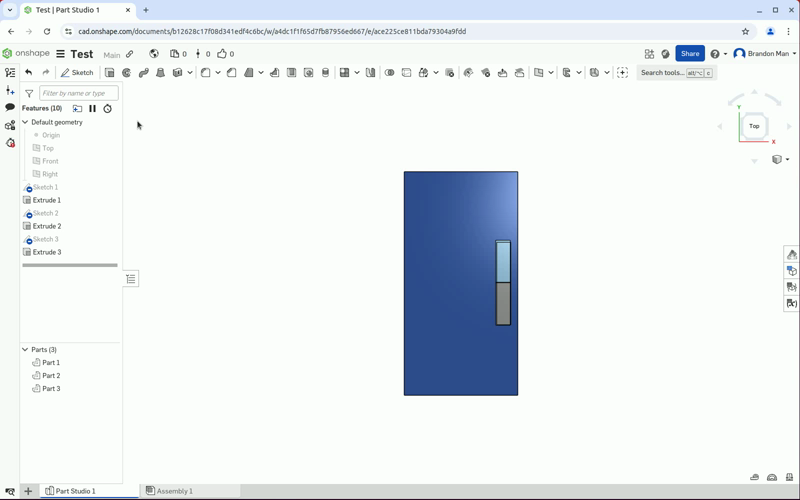
key(shift+h)
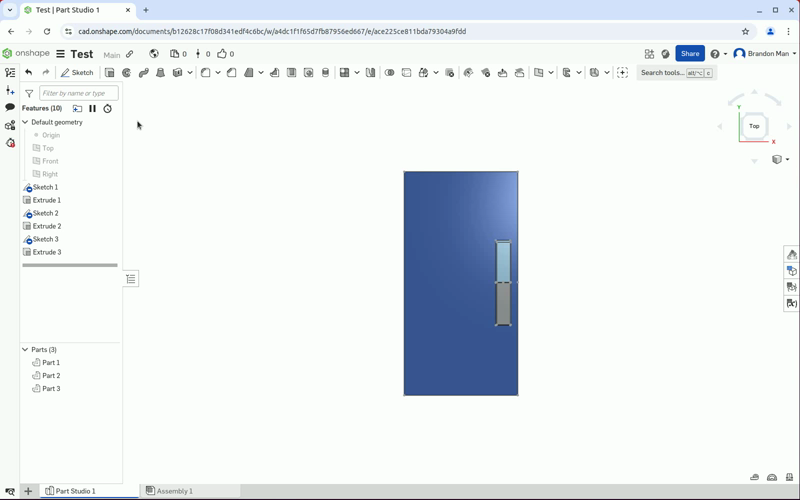
key(shift+h)
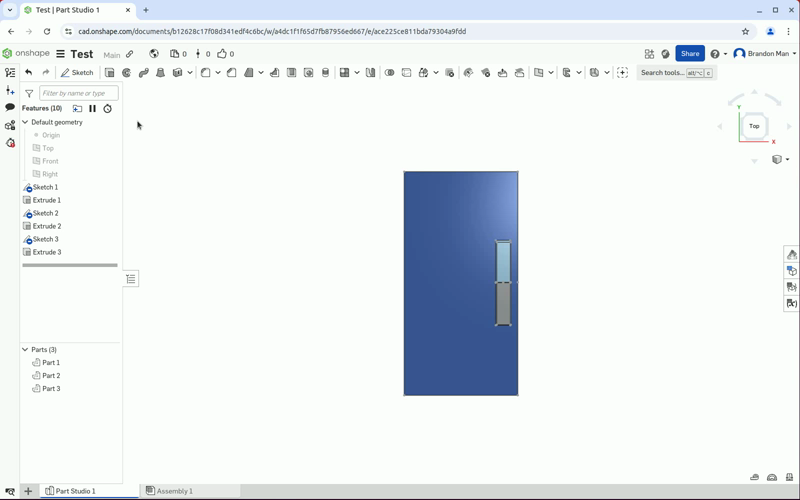
key(shift+7)
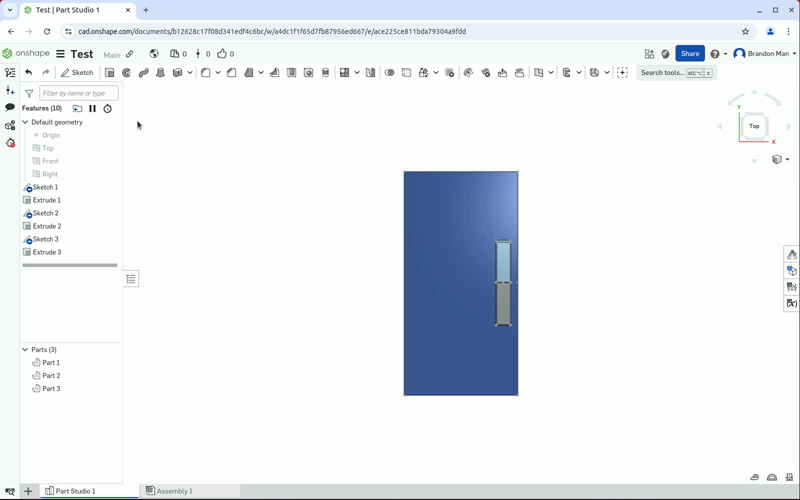
key(up, 3)
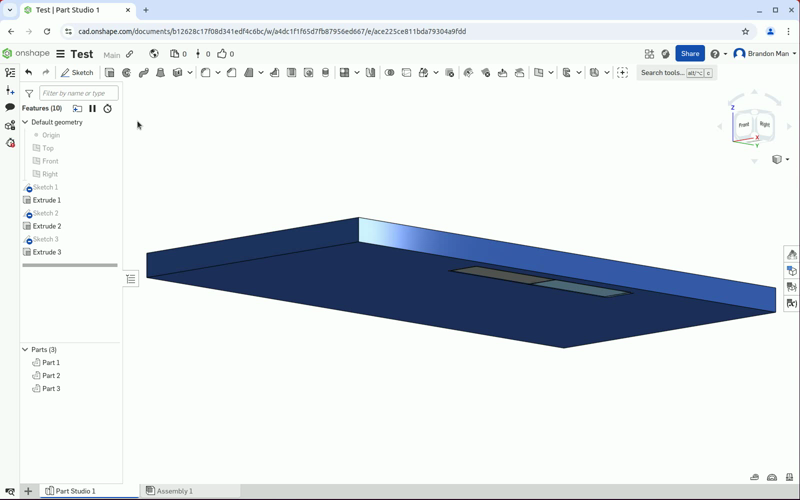
key(left, 3)
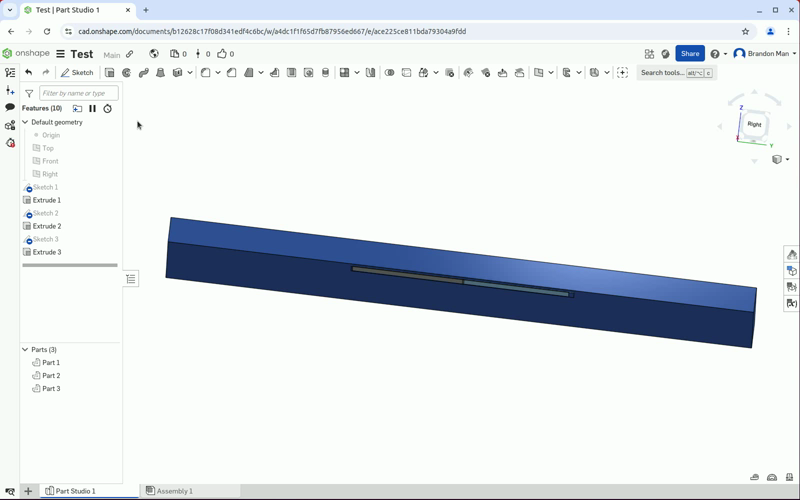
key(right, 3)
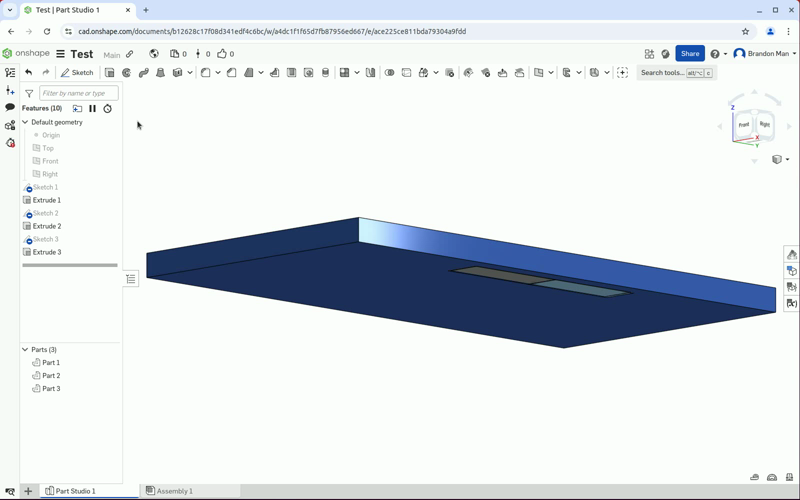
key(down, 3)
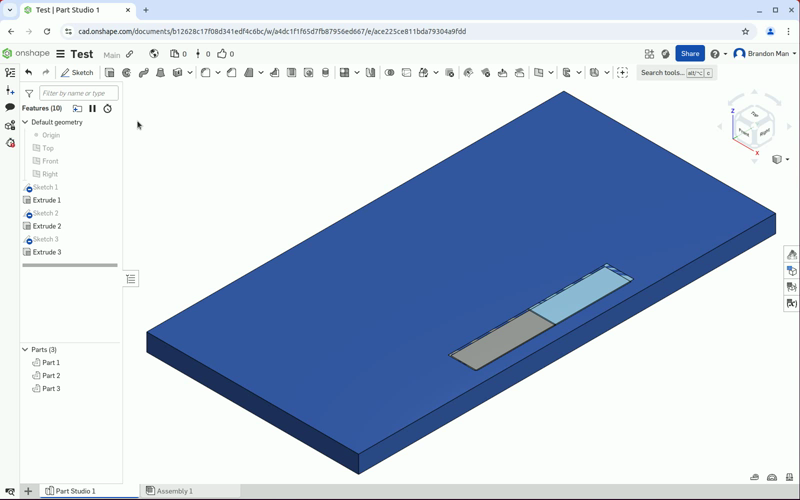
mouse_move(73, 189)
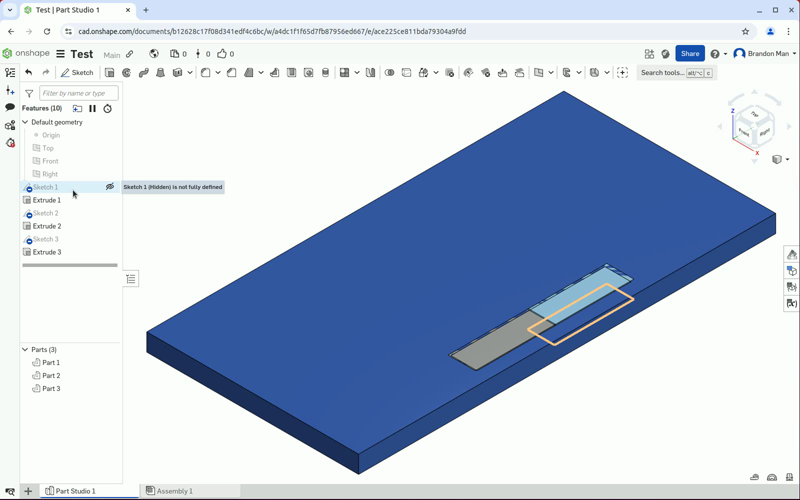
click(73, 189)